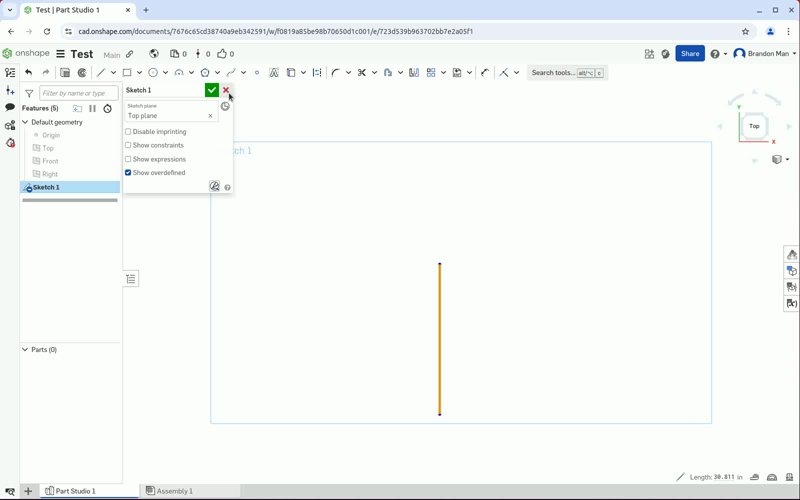
key(shift+h)
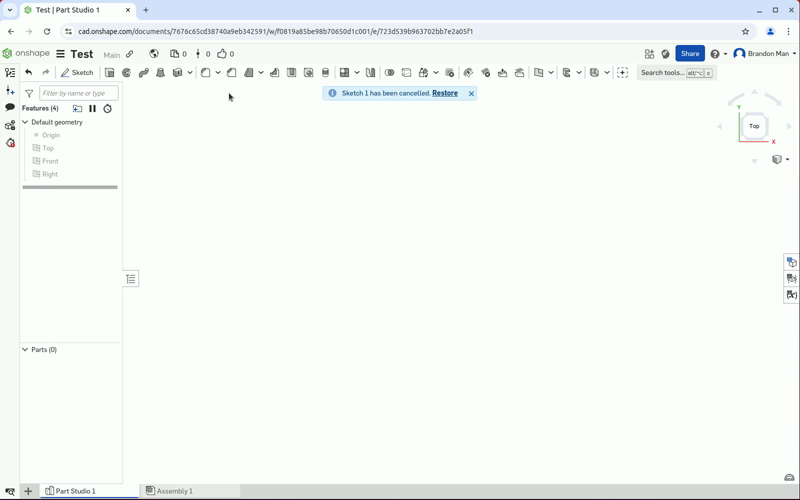
mouse_move(73, 352)
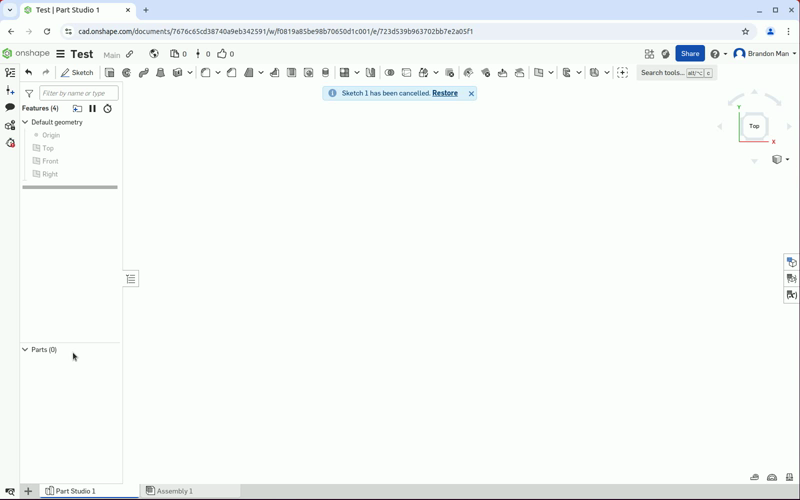
key(y)
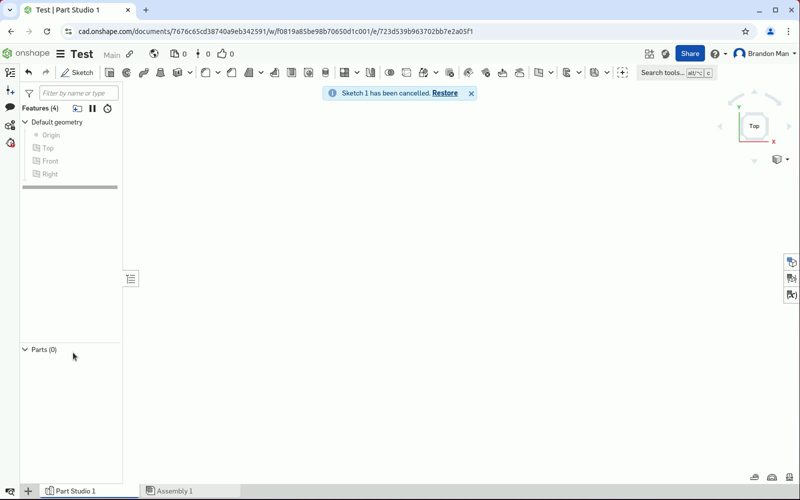
key(shift+p)
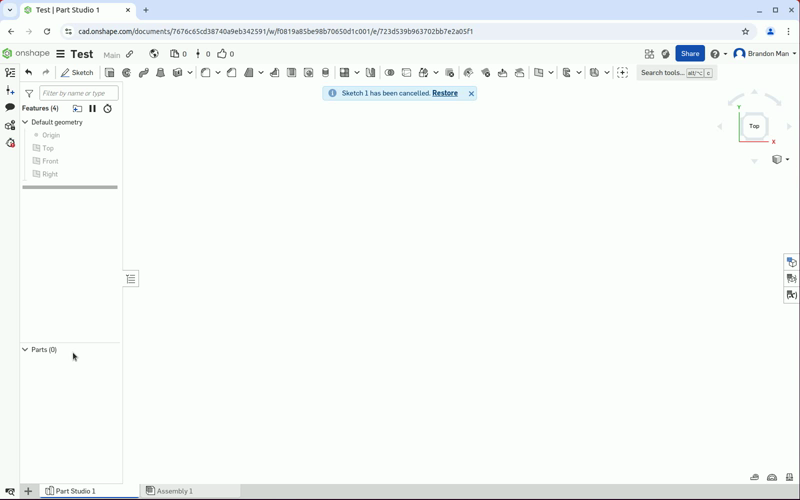
key(space)
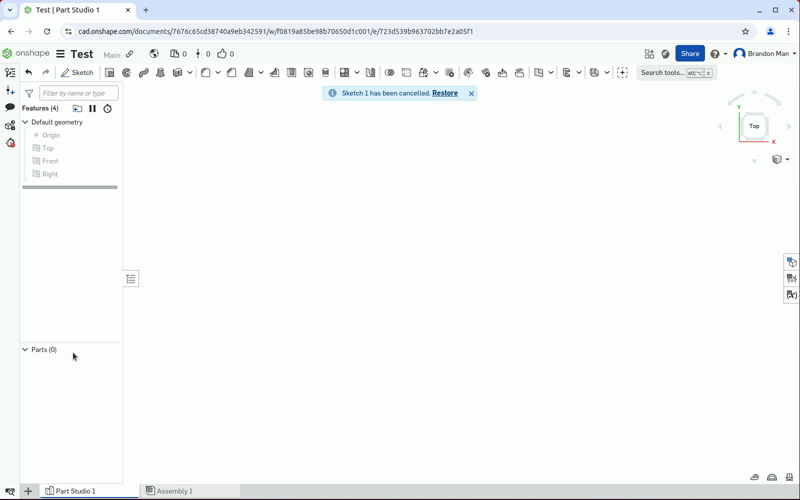
key_down(shift)
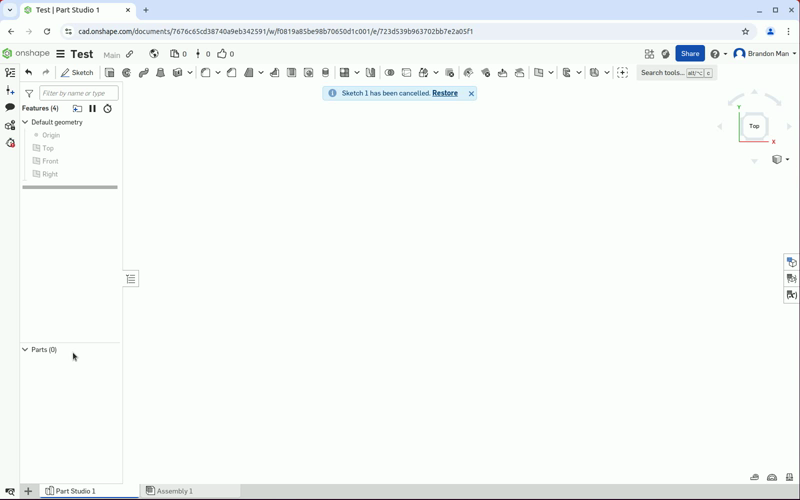
key(up)
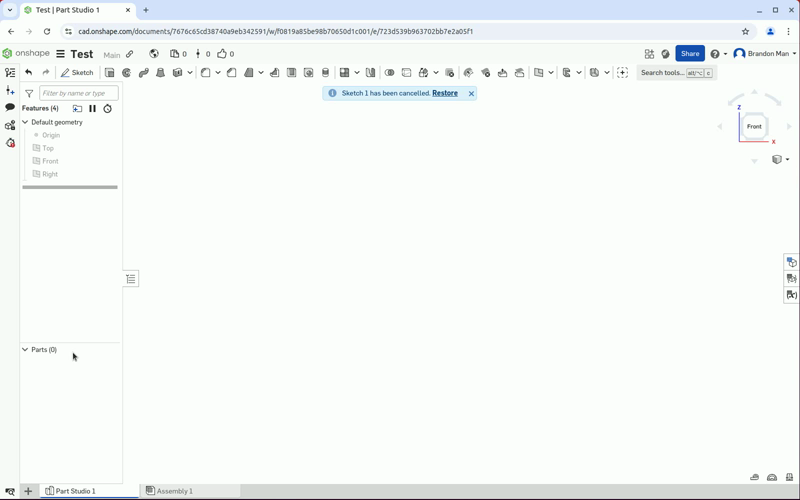
key_up(shift)
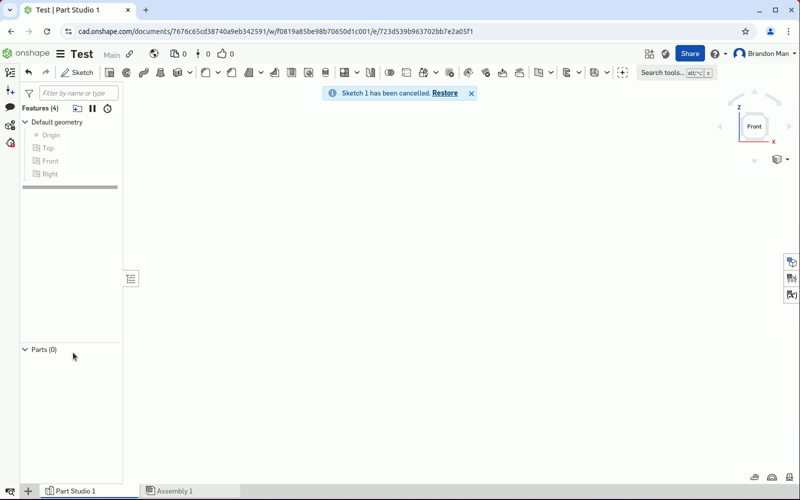
mouse_move(73, 352)
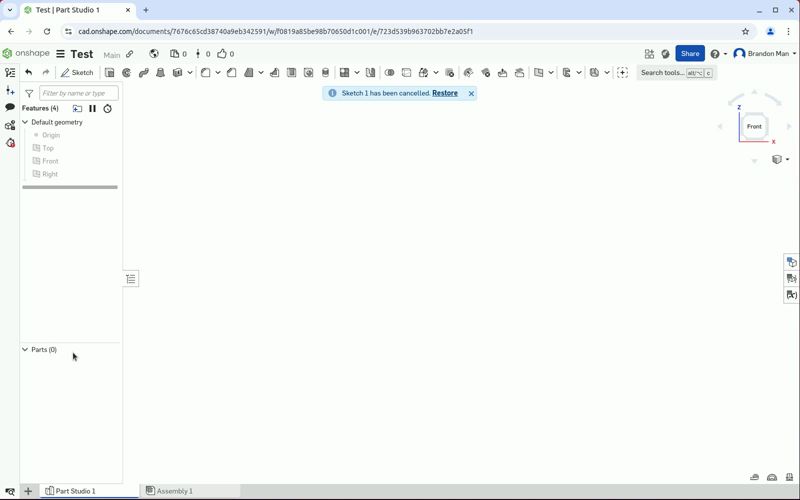
key(shift+y)
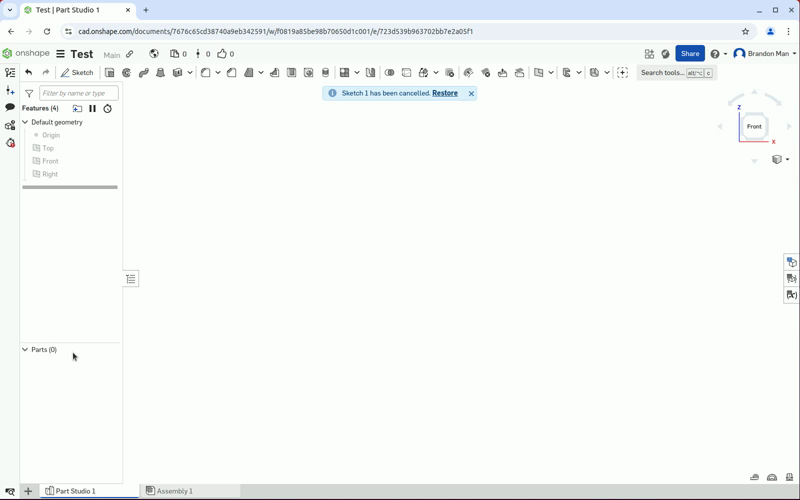
key(shift+s)
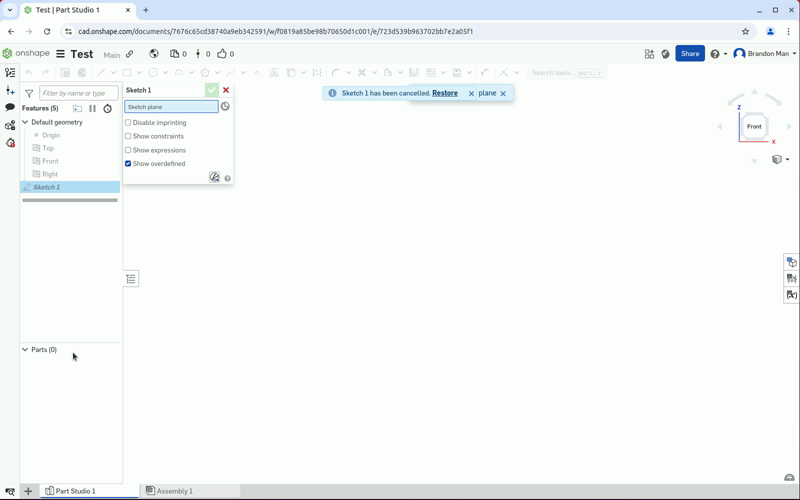
mouse_move(73, 163)
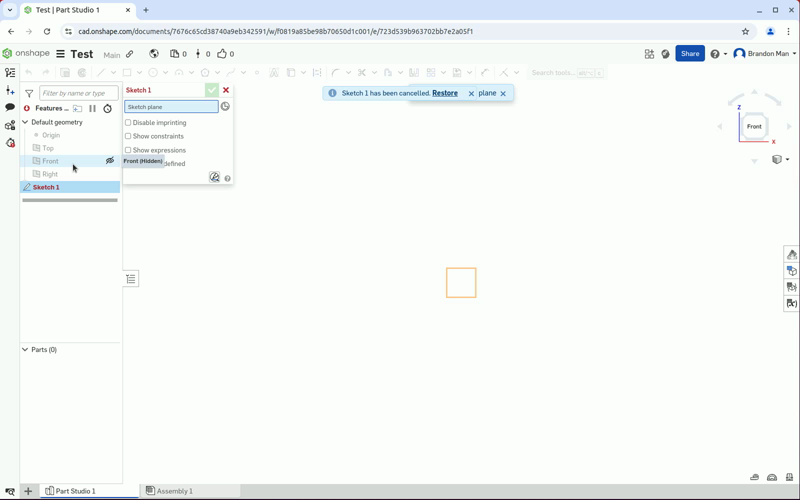
click(73, 163)
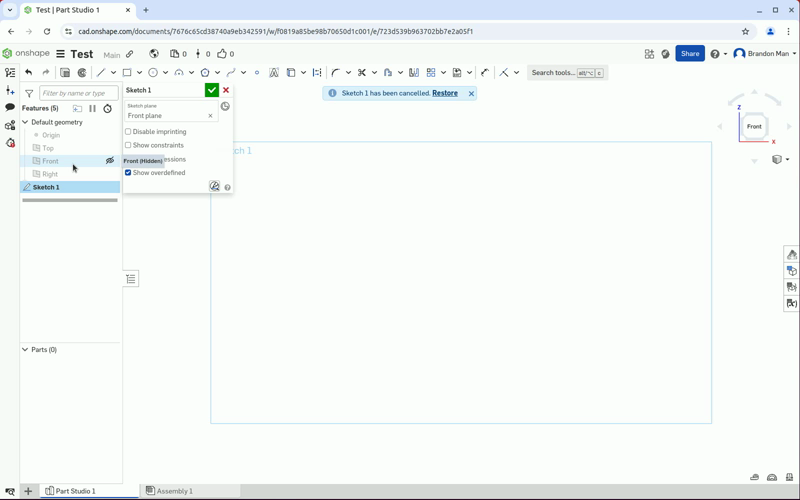
mouse_move(73, 352)
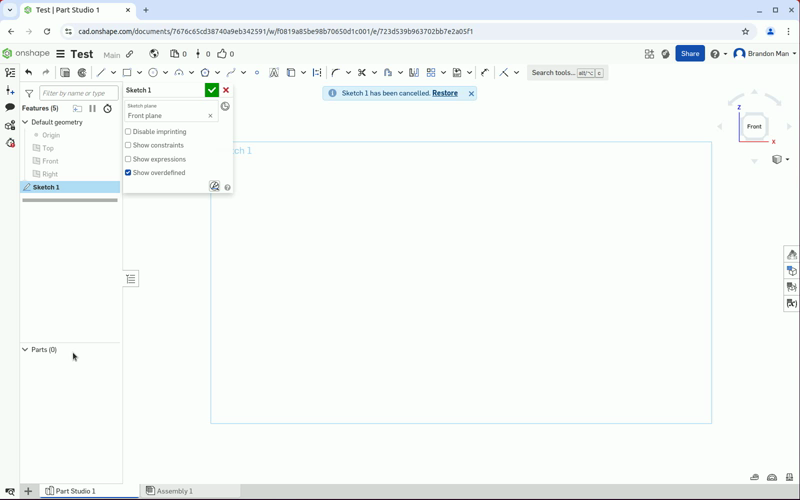
key(y)
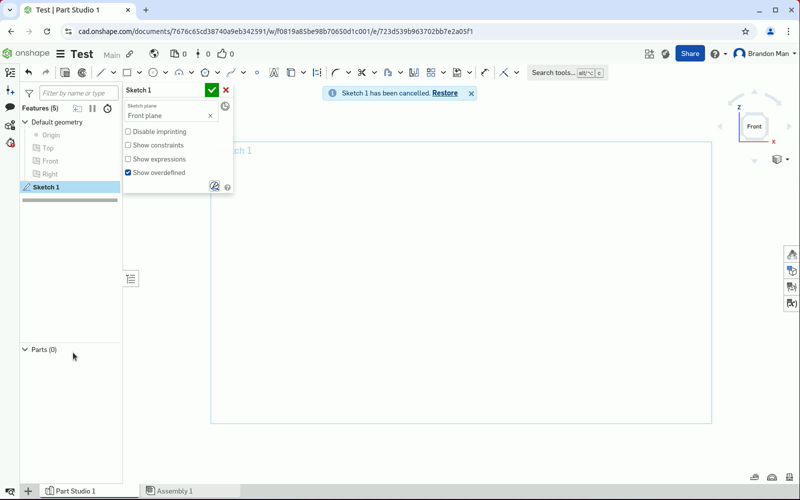
key(l)
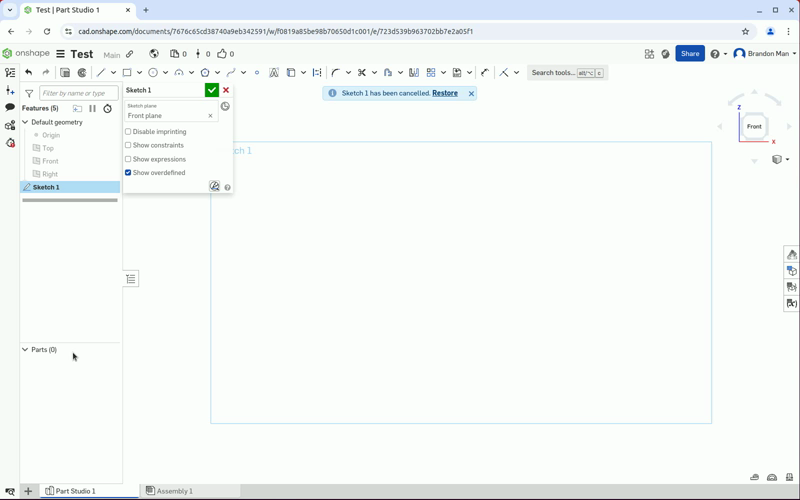
key_down(shift)
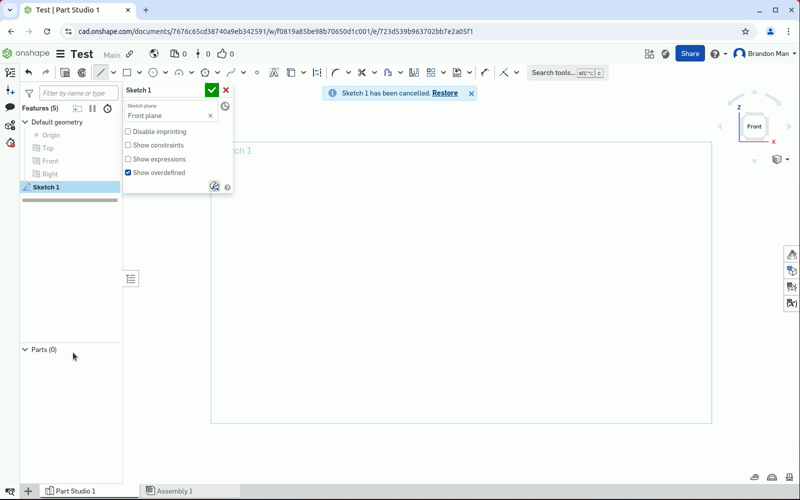
mouse_move(460, 282)
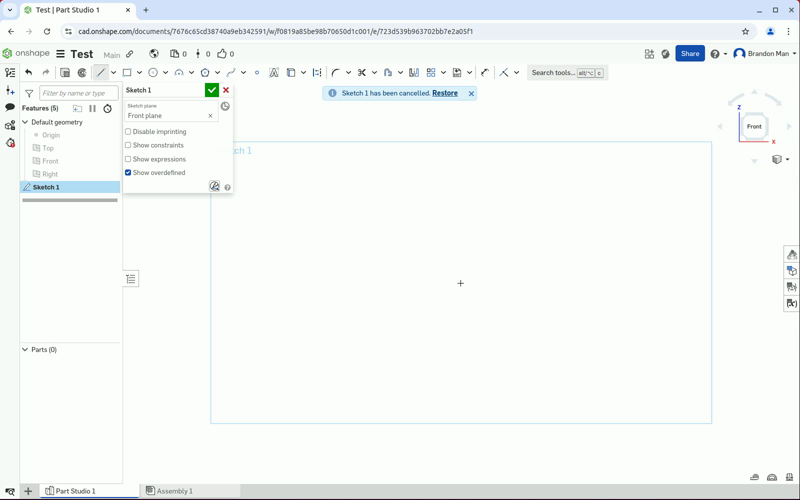
click(460, 282)
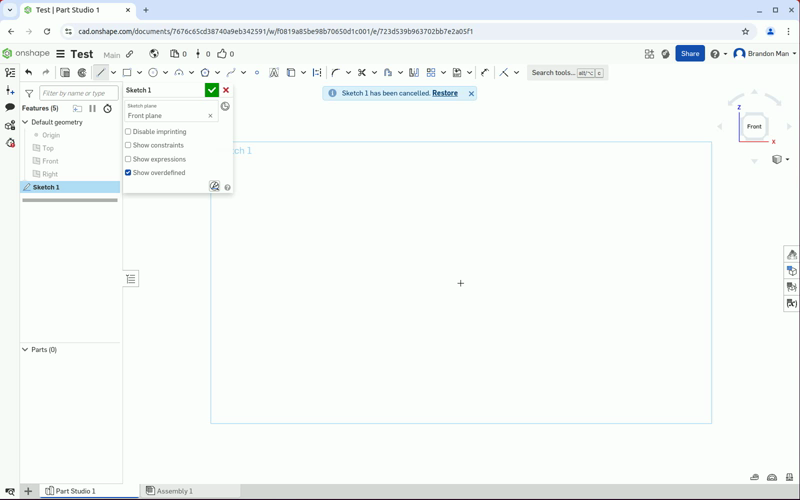
key_up(shift)
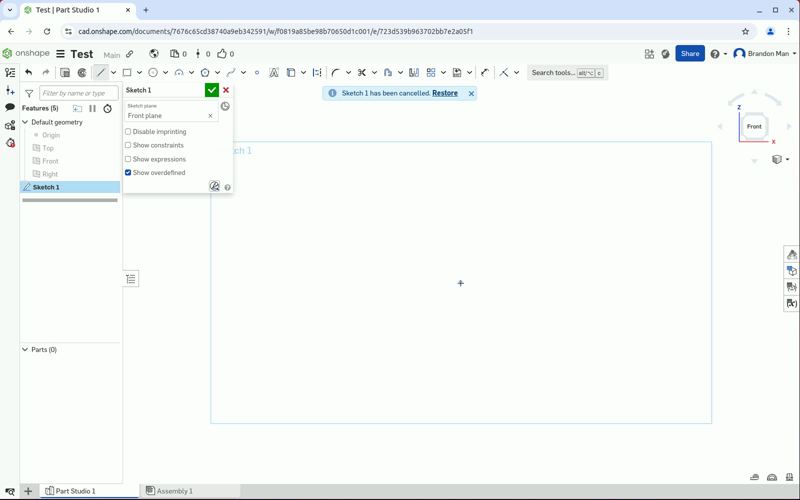
key_down(shift)
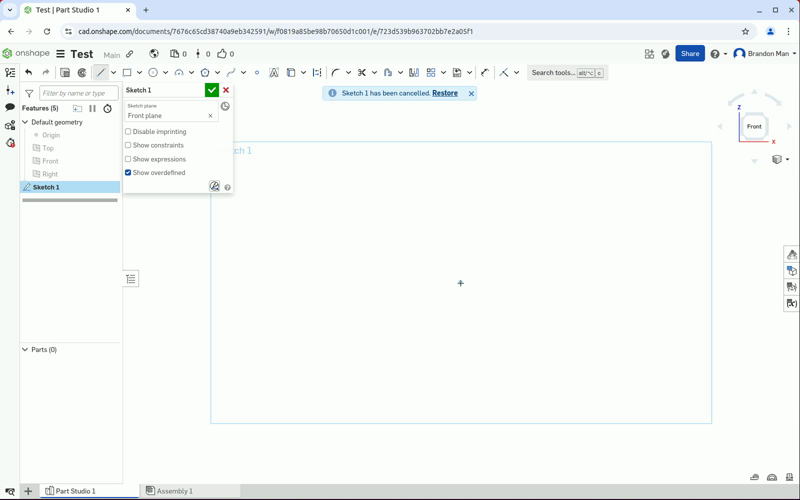
mouse_move(552, 282)
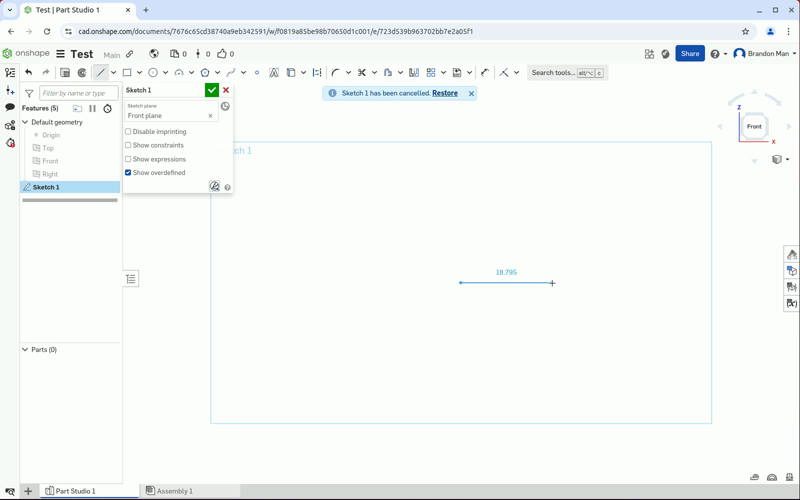
click(552, 282)
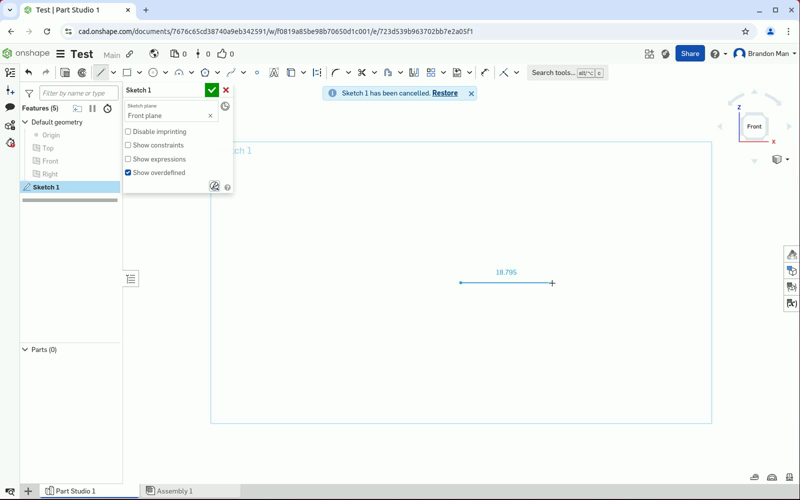
key_up(shift)
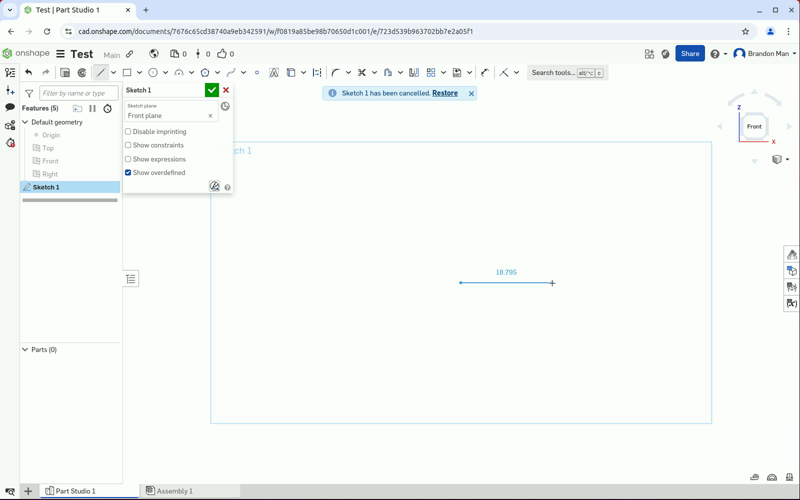
key_down(shift)
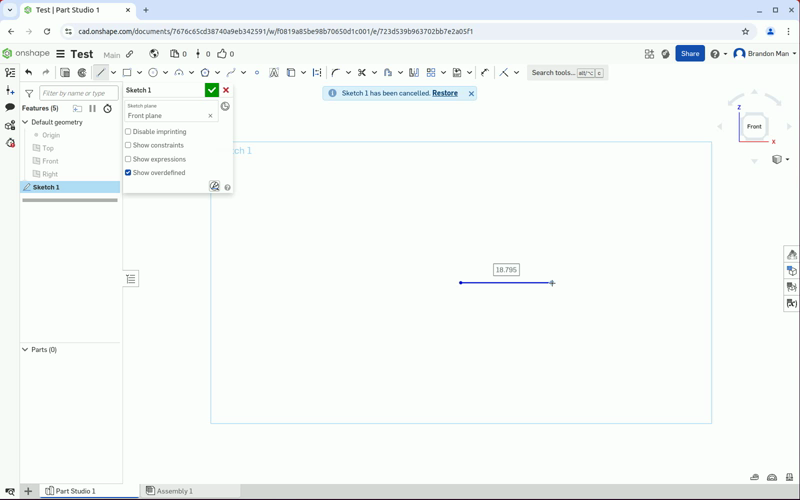
mouse_move(552, 170)
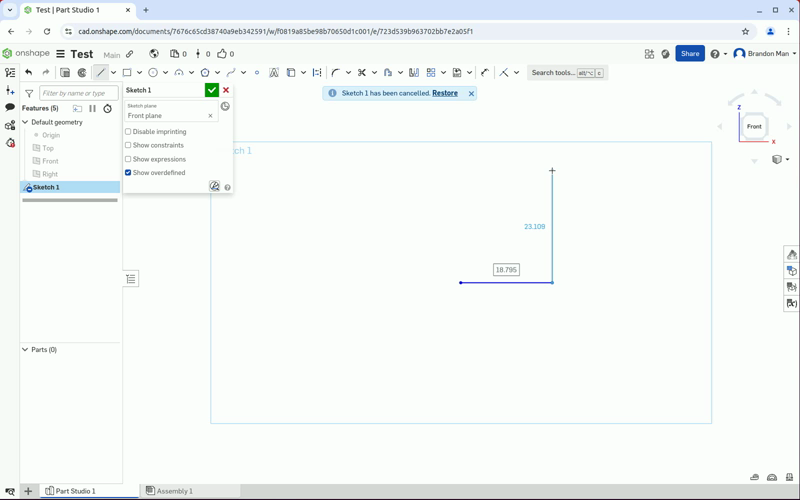
click(552, 170)
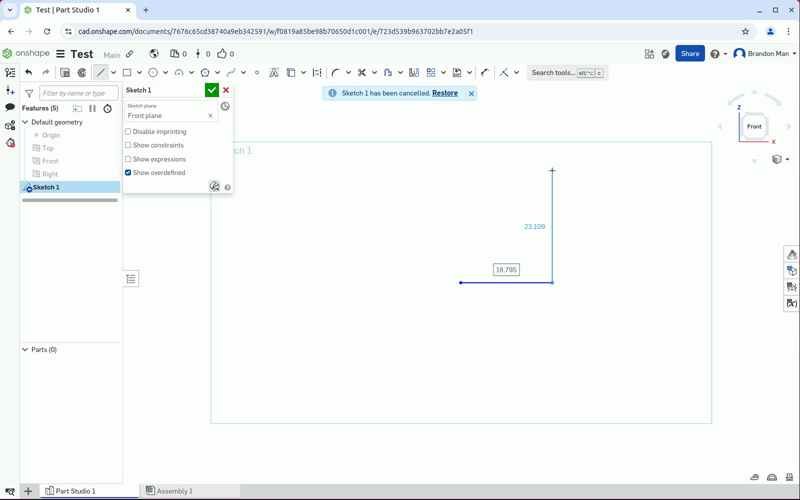
key_up(shift)
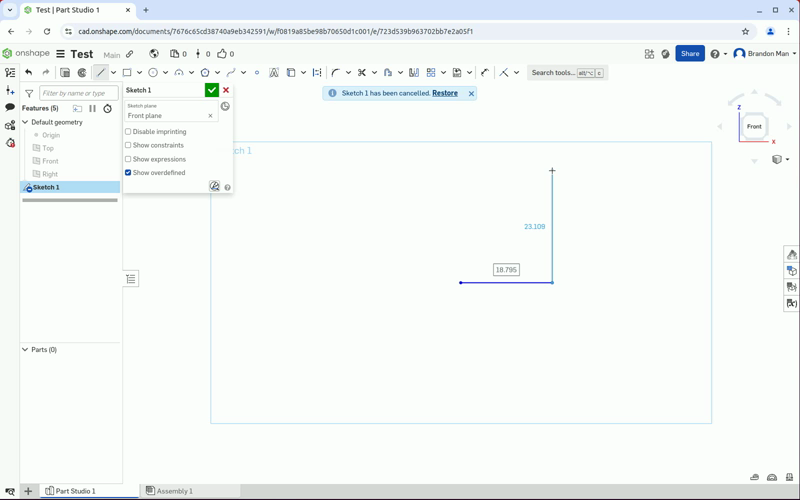
key_down(shift)
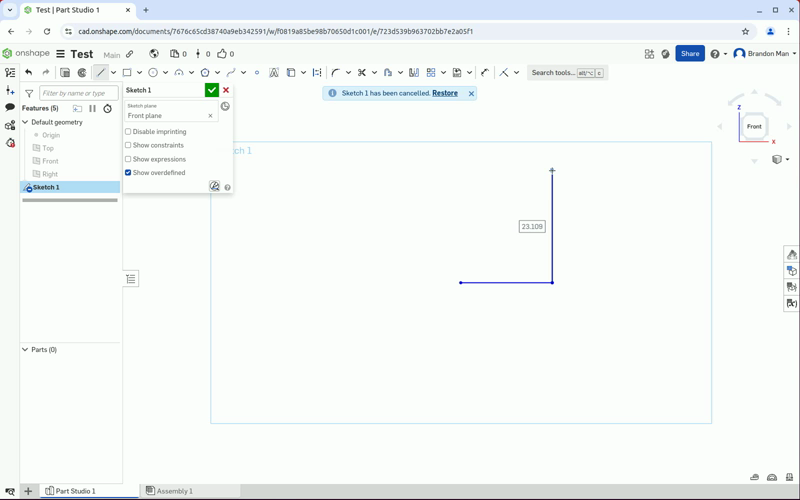
mouse_move(460, 170)
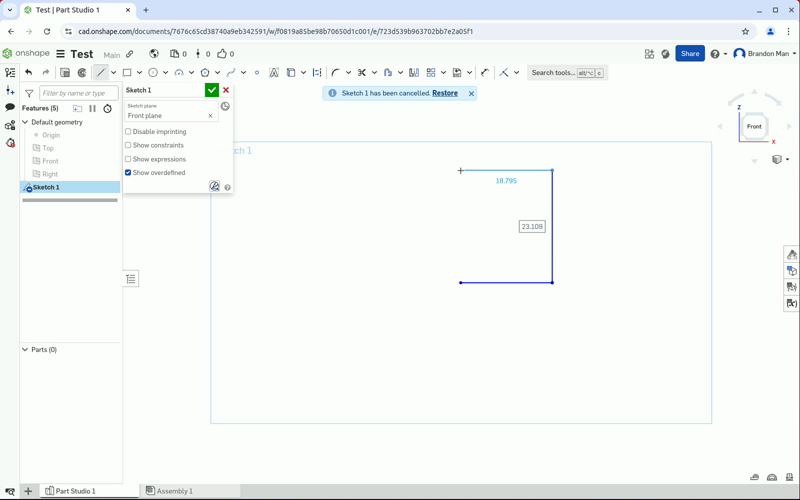
click(460, 170)
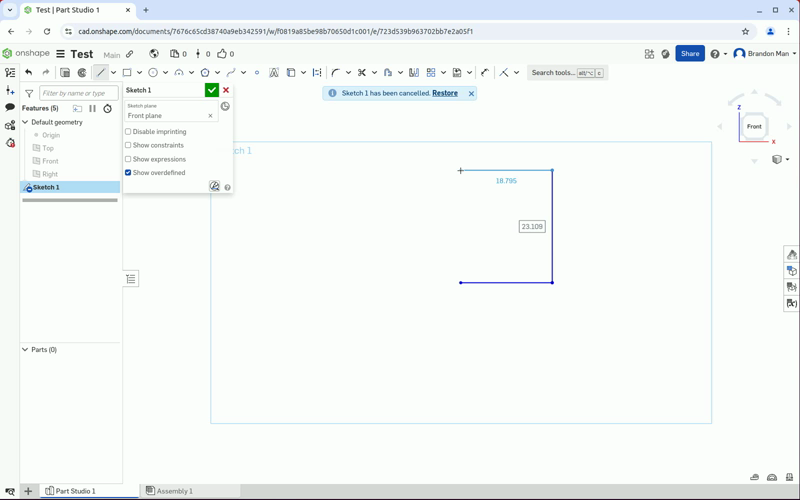
key_up(shift)
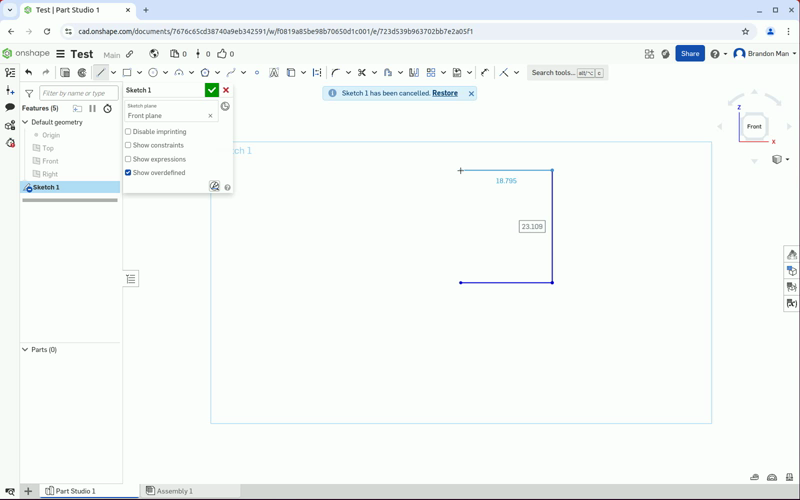
key_down(shift)
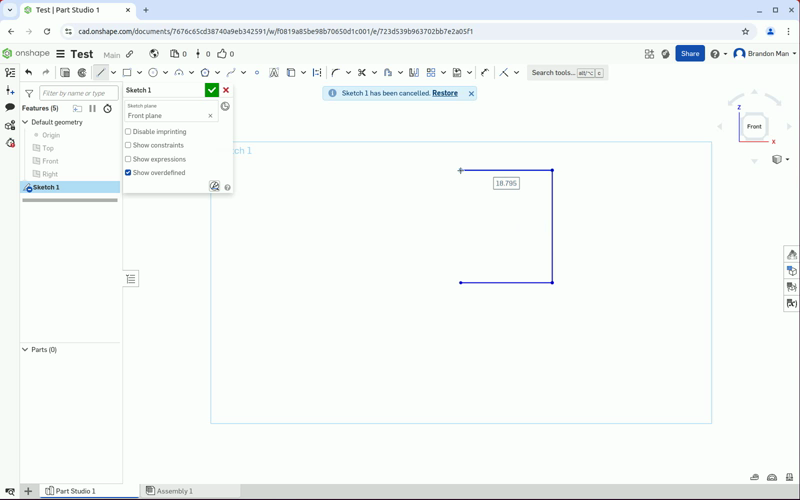
mouse_move(460, 282)
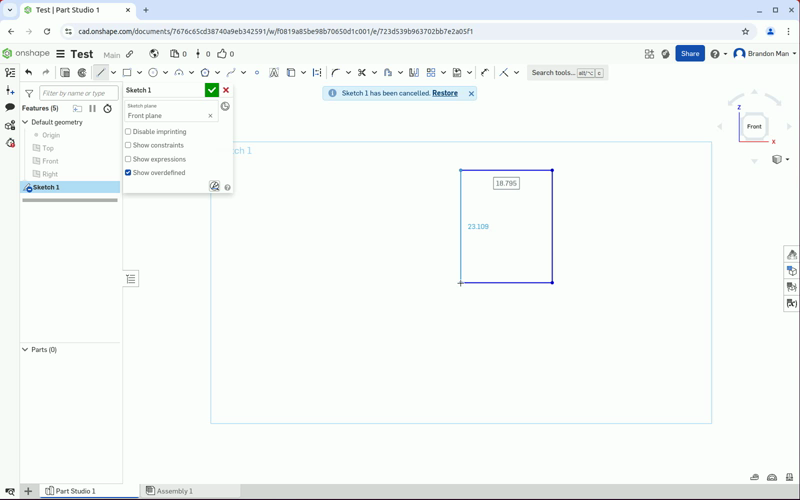
key_up(shift)
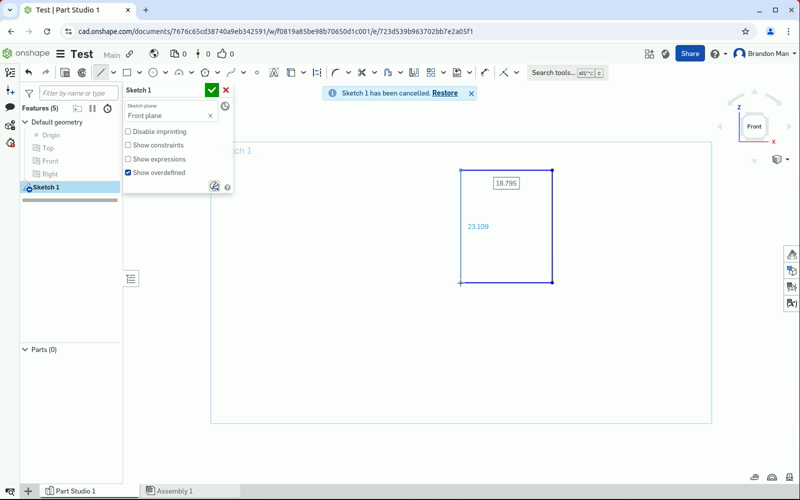
click(460, 282)
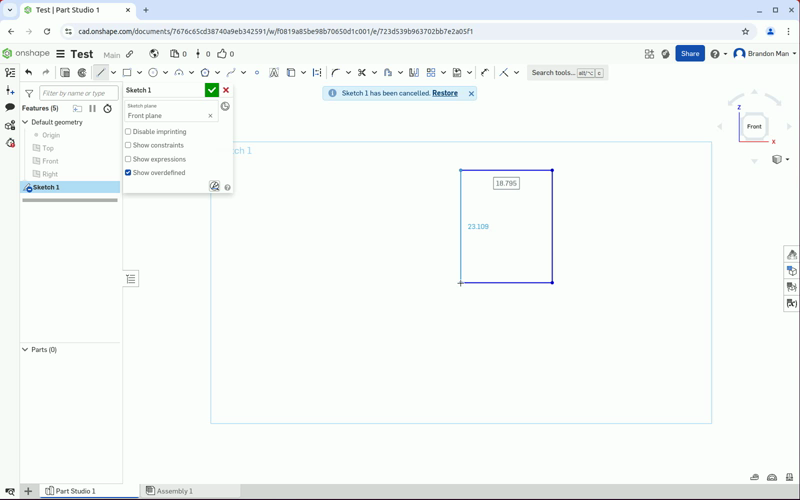
key(esc)
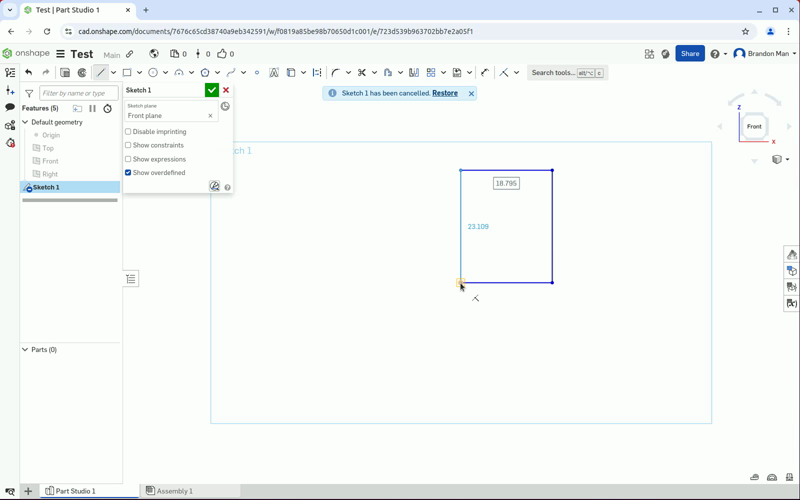
key(l)
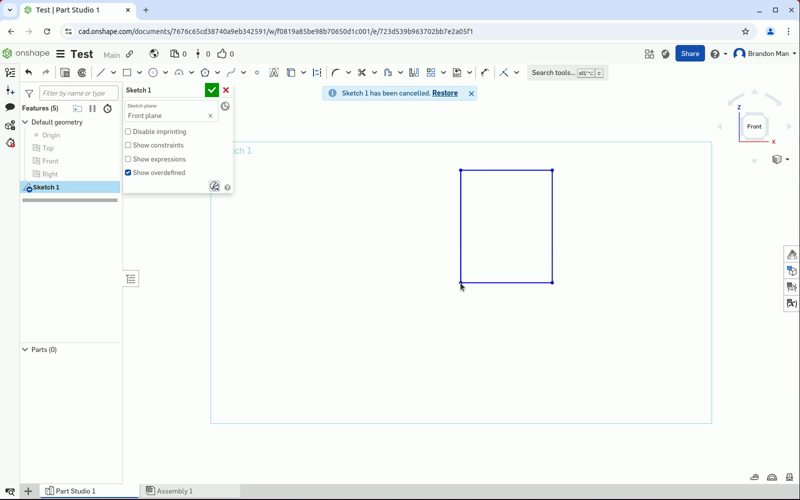
key_down(shift)
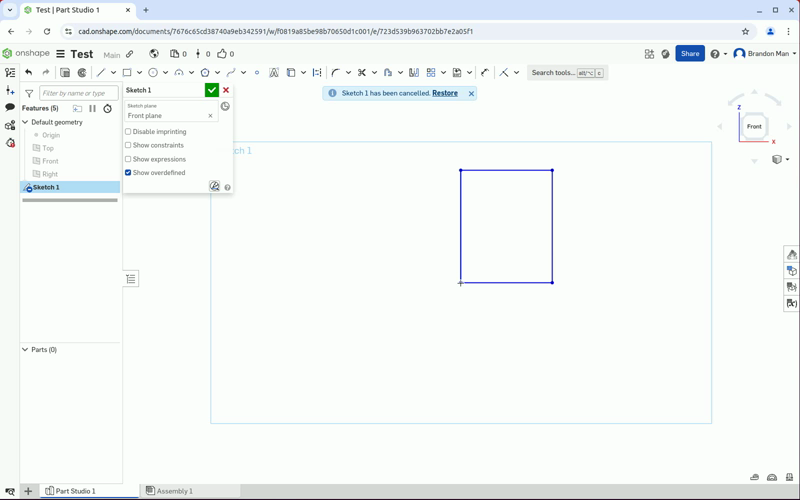
mouse_move(465, 278)
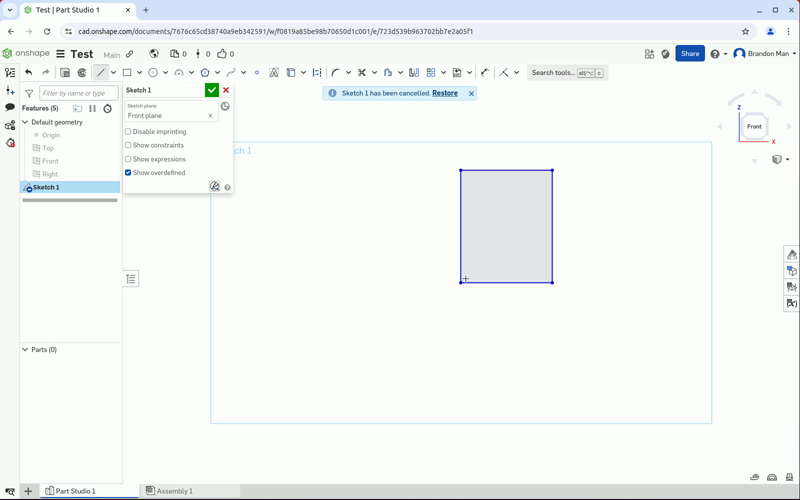
click(465, 278)
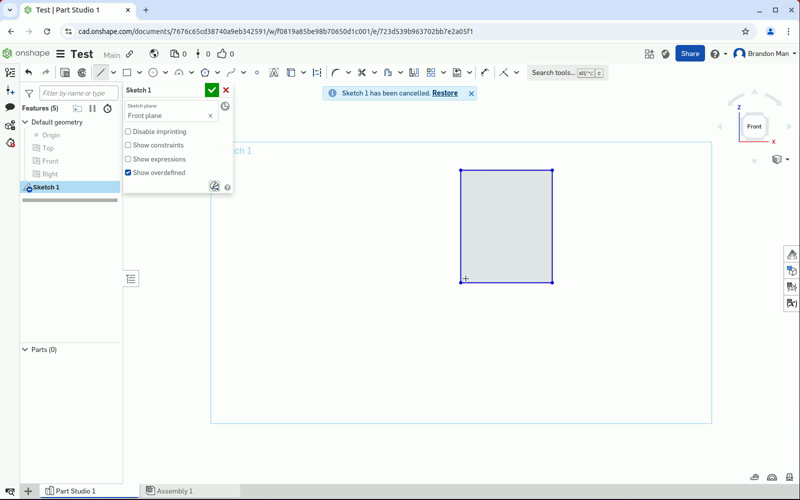
key_up(shift)
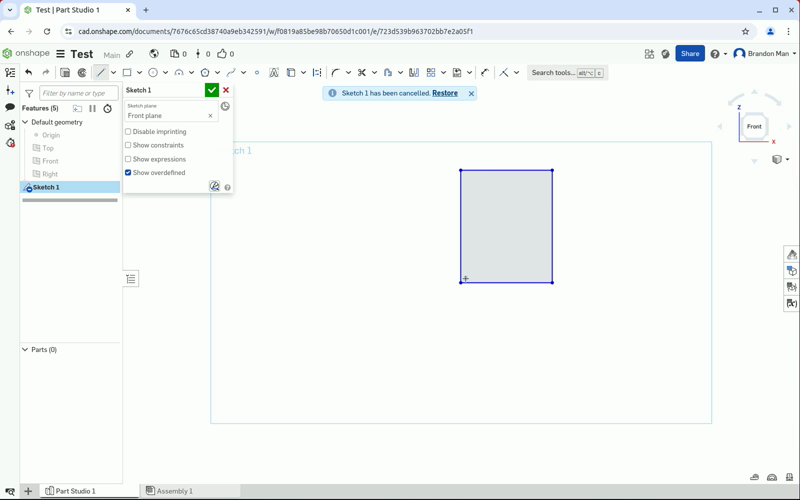
key_down(shift)
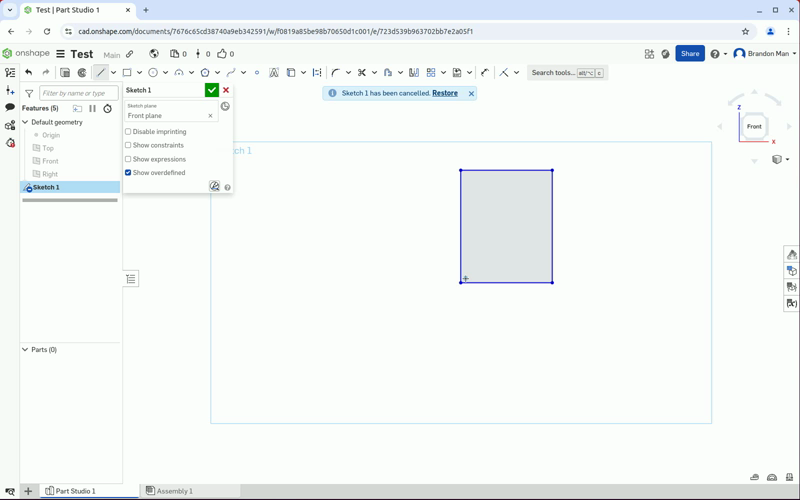
mouse_move(547, 278)
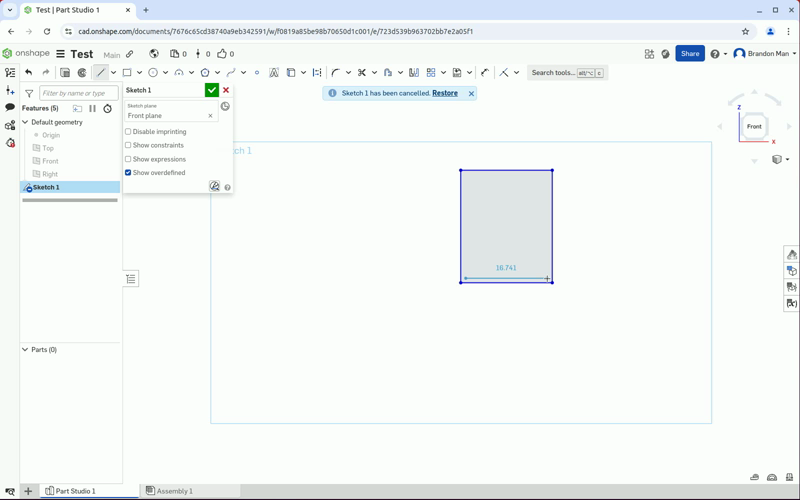
click(547, 278)
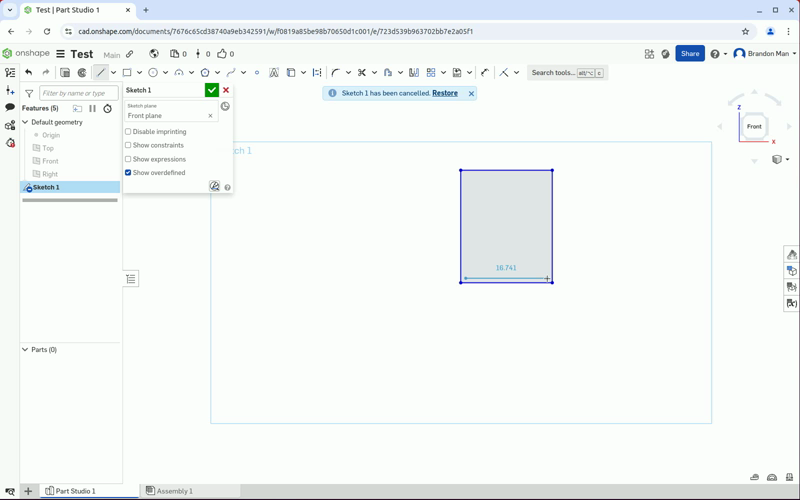
key_up(shift)
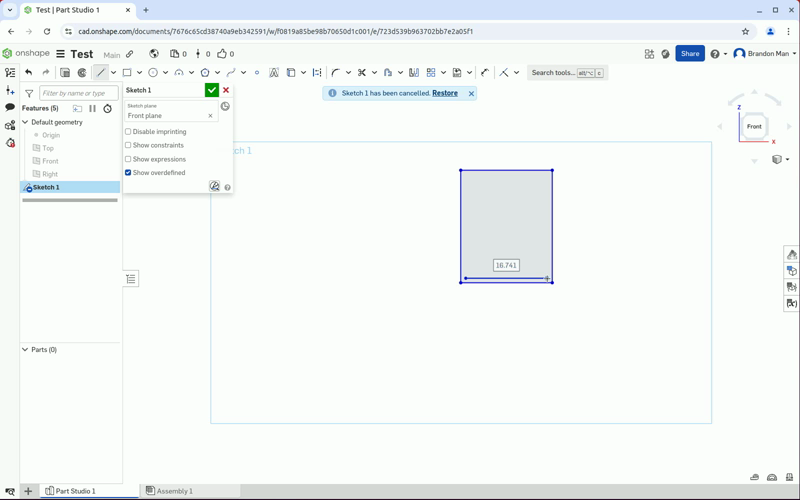
key_down(shift)
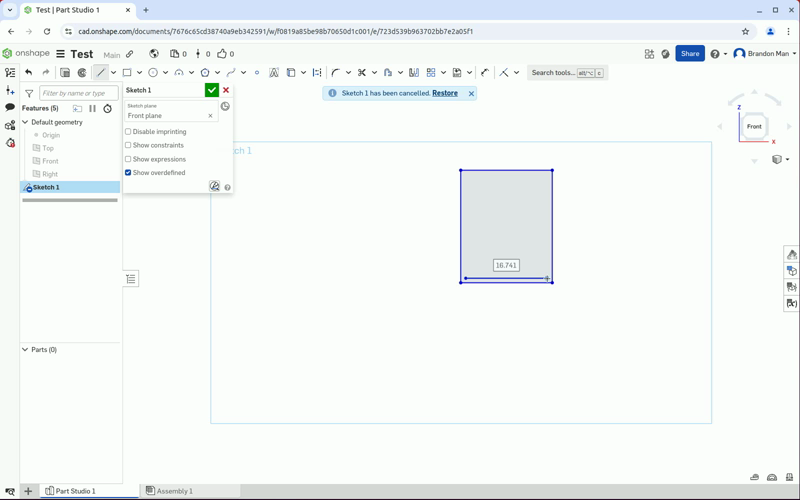
mouse_move(547, 175)
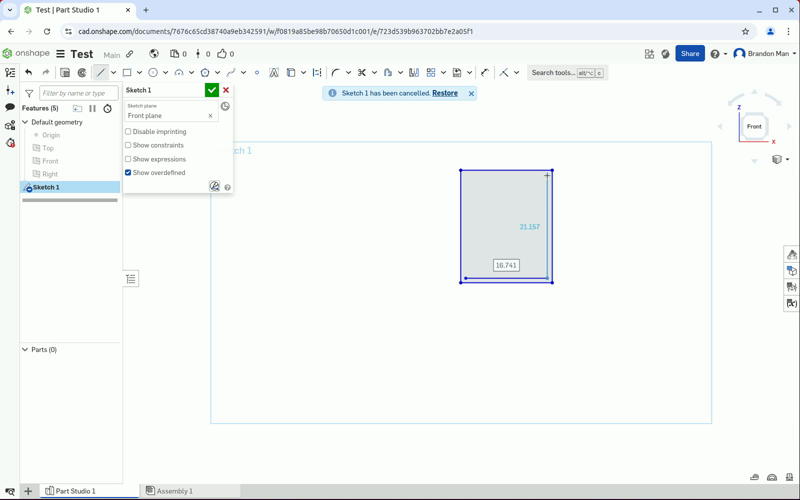
click(547, 175)
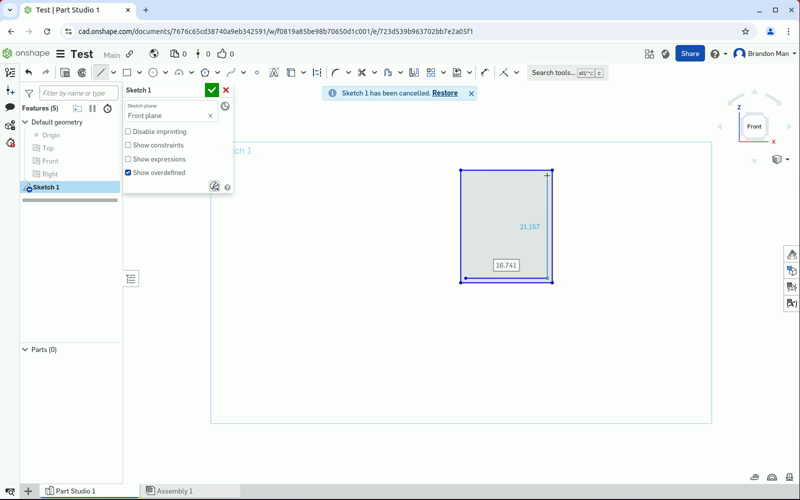
key_up(shift)
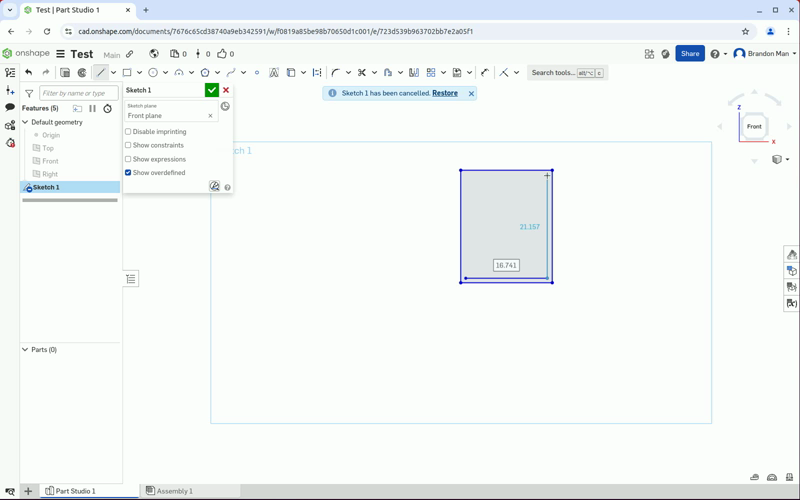
key_down(shift)
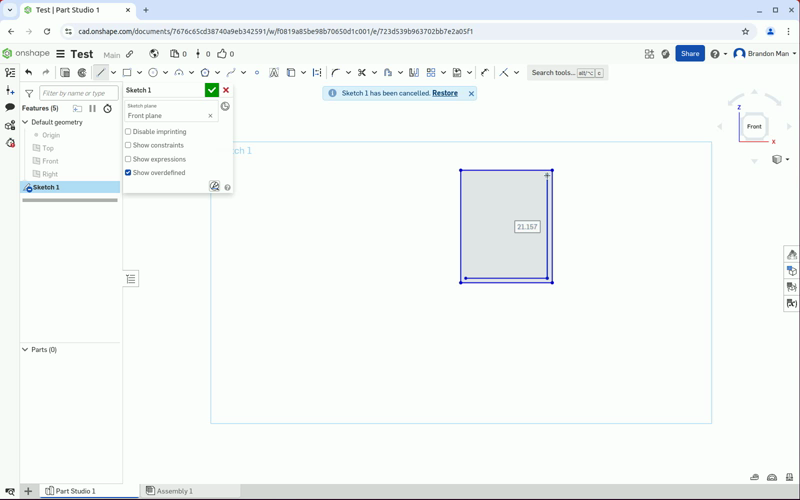
mouse_move(465, 175)
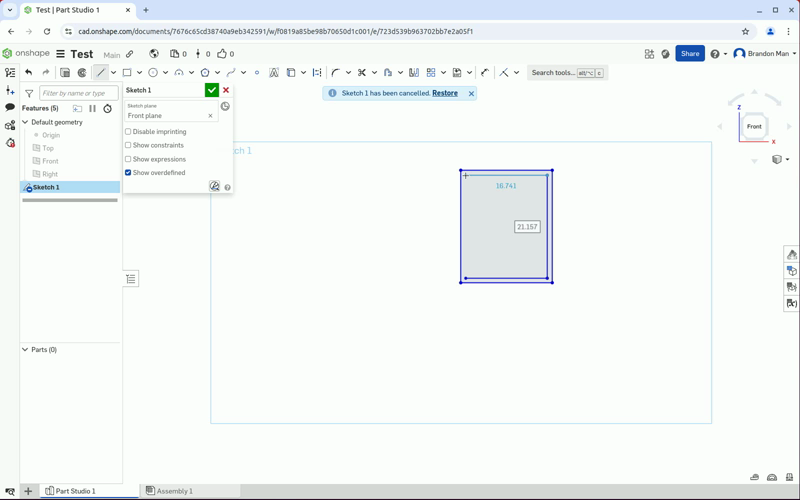
click(465, 175)
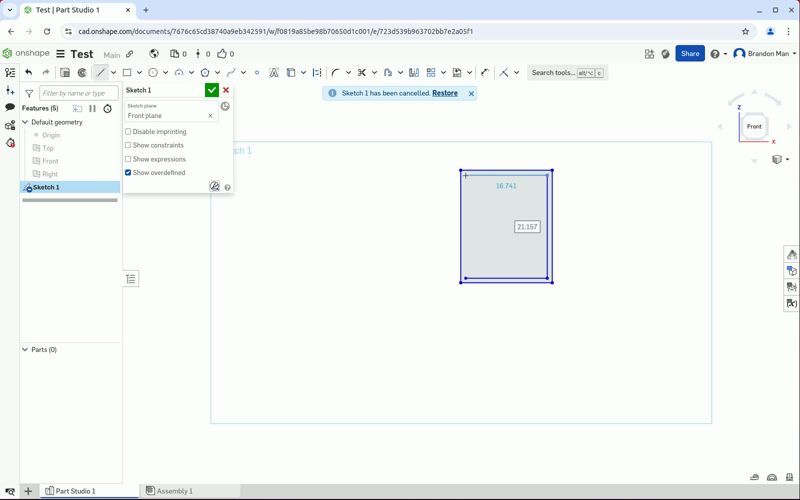
key_up(shift)
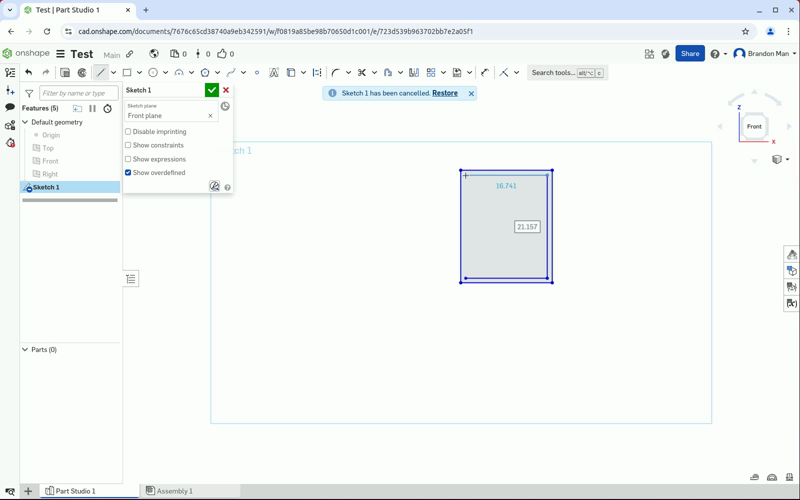
key_down(shift)
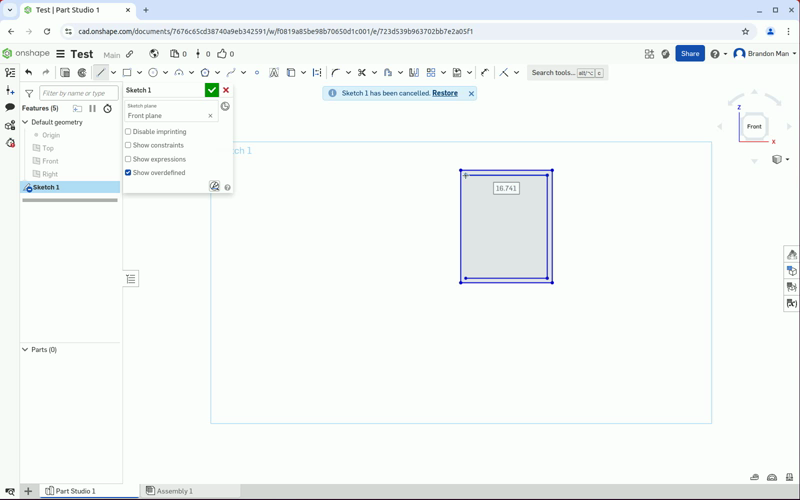
mouse_move(465, 278)
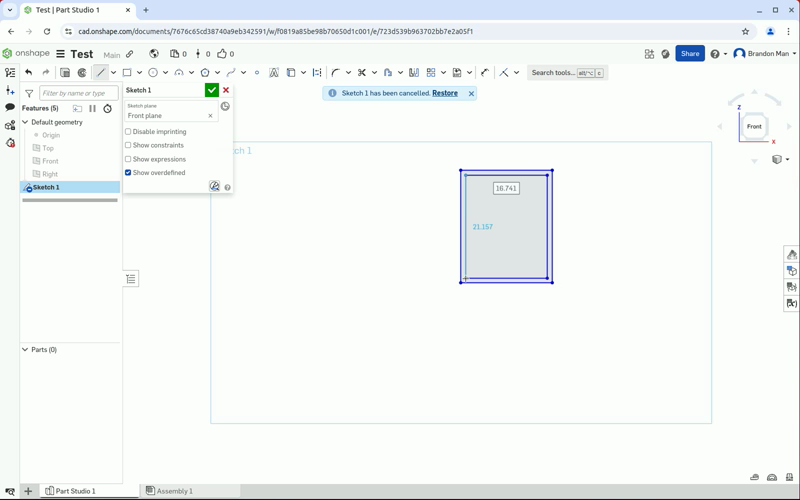
key_up(shift)
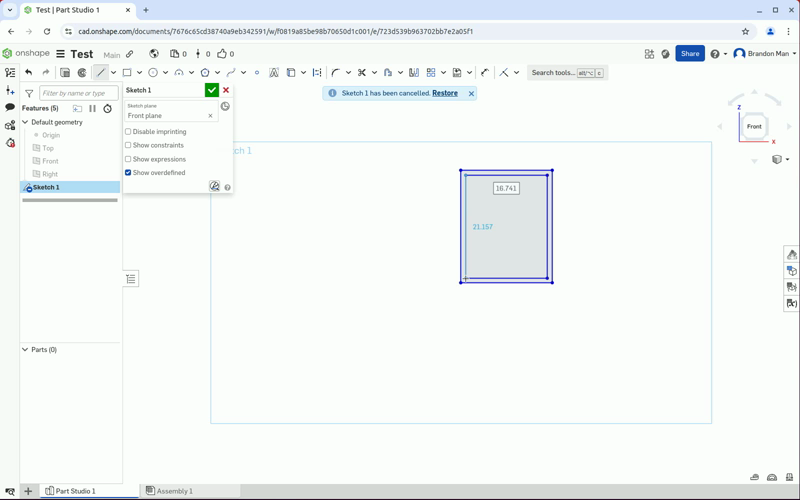
click(465, 278)
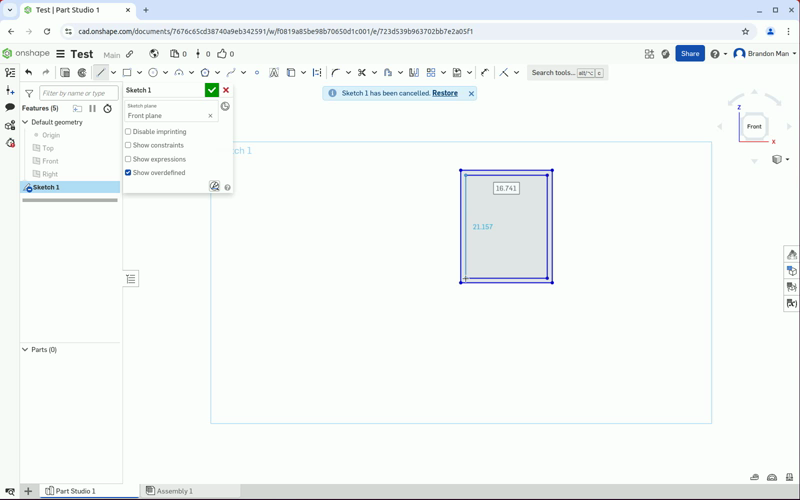
key(esc)
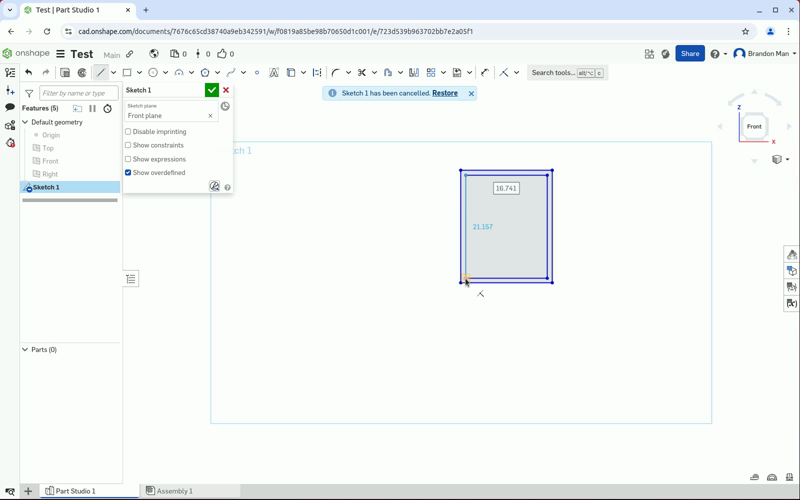
mouse_move(549, 213)
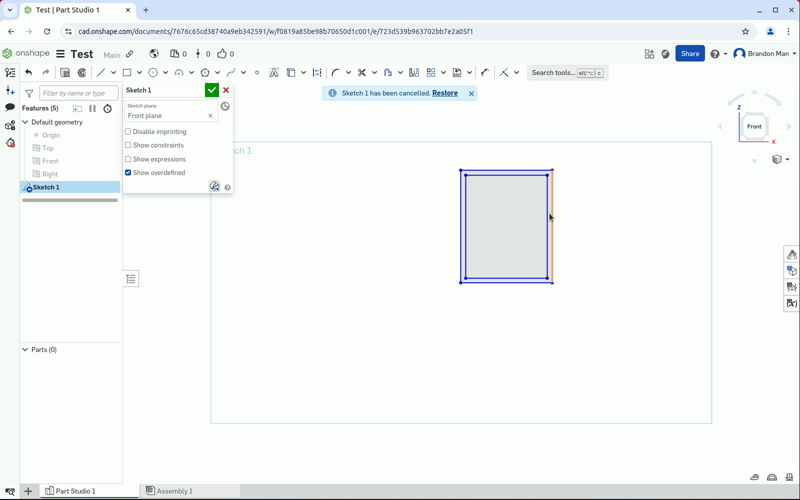
click(549, 213)
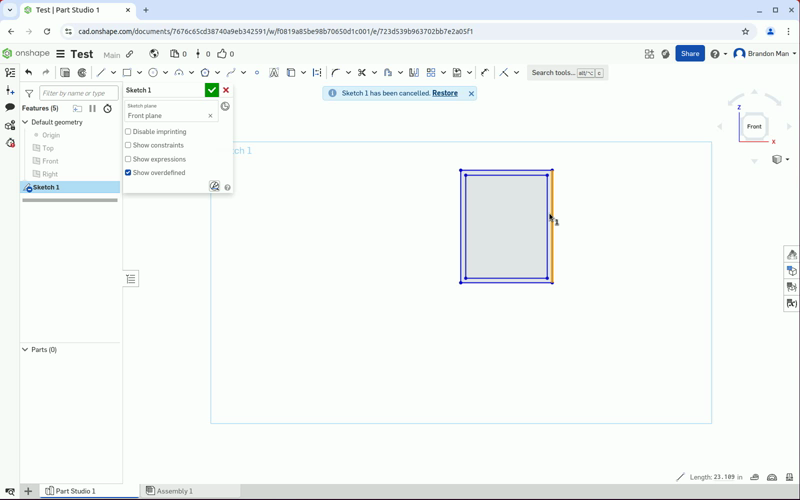
mouse_move(73, 352)
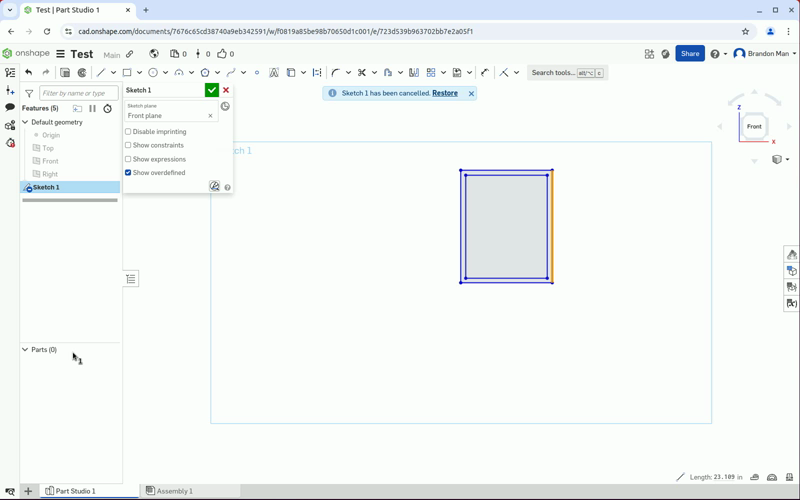
key(shift+y)
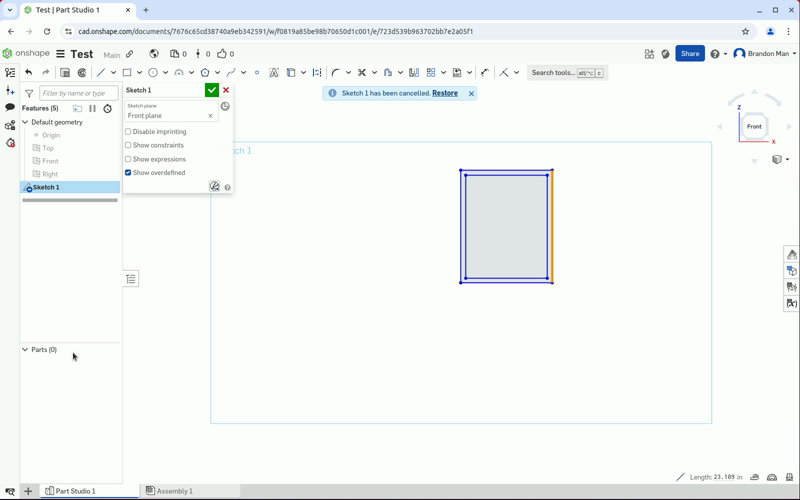
key(shift+e)
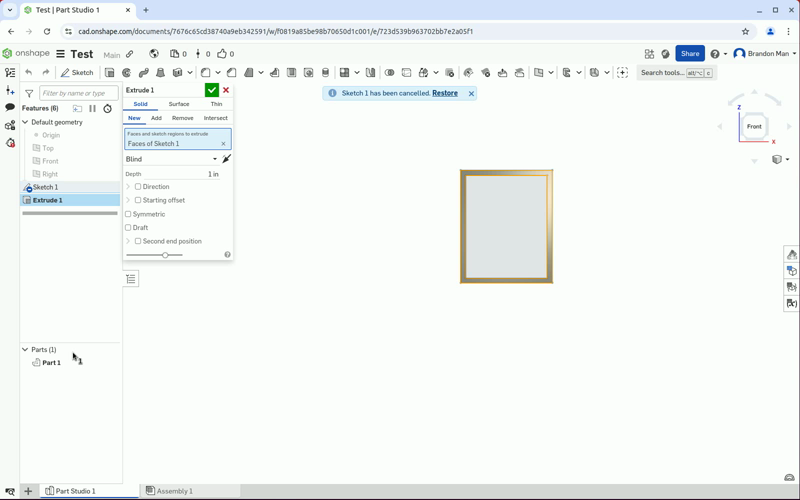
mouse_move(143, 106)
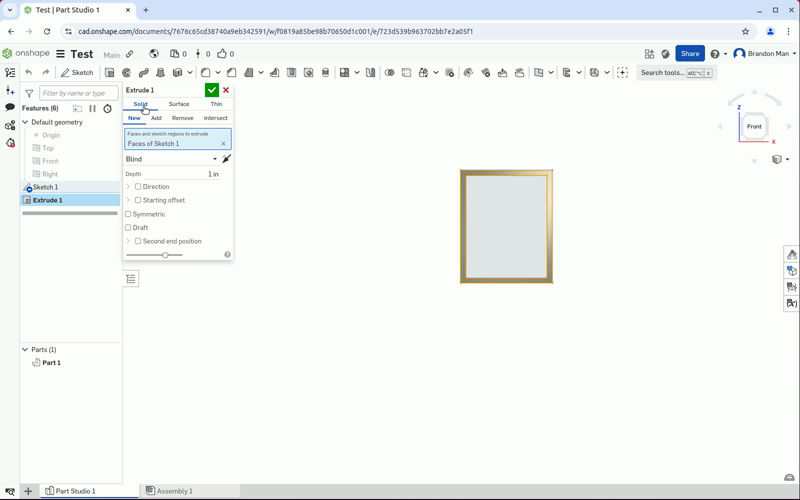
click(143, 106)
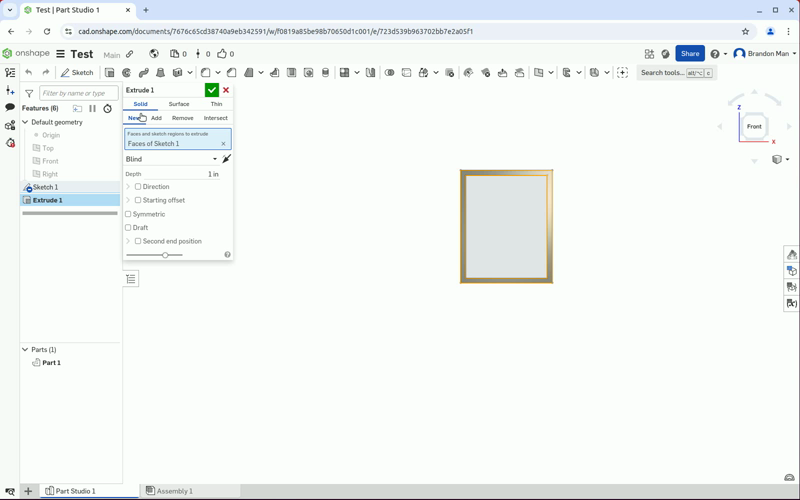
mouse_move(137, 120)
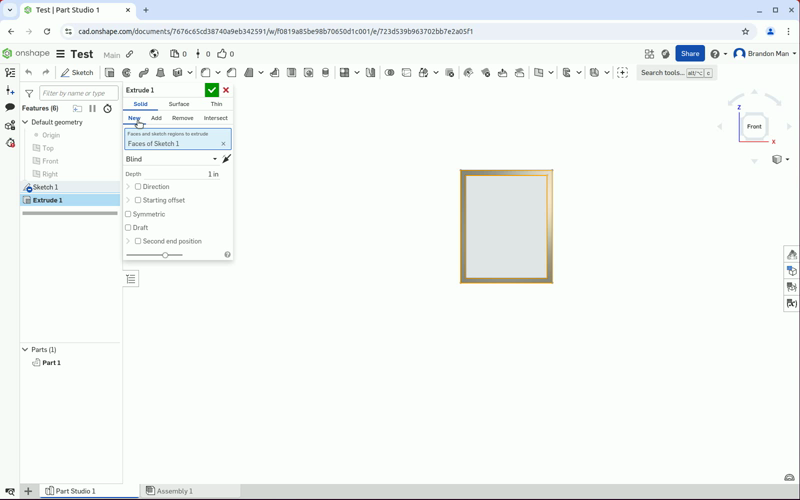
click(137, 120)
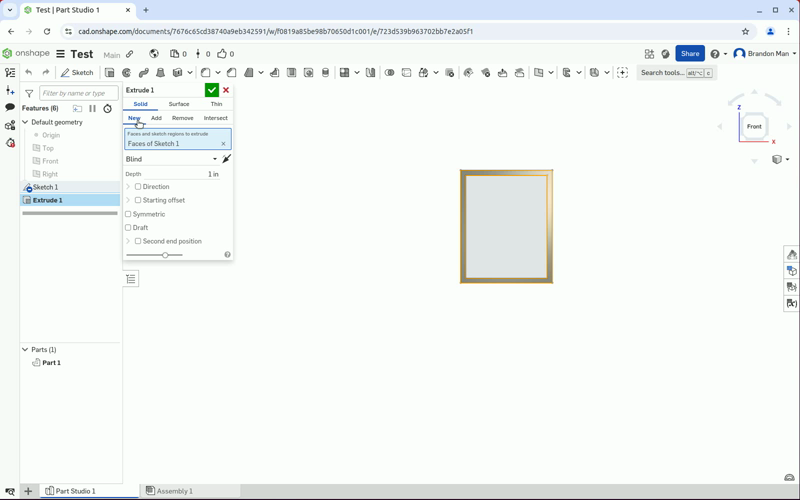
key(tab, 4)
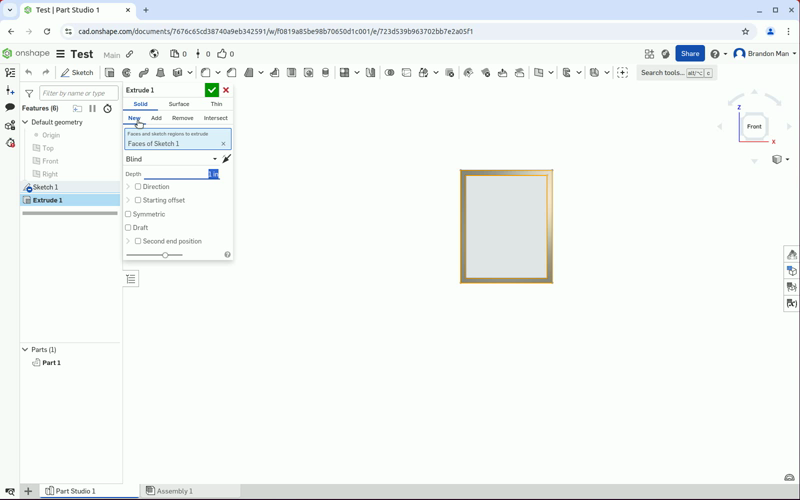
text(0.481)
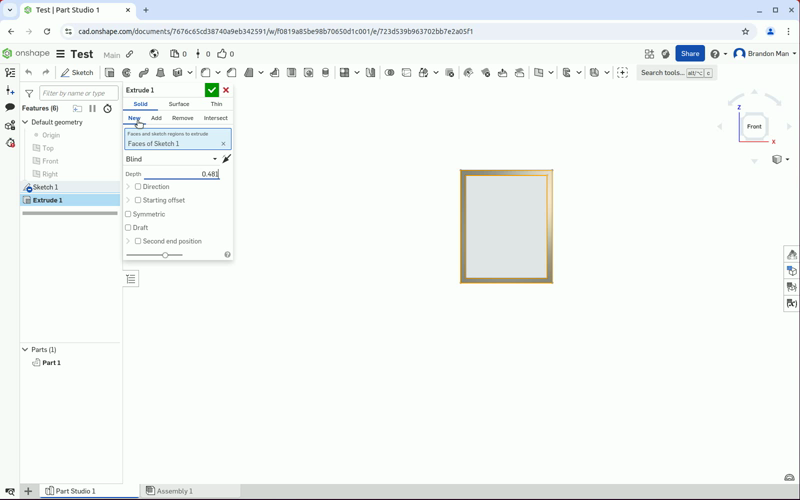
key(enter)
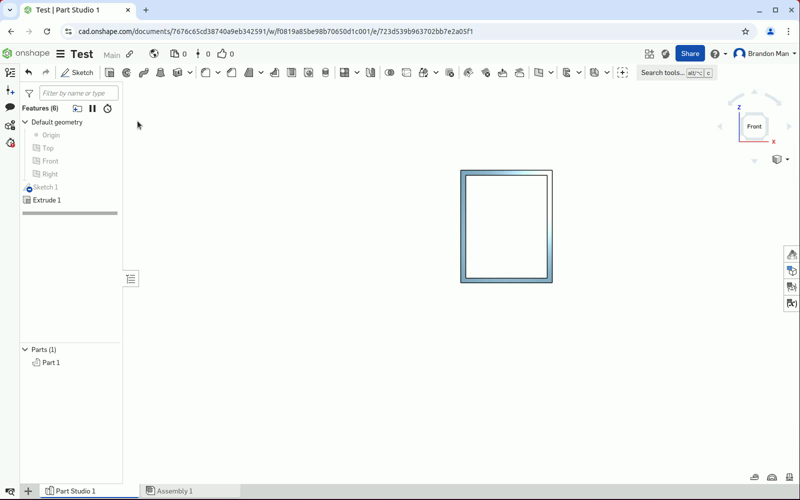
key(shift+h)
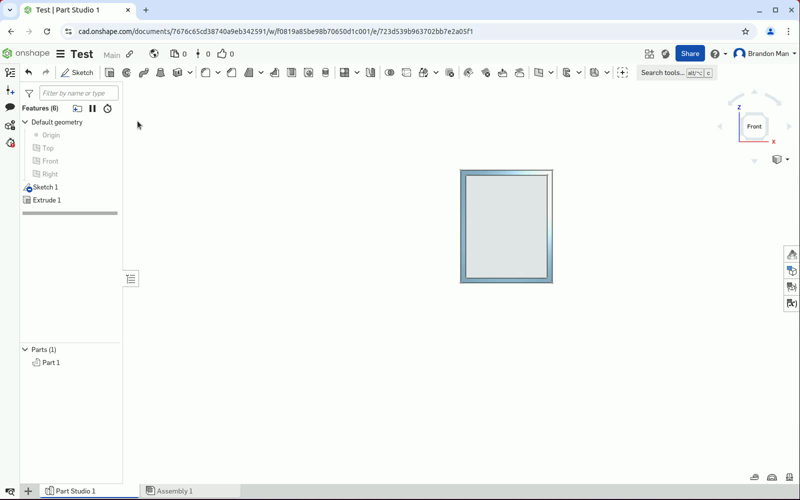
key(shift+h)
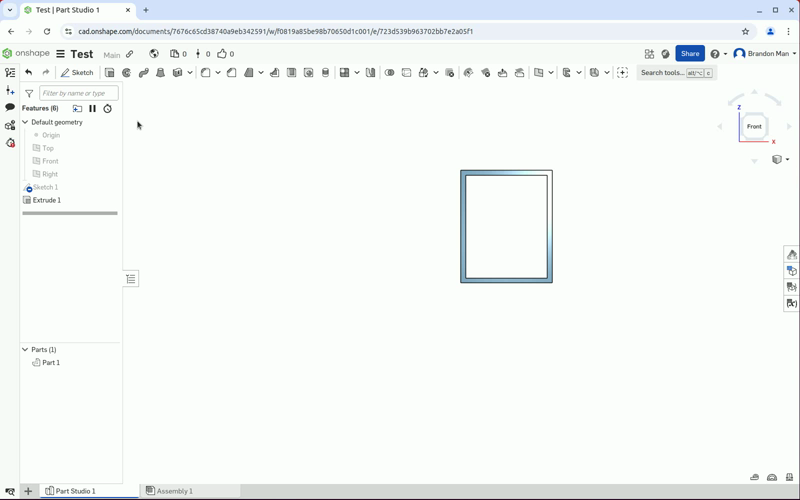
mouse_move(73, 189)
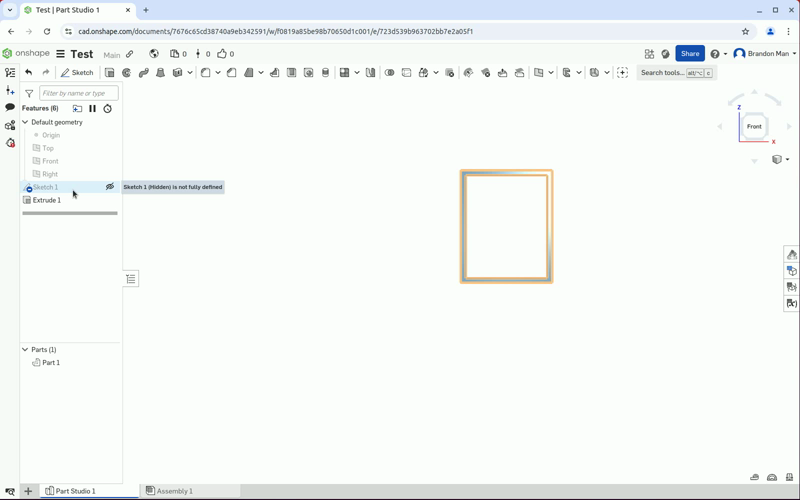
click(73, 189)
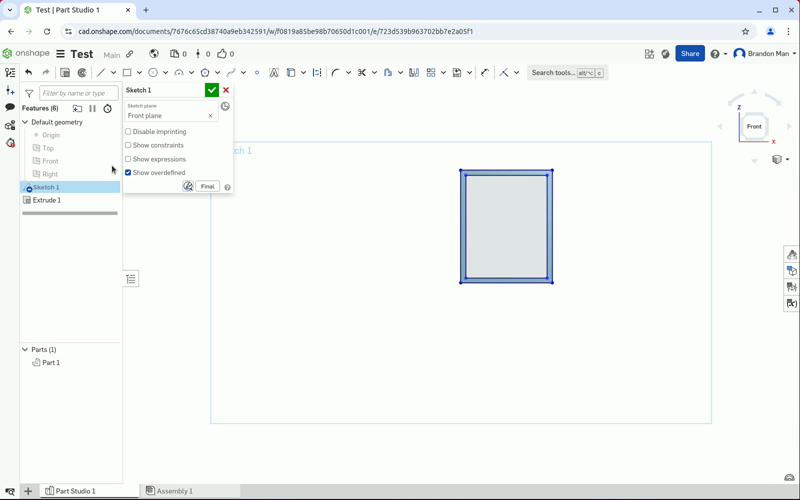
mouse_move(229, 92)
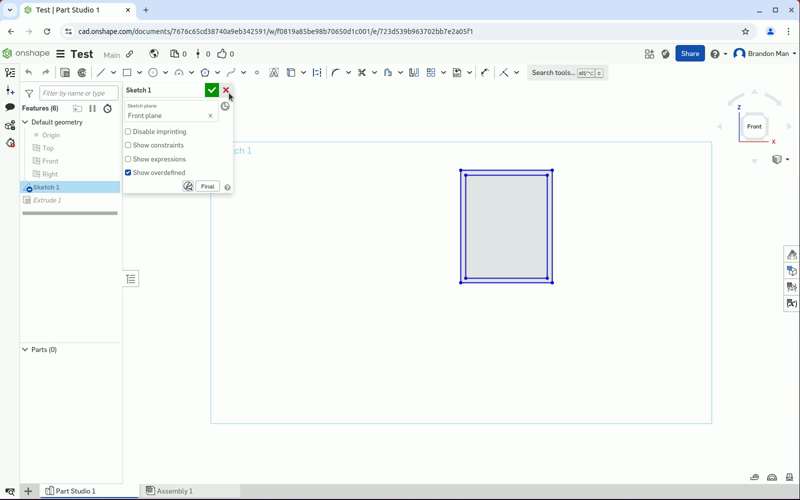
click(229, 92)
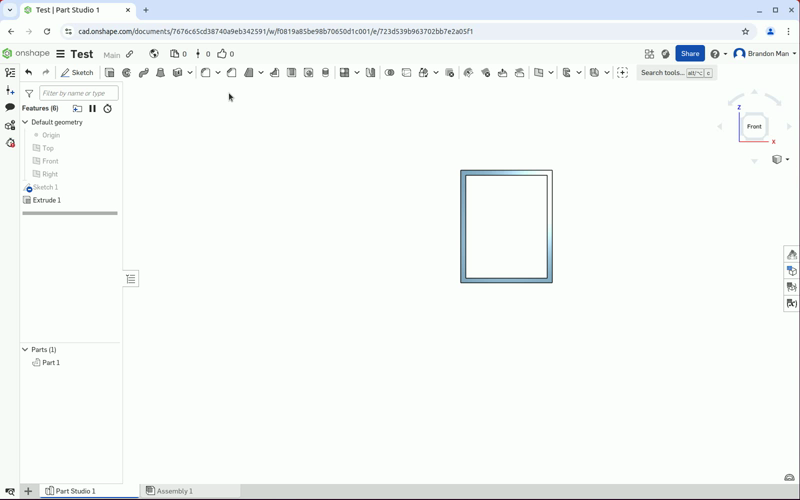
mouse_move(73, 352)
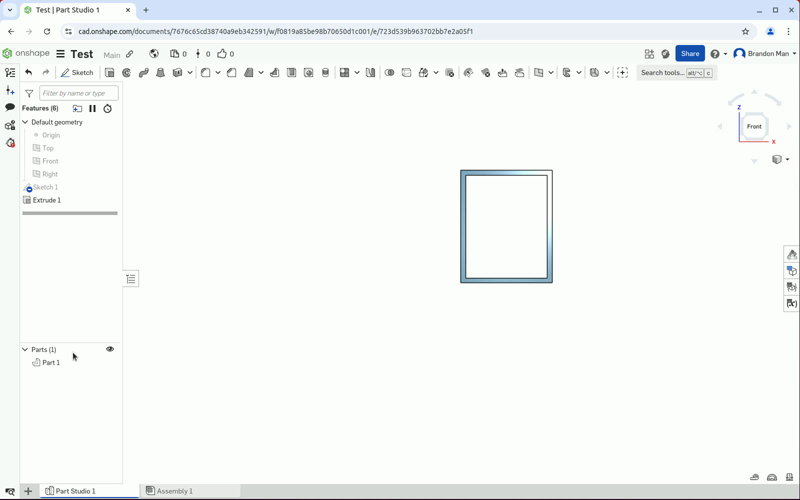
key(y)
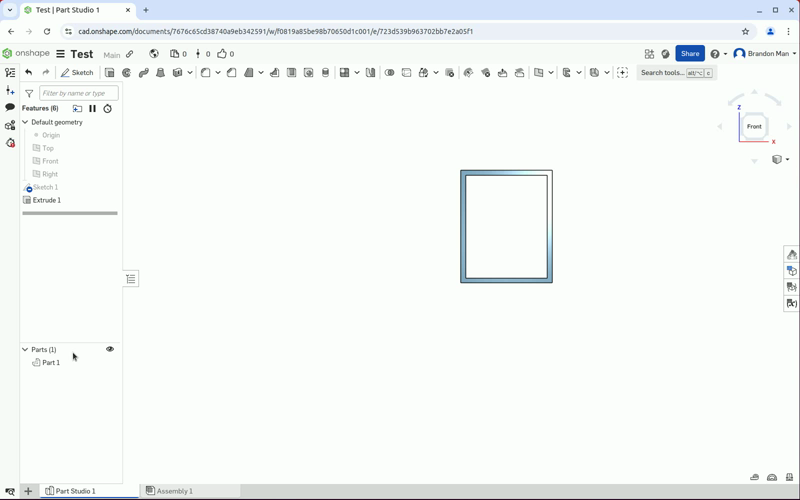
key(shift+p)
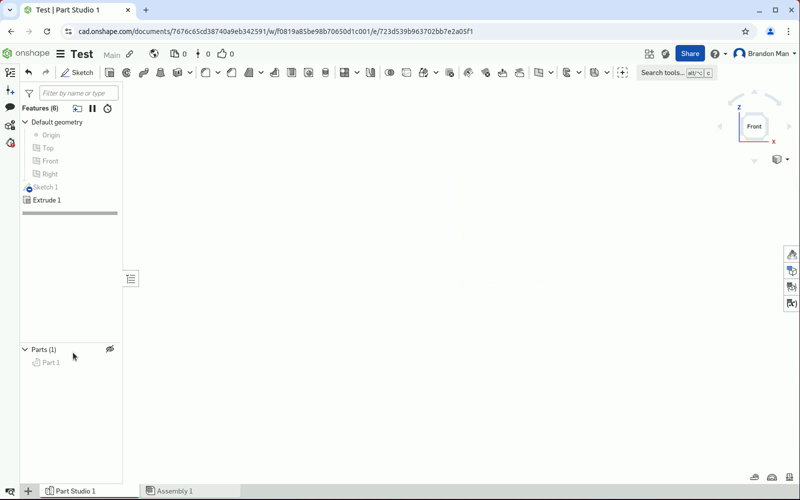
key(space)
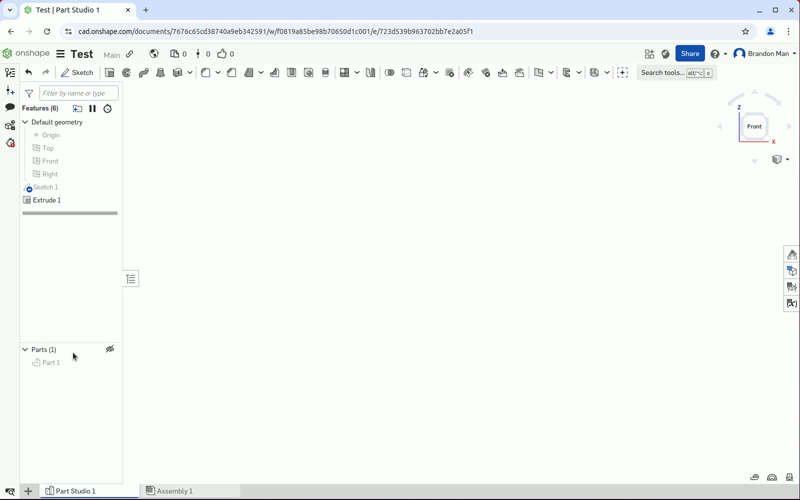
key_down(shift)
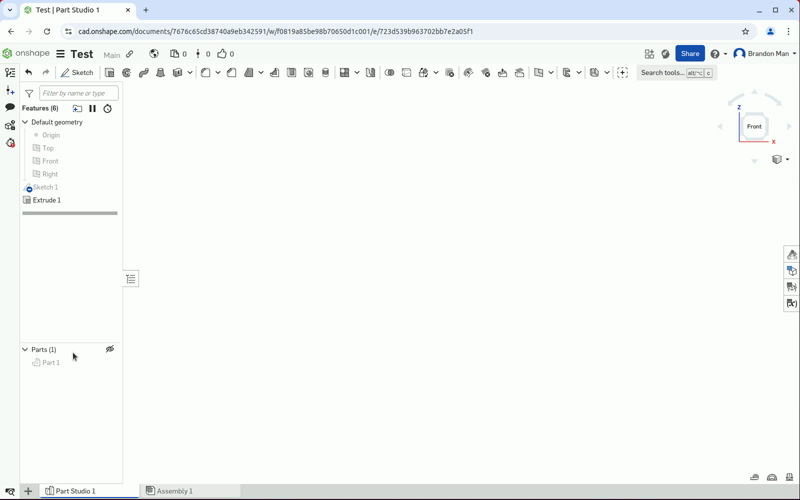
key(down)
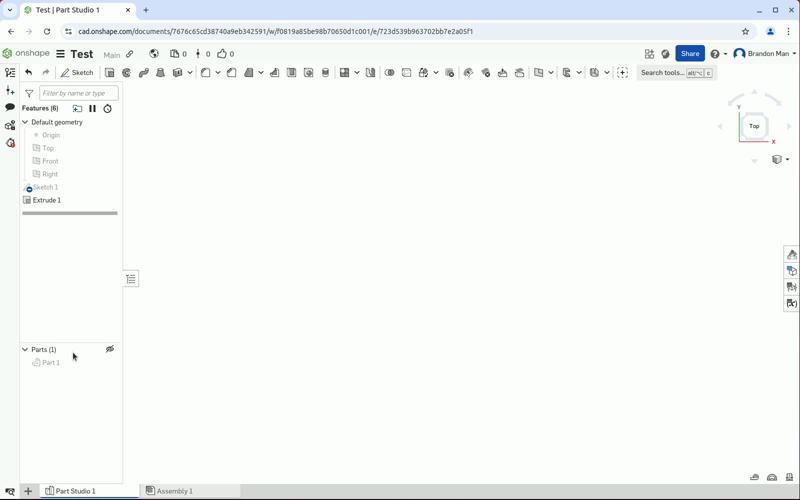
key_up(shift)
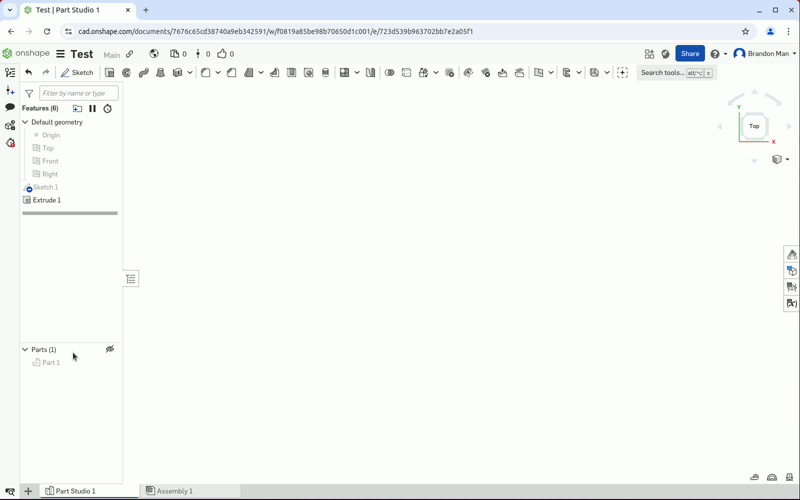
mouse_move(73, 352)
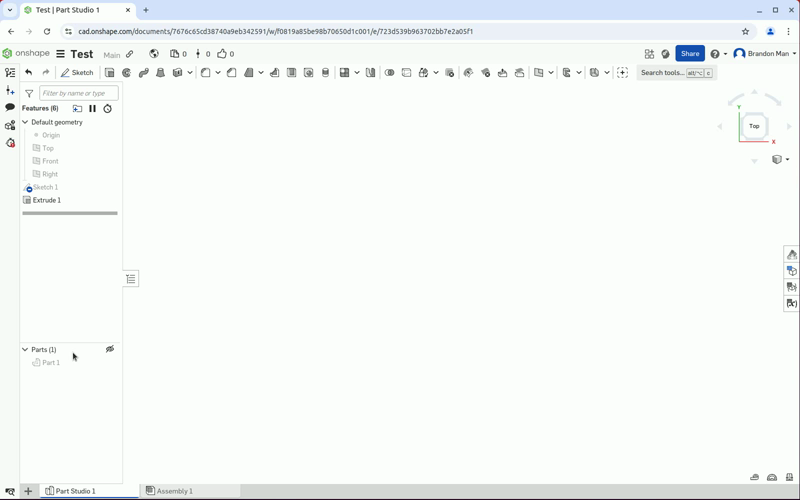
key(shift+y)
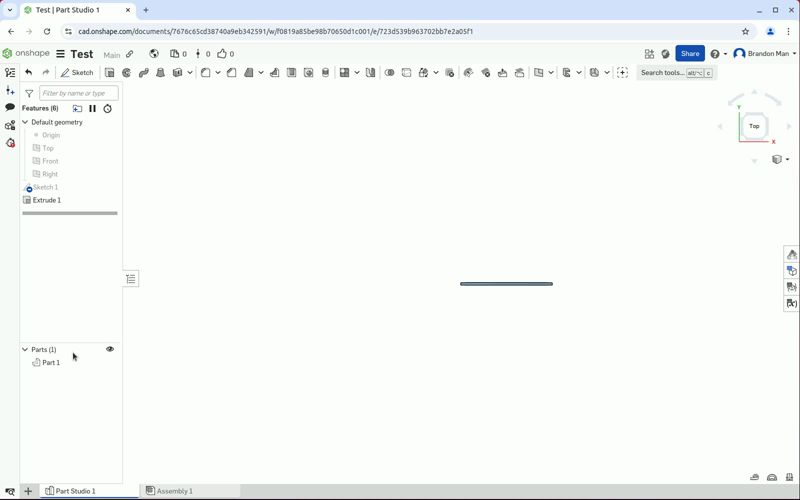
mouse_move(541, 75)
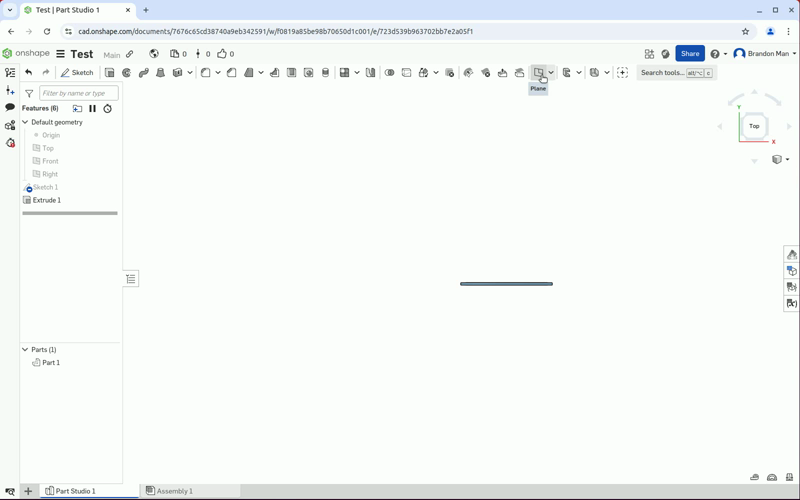
click(541, 75)
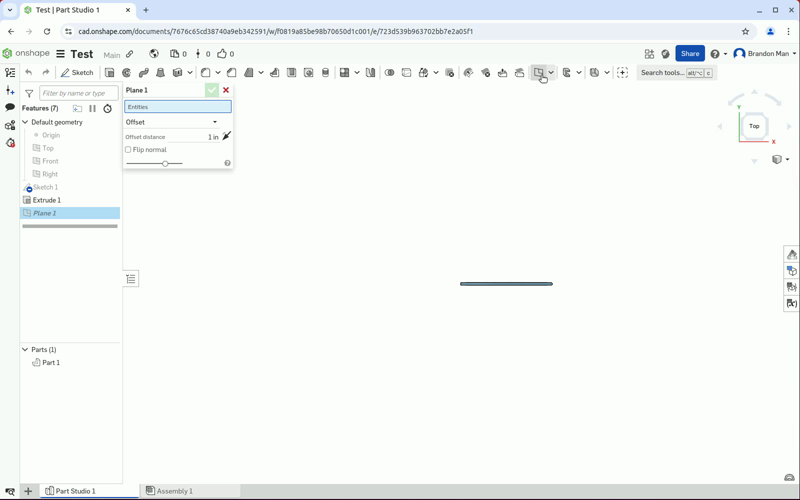
mouse_move(73, 150)
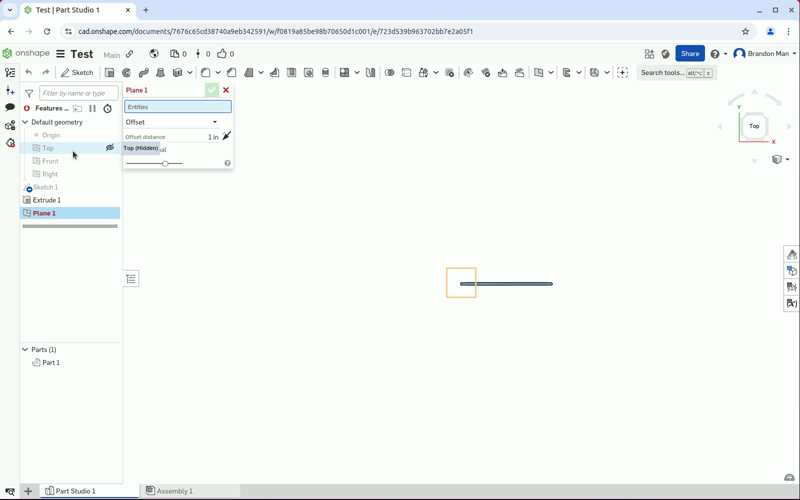
click(73, 150)
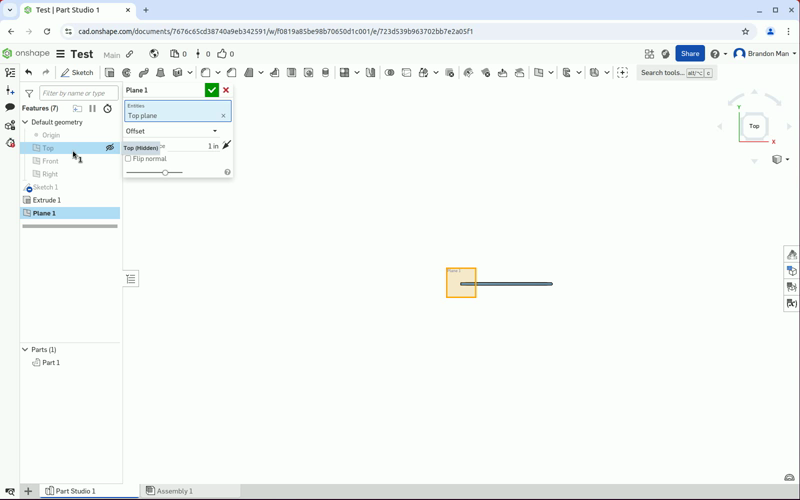
key(tab, 2)
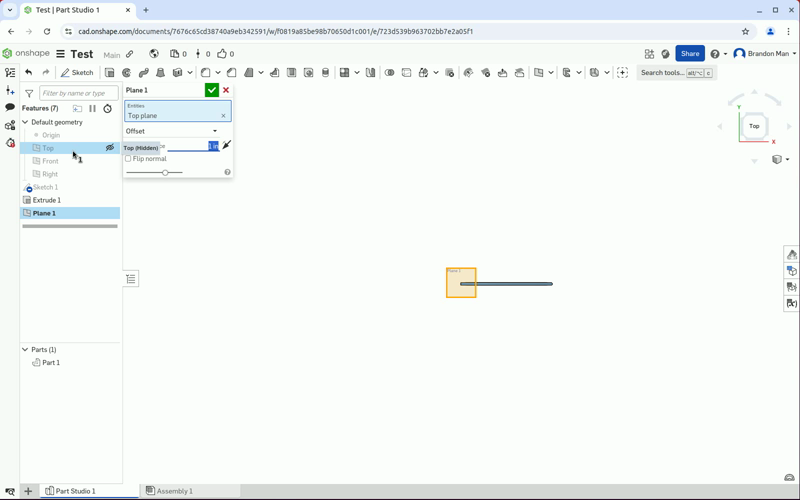
text(23.108)
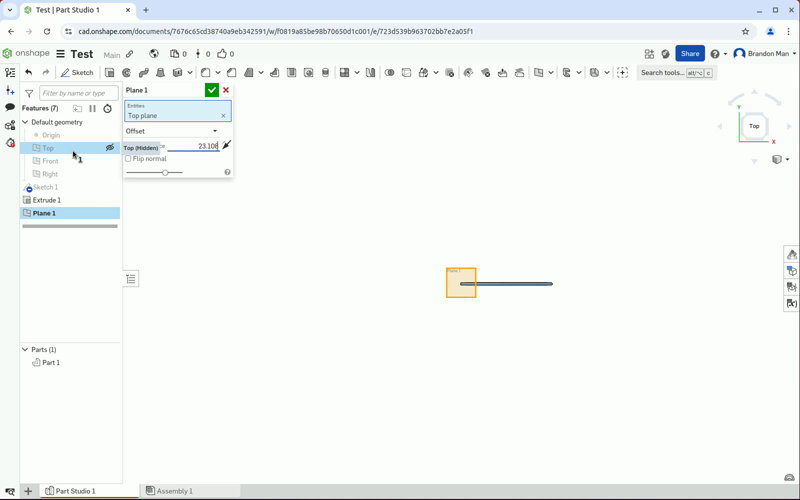
key(enter, 2)
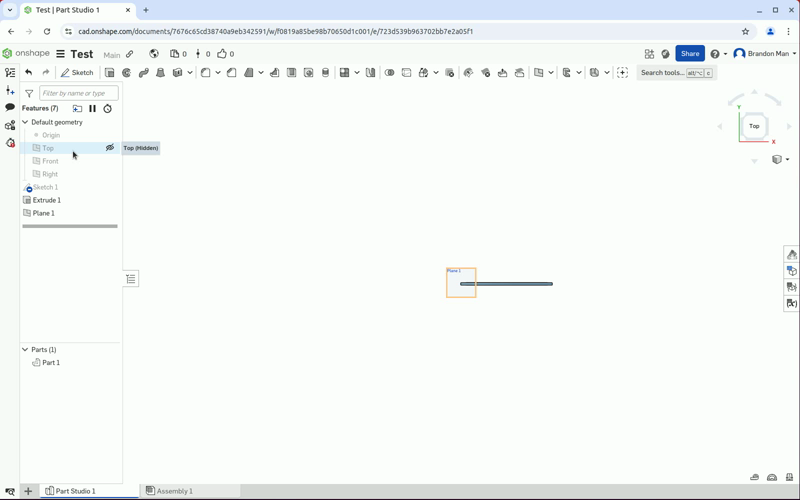
key(shift+s)
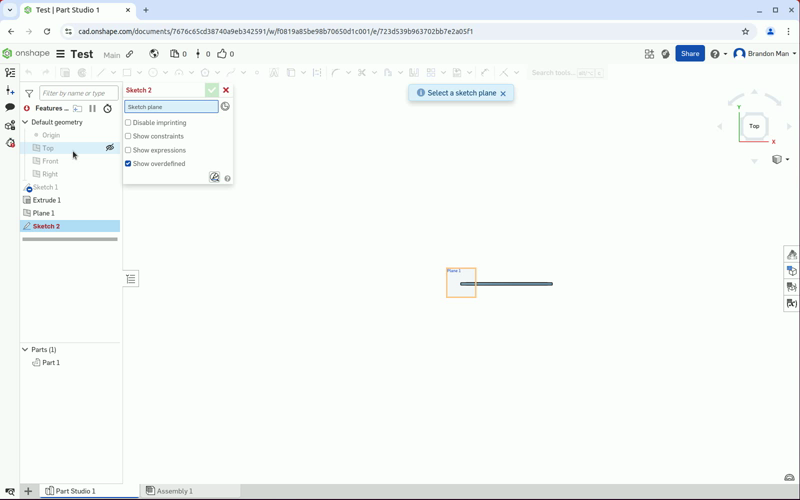
mouse_move(73, 215)
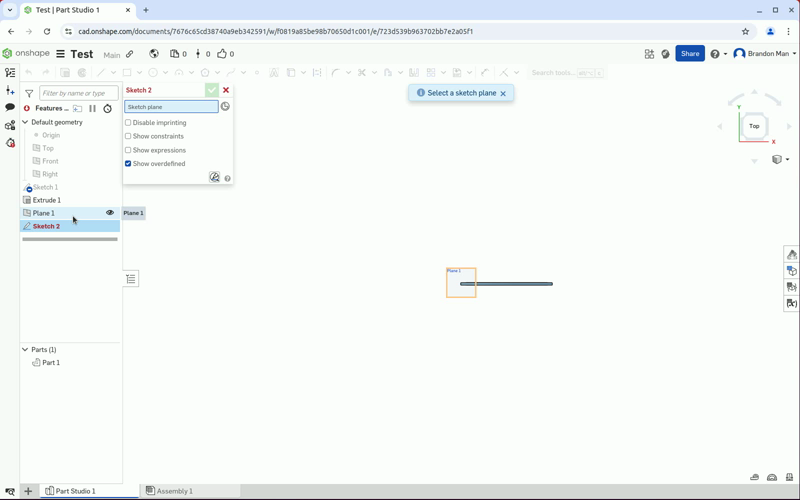
click(73, 215)
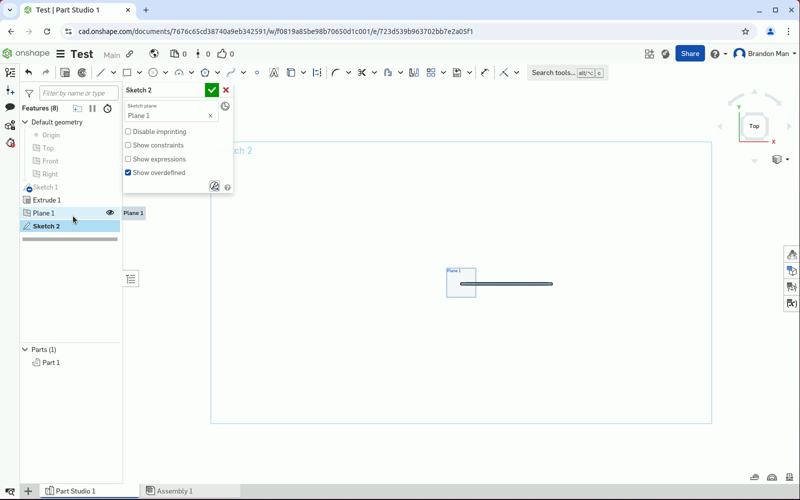
mouse_move(73, 352)
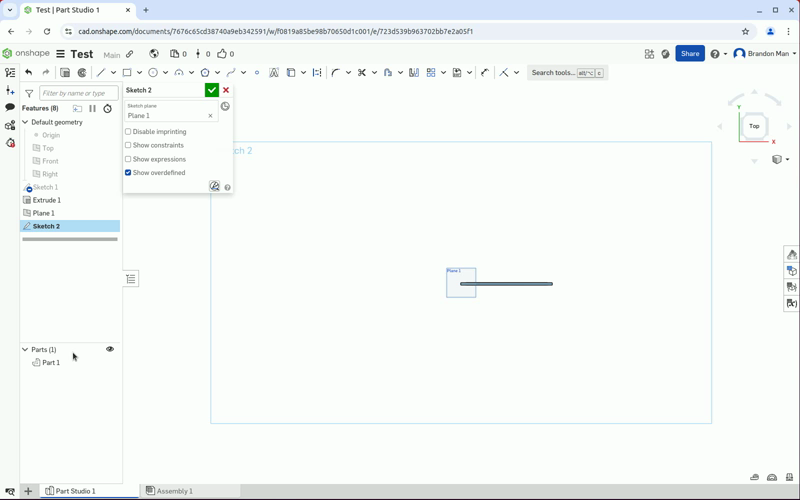
key(y)
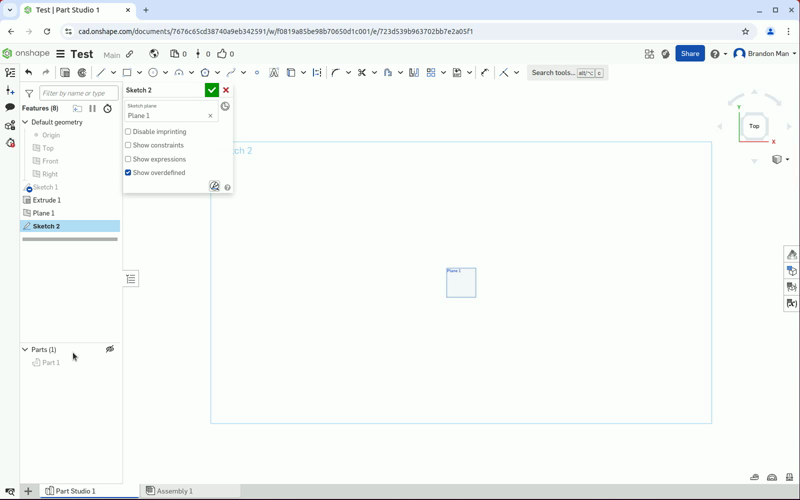
key(l)
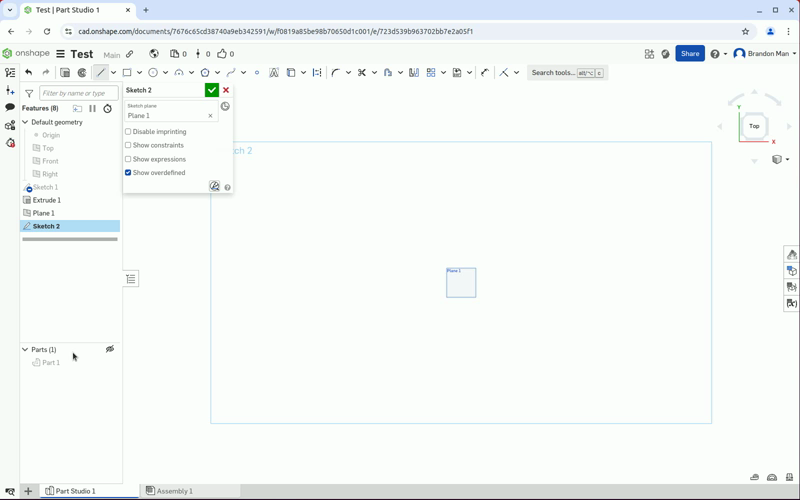
key_down(shift)
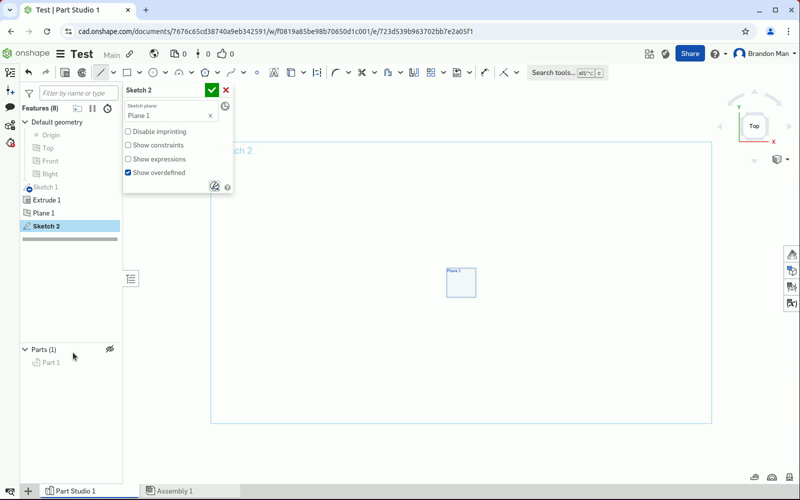
mouse_move(547, 285)
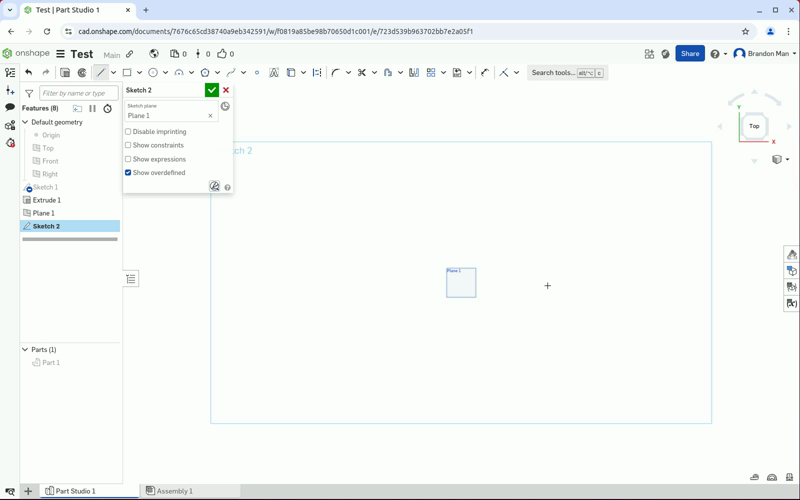
click(547, 285)
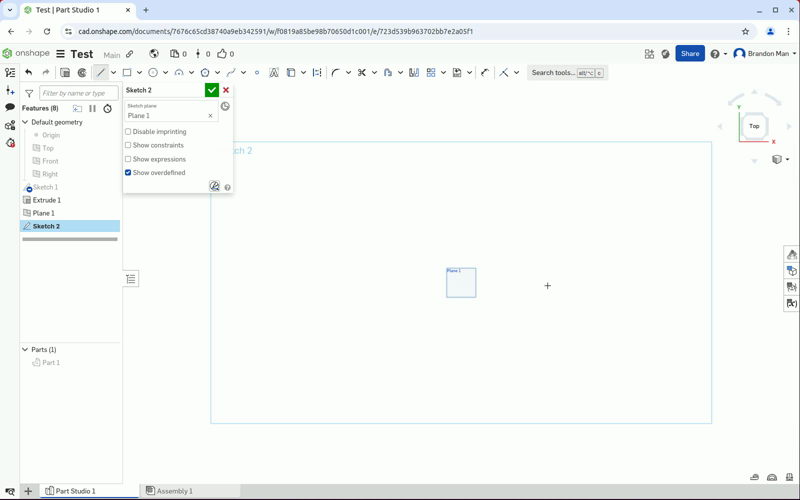
key_up(shift)
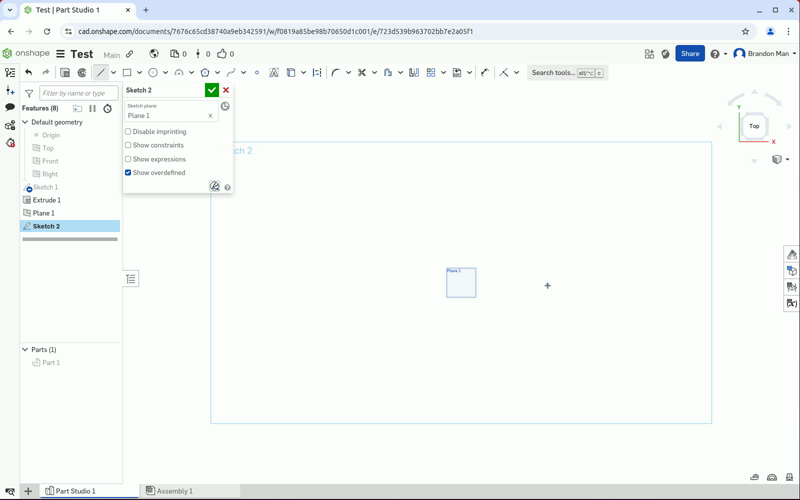
key_down(shift)
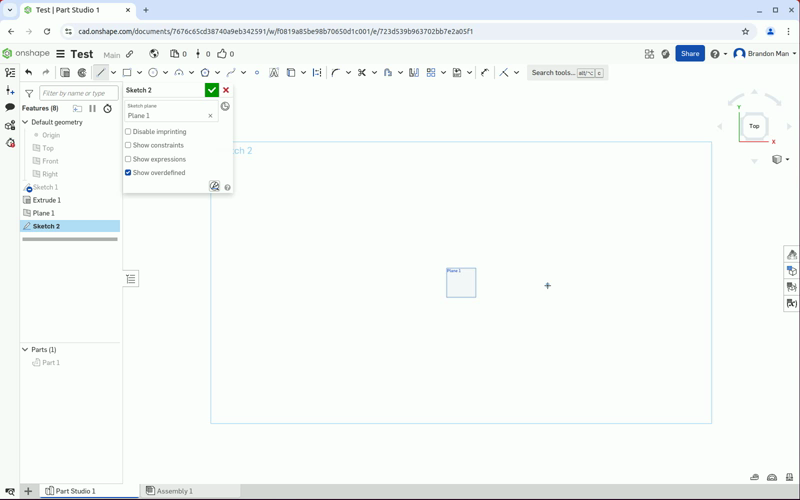
mouse_move(577, 285)
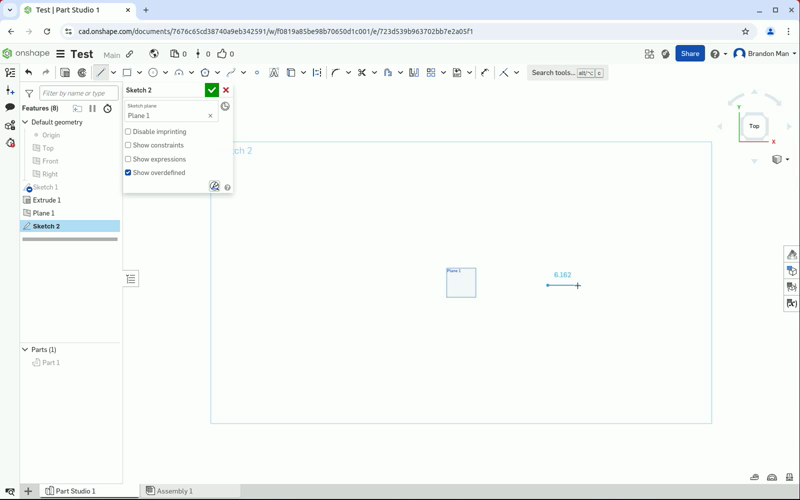
mouse_move(554, 285)
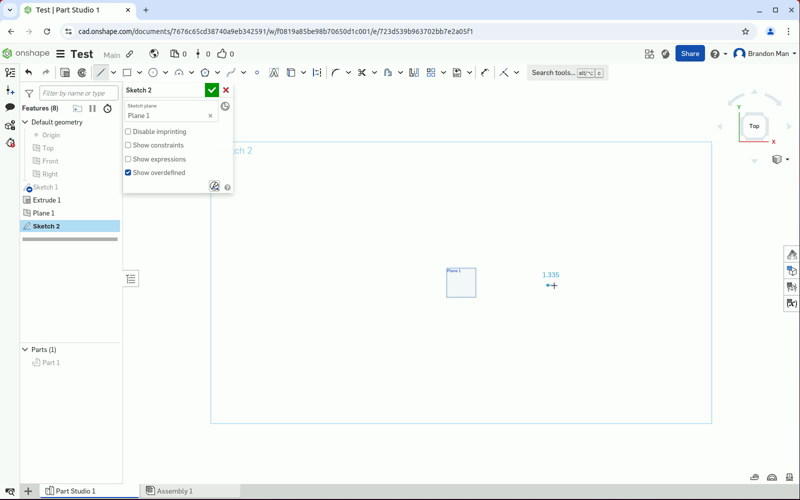
scroll(6)
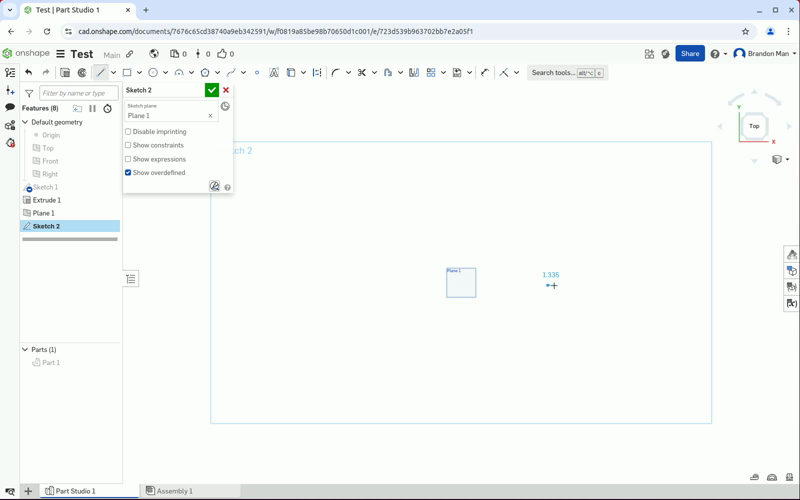
scroll(6)
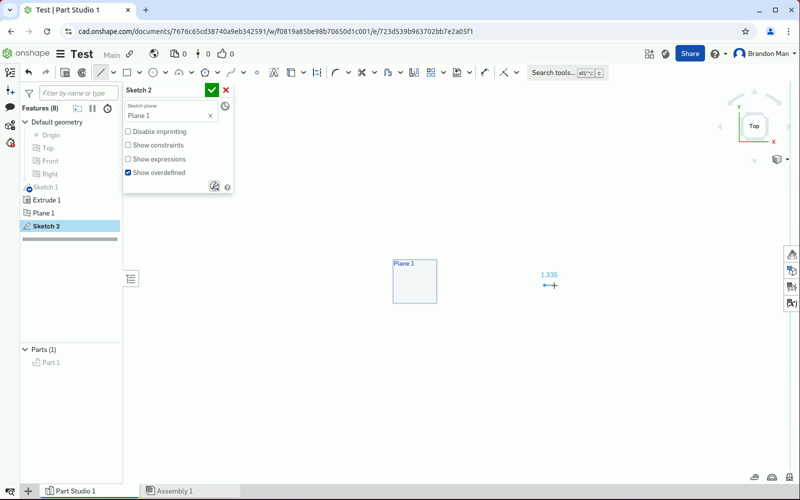
scroll(6)
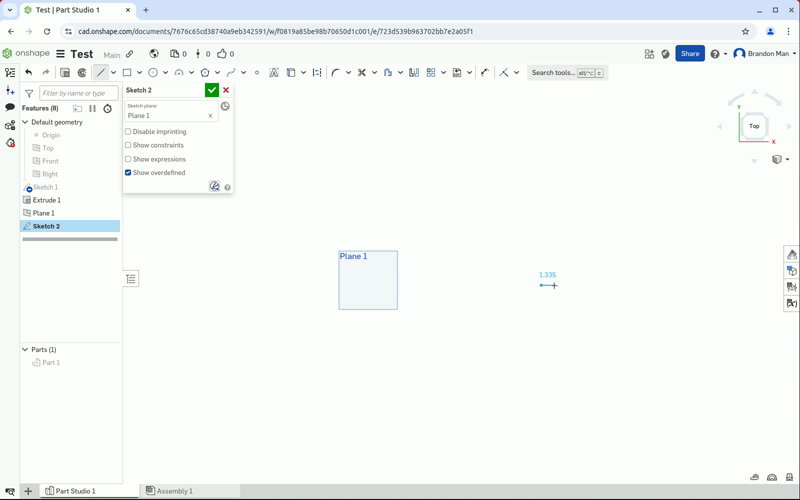
scroll(6)
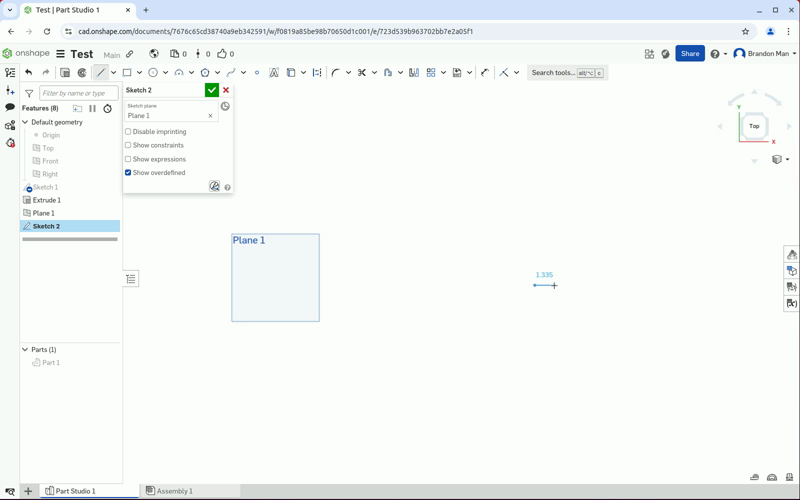
scroll(6)
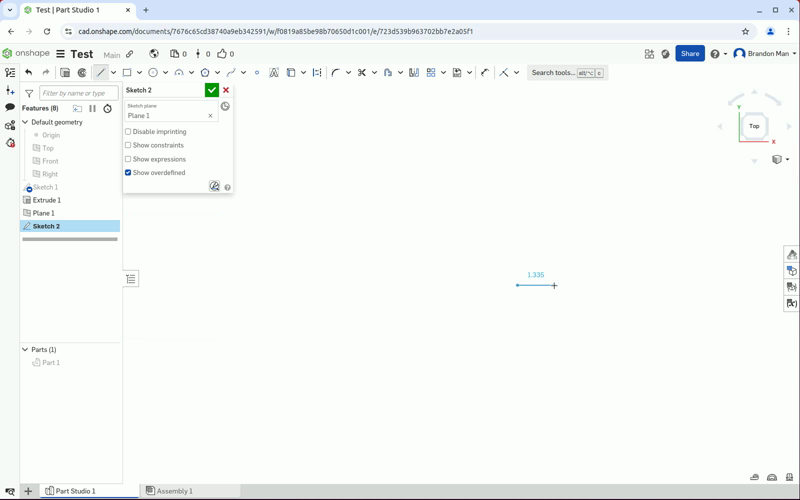
scroll(6)
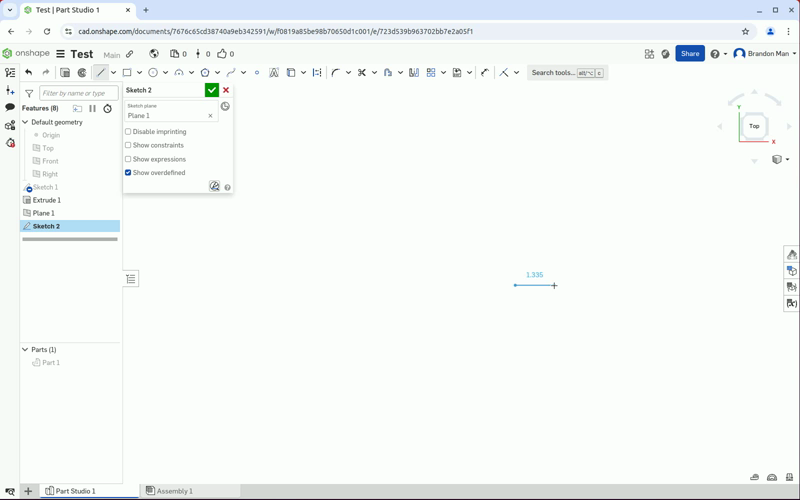
scroll(6)
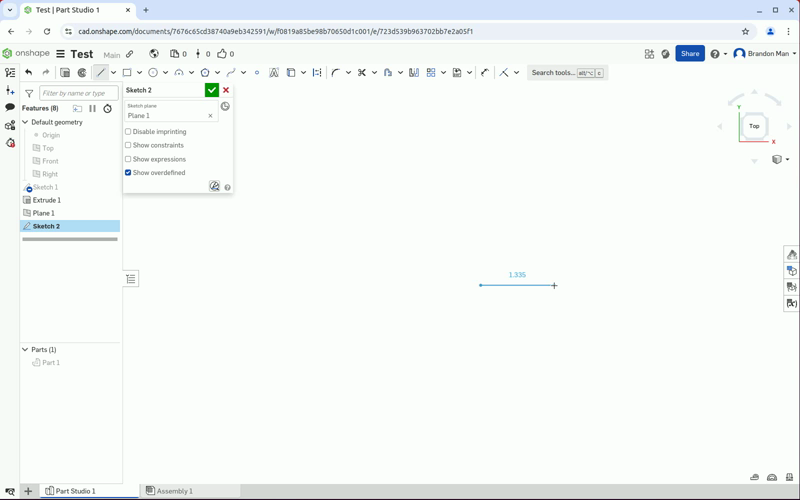
click(554, 285)
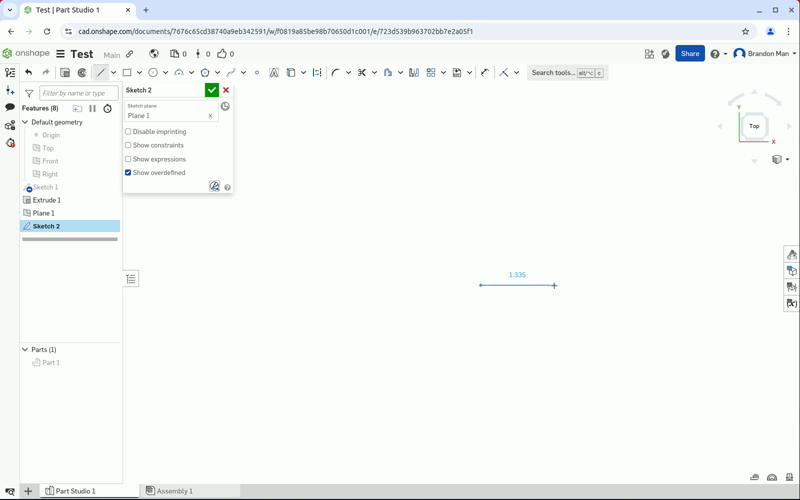
scroll(-6)
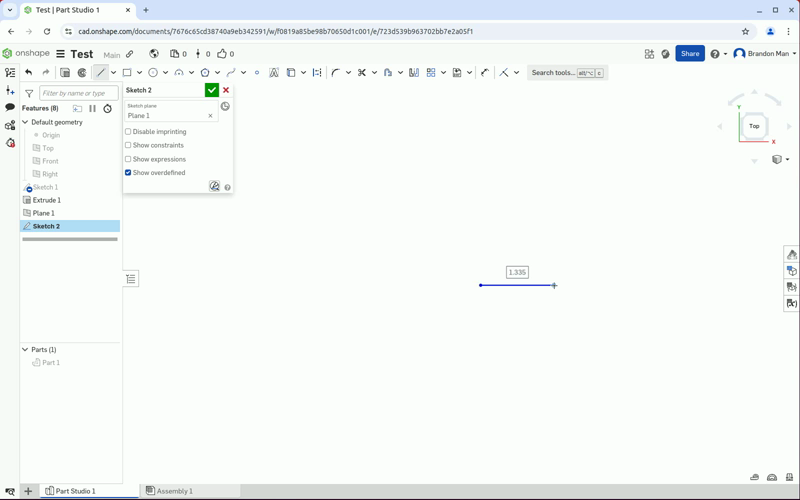
scroll(-6)
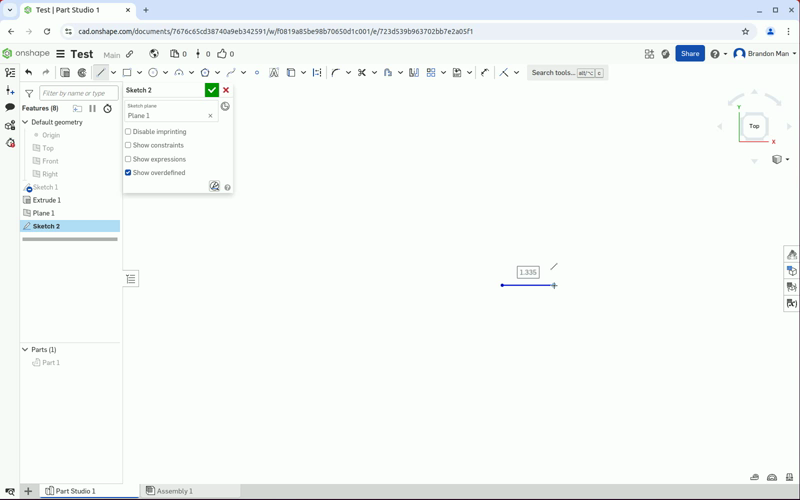
scroll(-6)
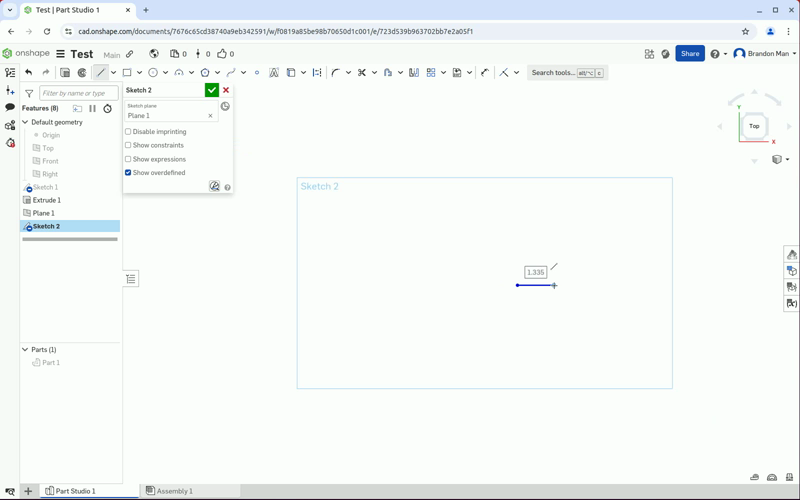
scroll(-6)
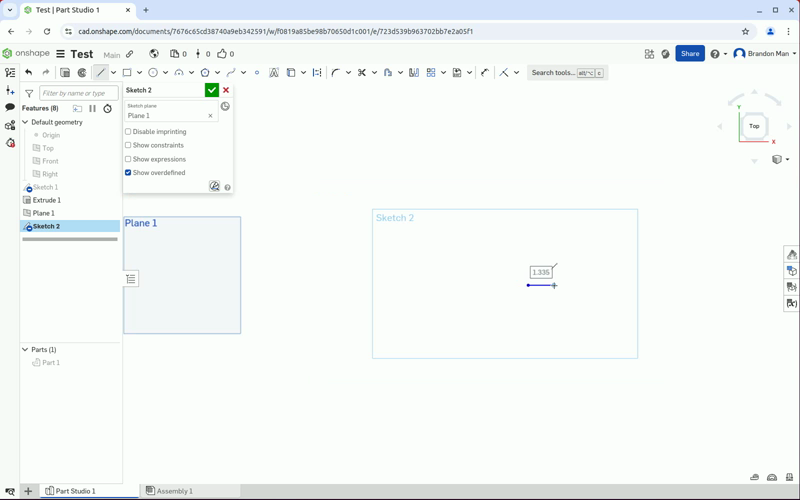
scroll(-6)
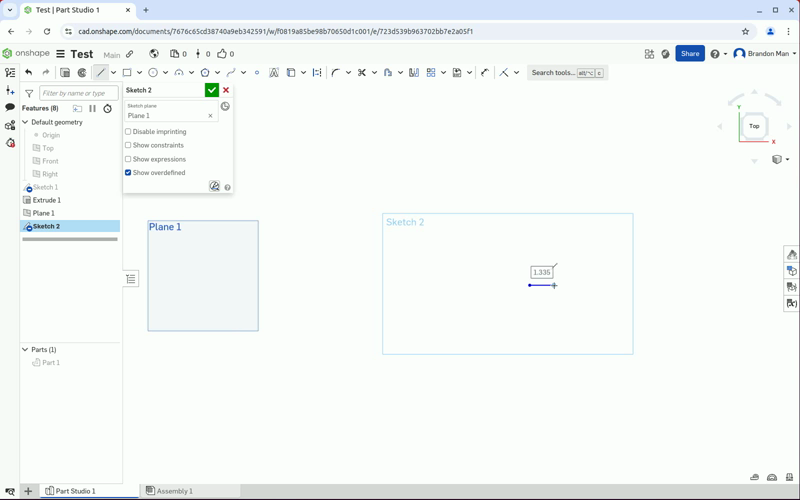
scroll(-6)
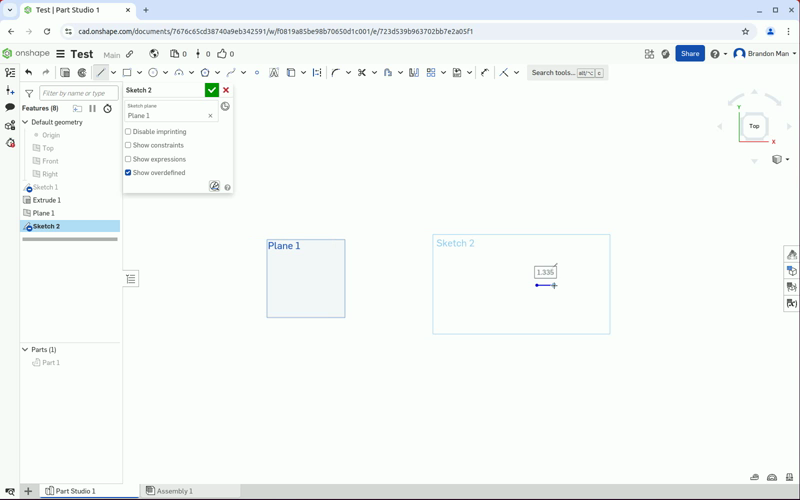
scroll(-6)
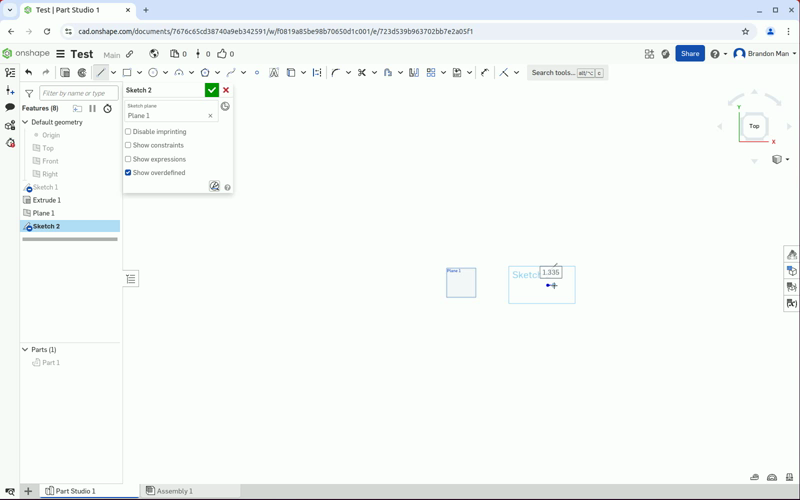
key_up(shift)
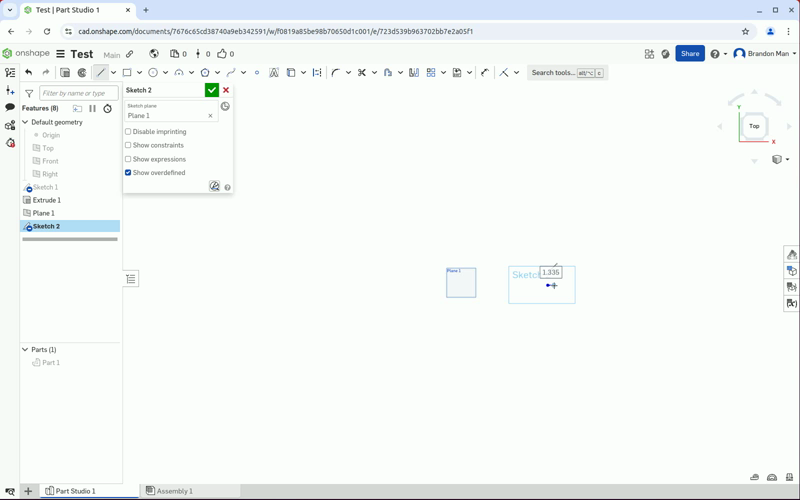
key_down(shift)
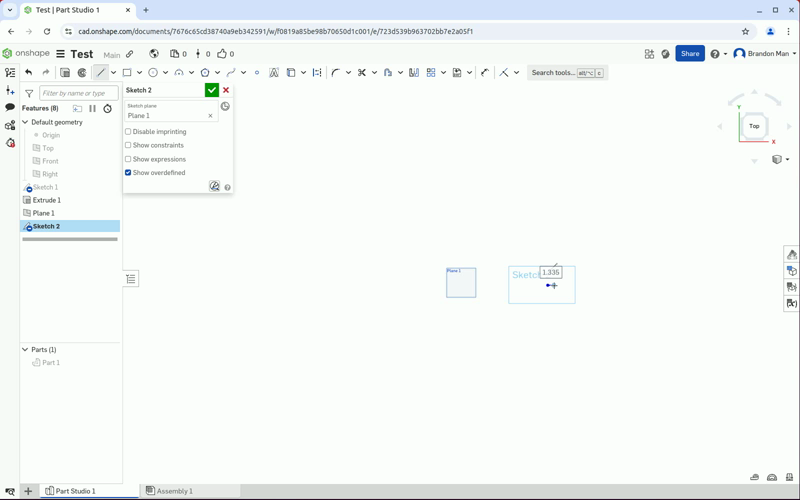
mouse_move(584, 285)
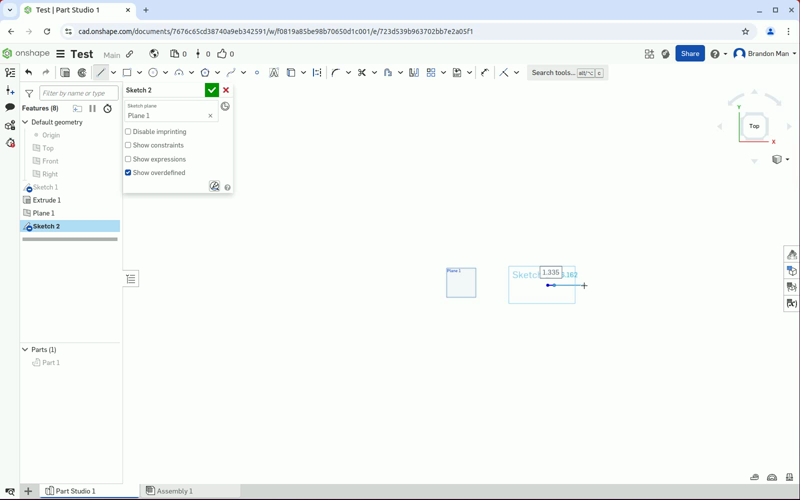
mouse_move(554, 282)
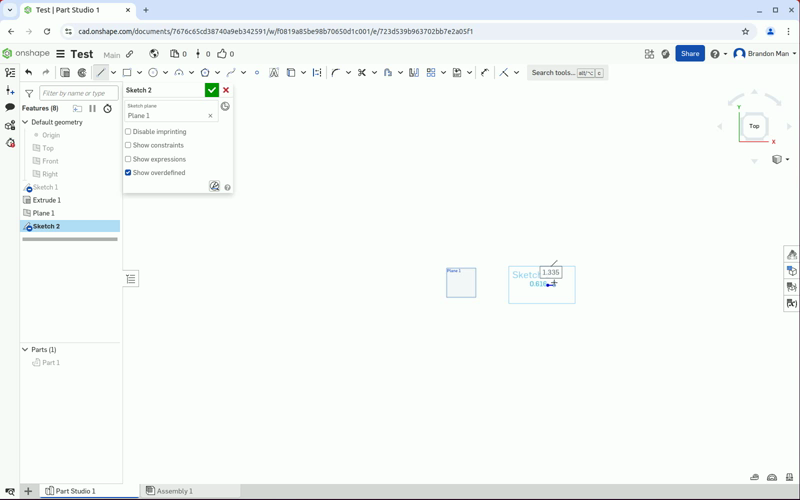
scroll(6)
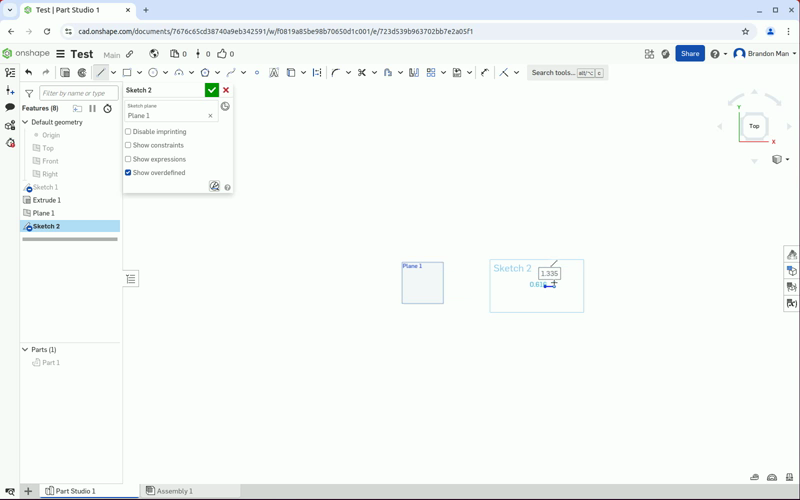
scroll(6)
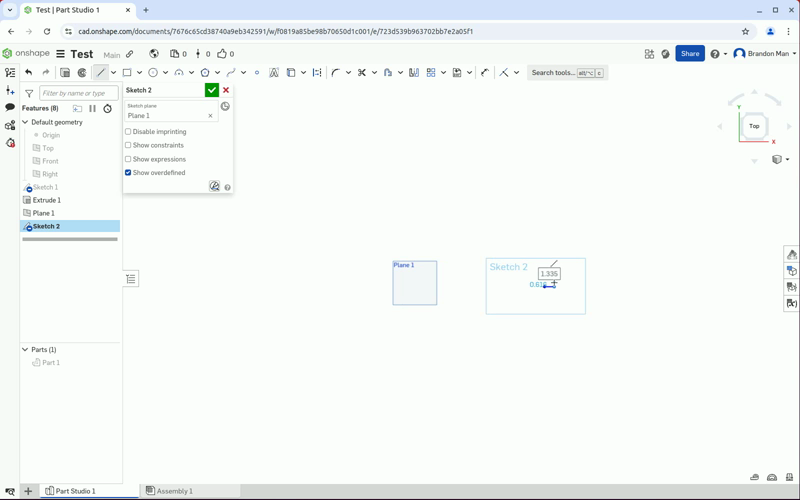
scroll(6)
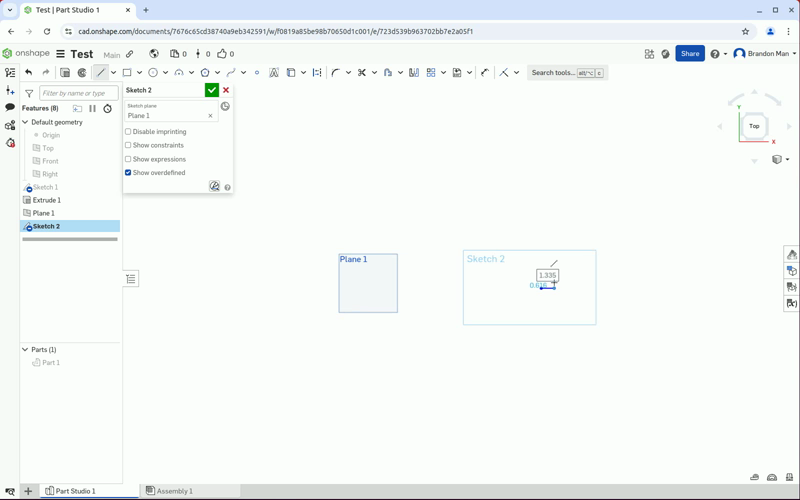
scroll(6)
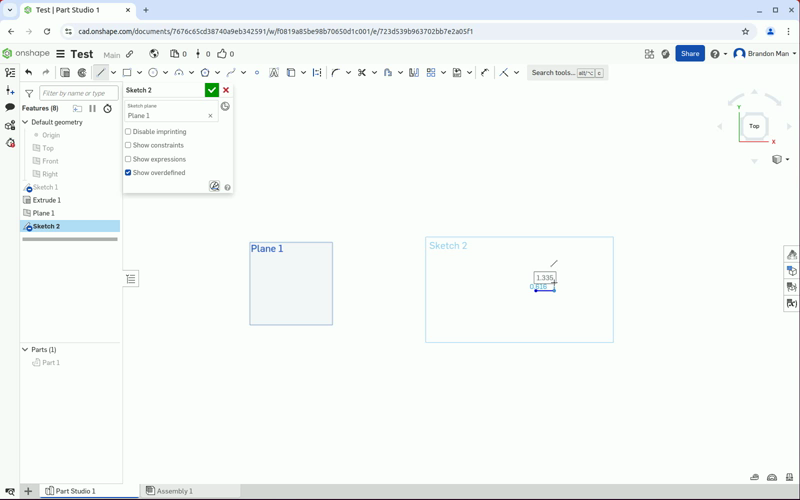
scroll(6)
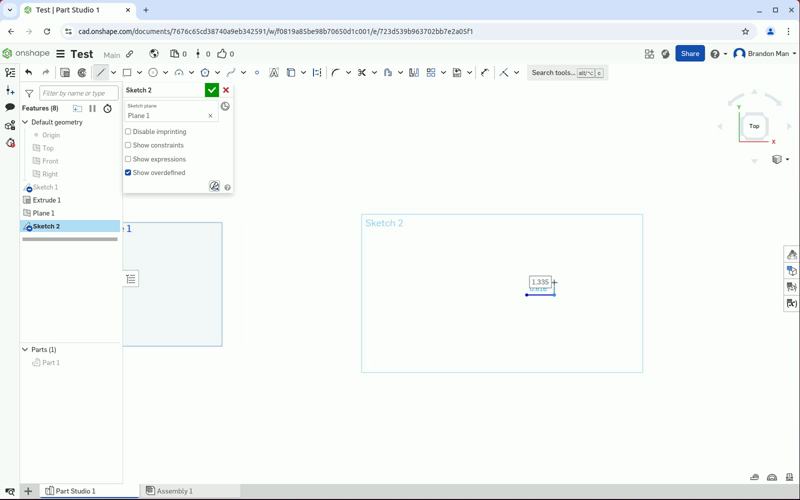
scroll(6)
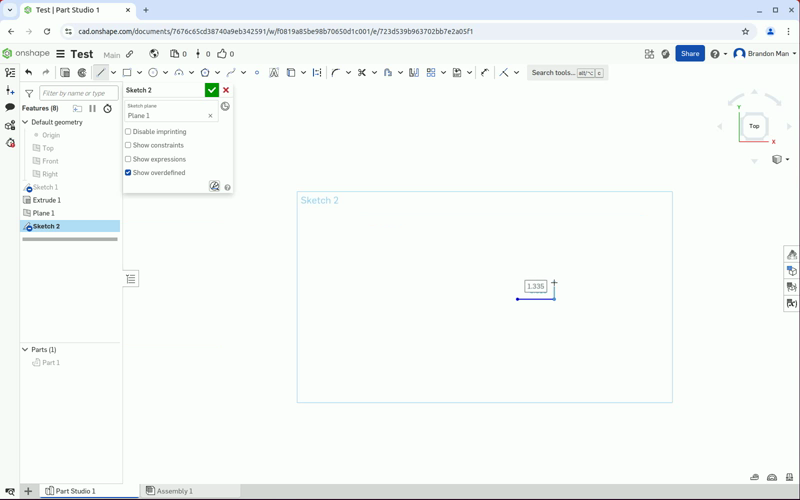
scroll(6)
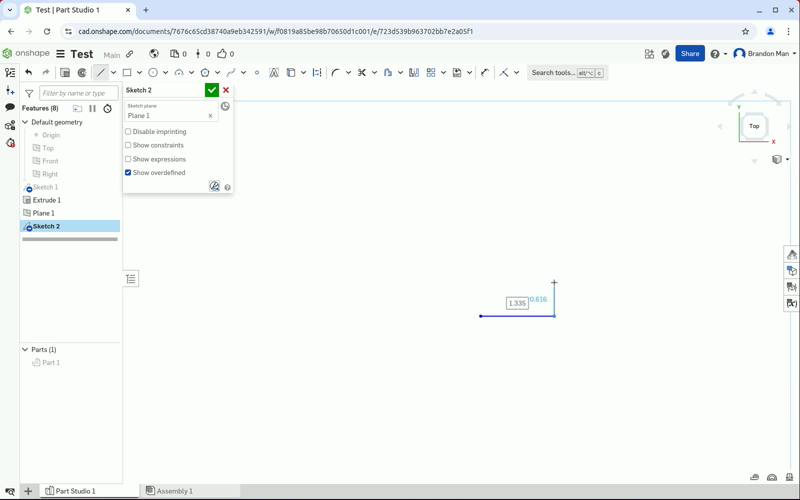
click(554, 282)
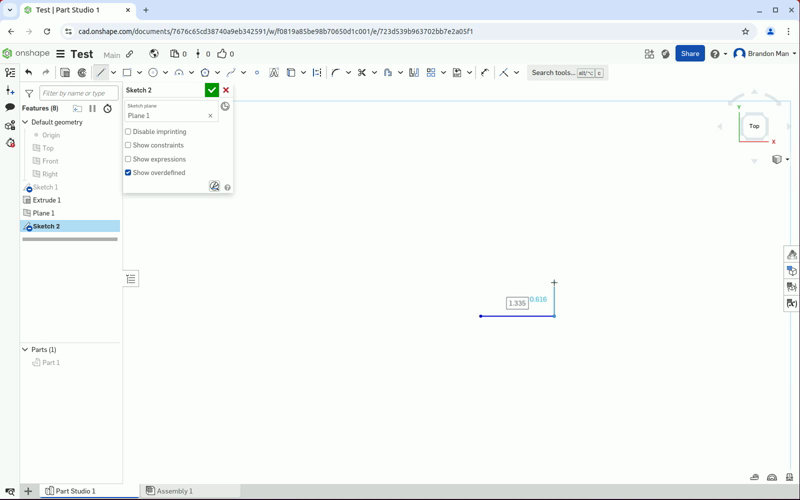
scroll(-6)
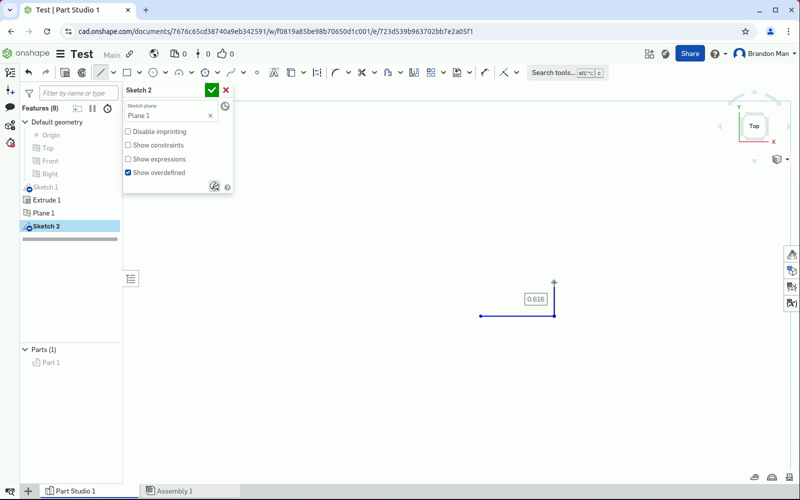
scroll(-6)
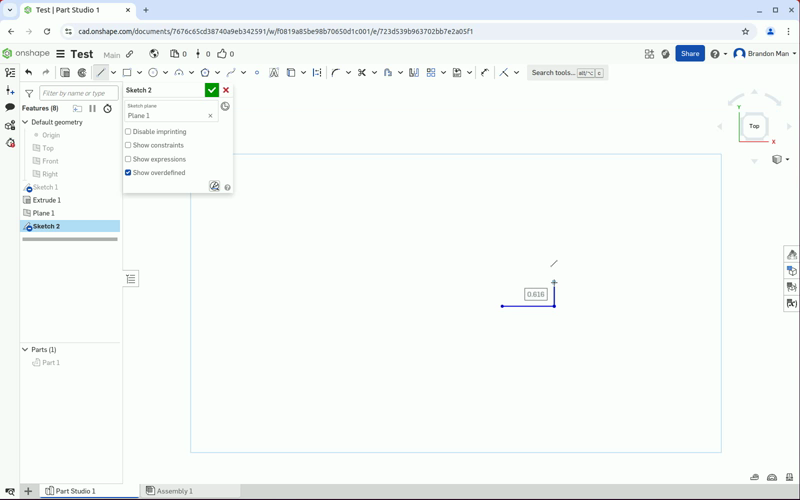
scroll(-6)
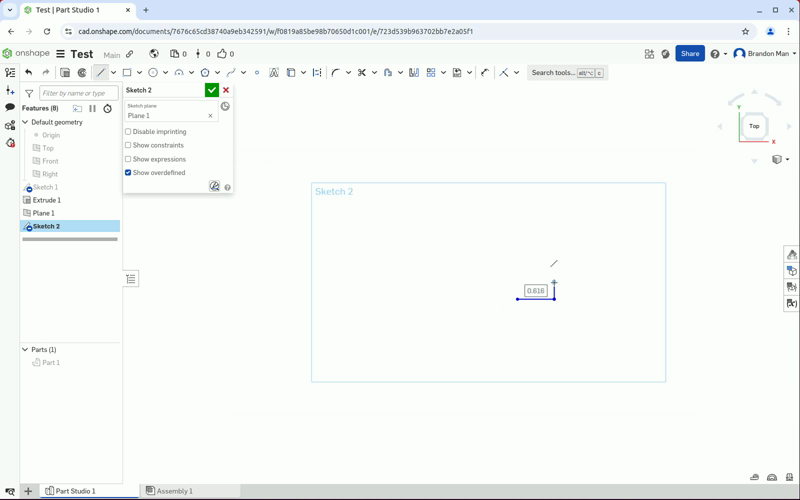
scroll(-6)
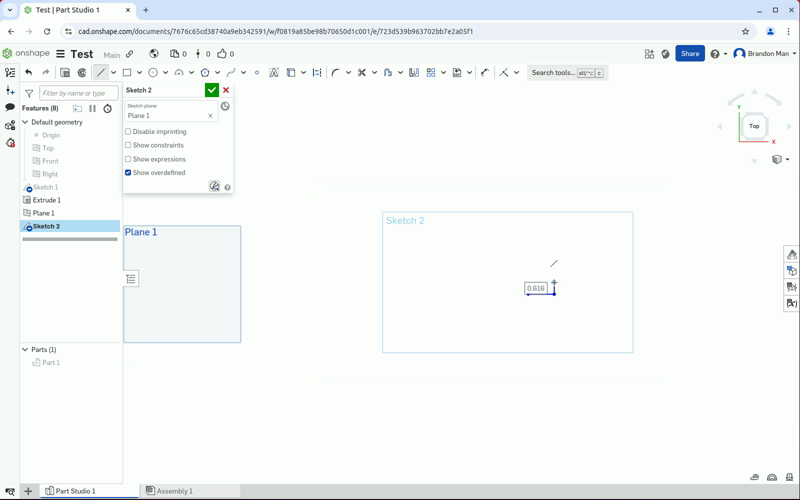
scroll(-6)
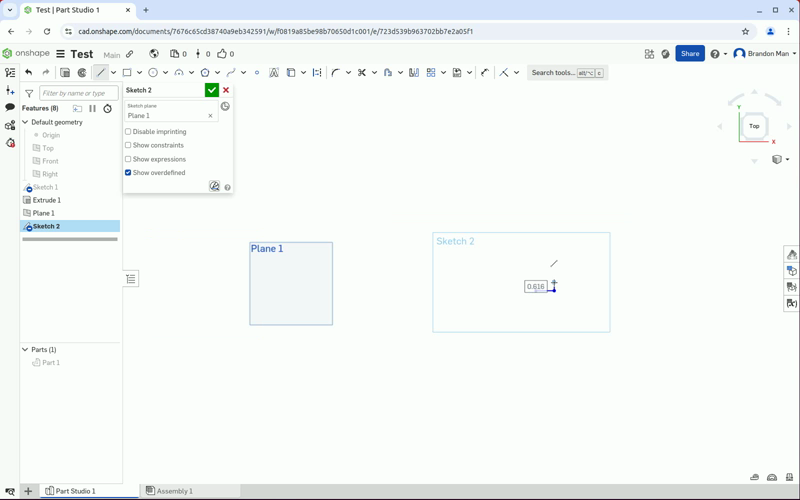
scroll(-6)
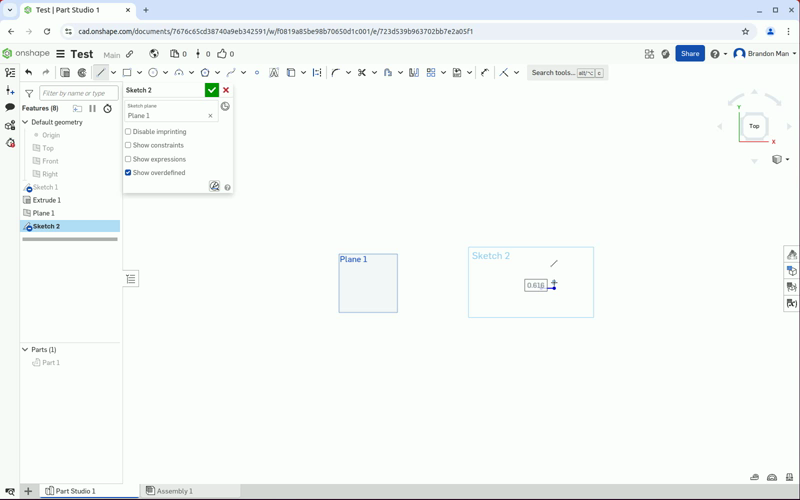
scroll(-6)
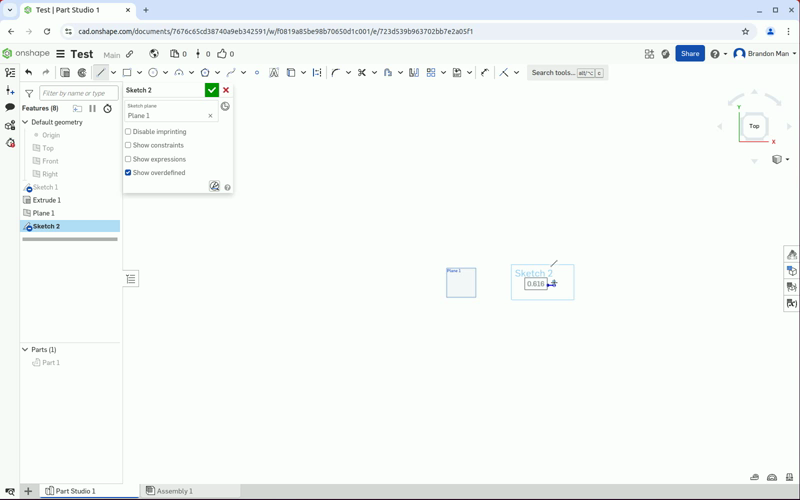
key_up(shift)
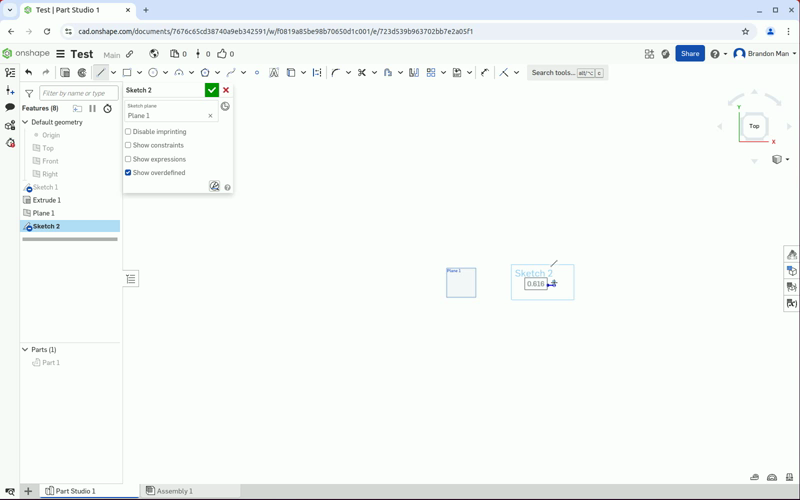
key_down(shift)
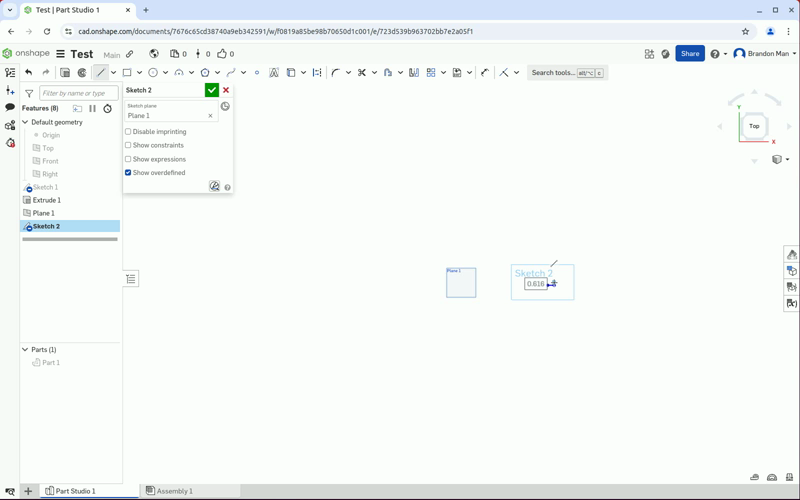
mouse_move(584, 282)
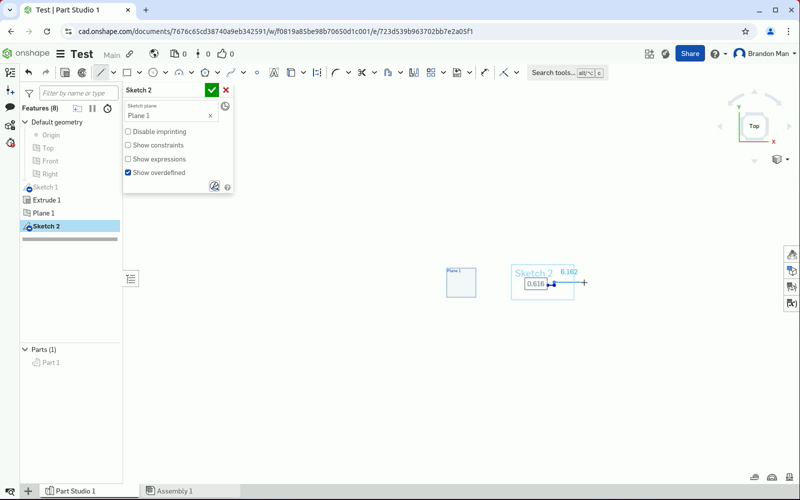
mouse_move(547, 282)
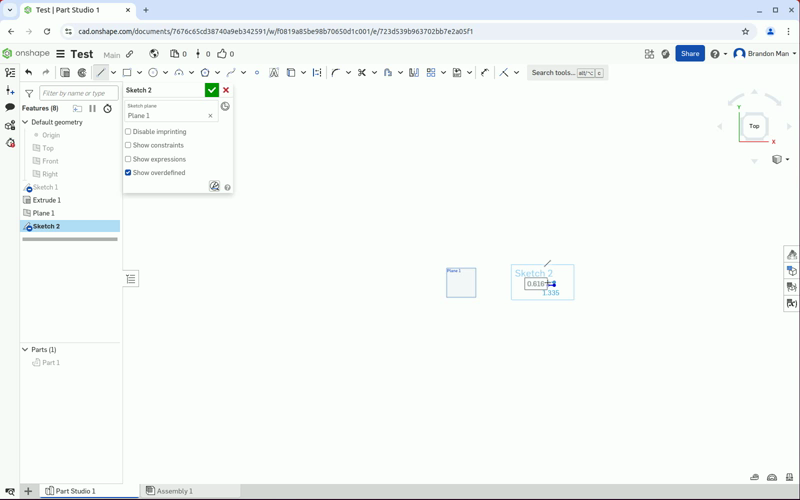
scroll(6)
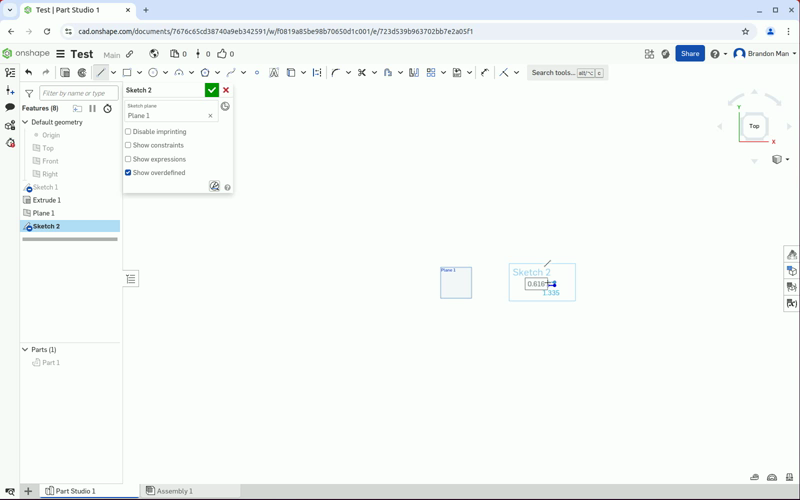
scroll(6)
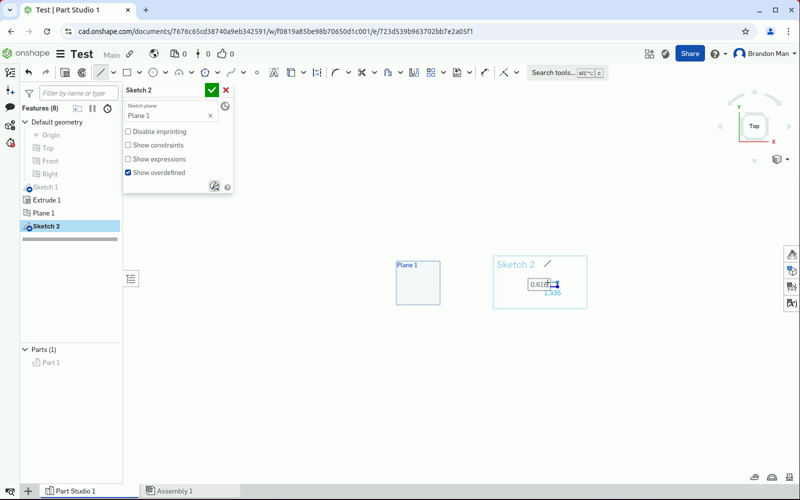
scroll(6)
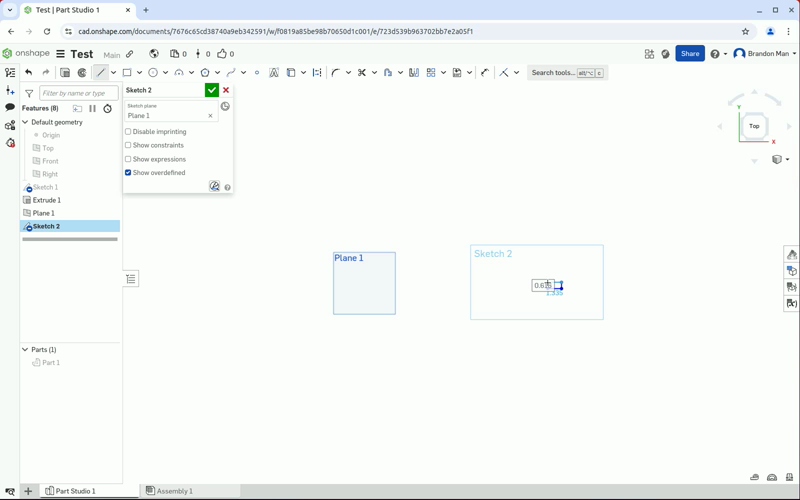
scroll(6)
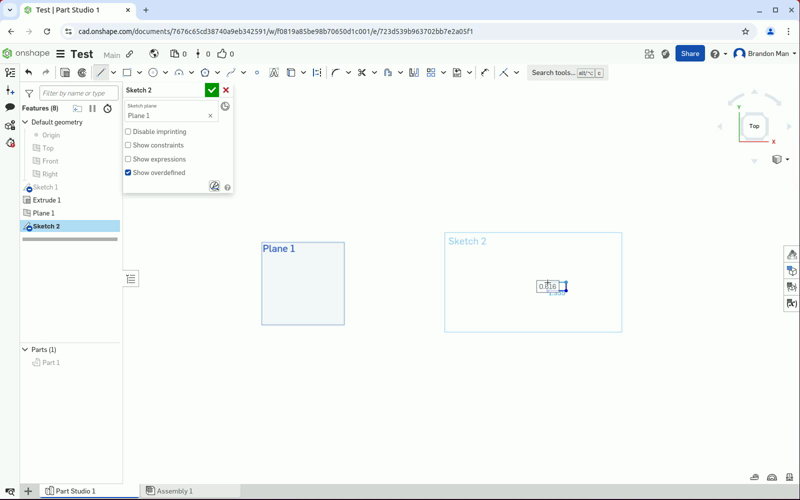
scroll(6)
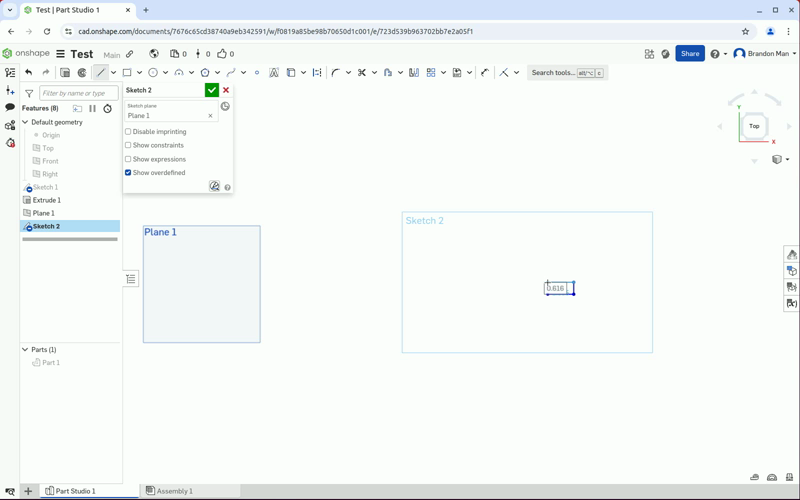
scroll(6)
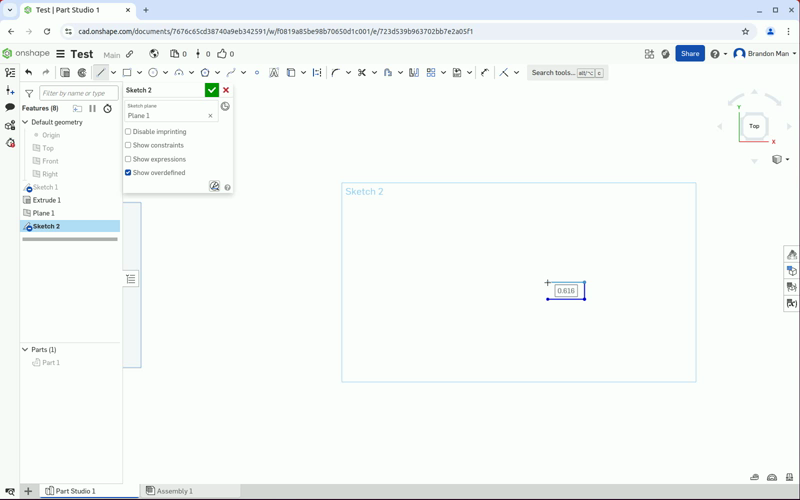
scroll(6)
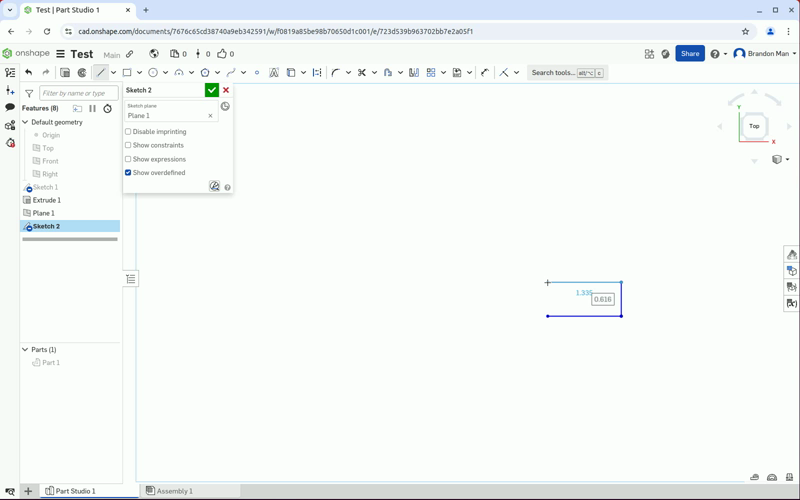
click(547, 282)
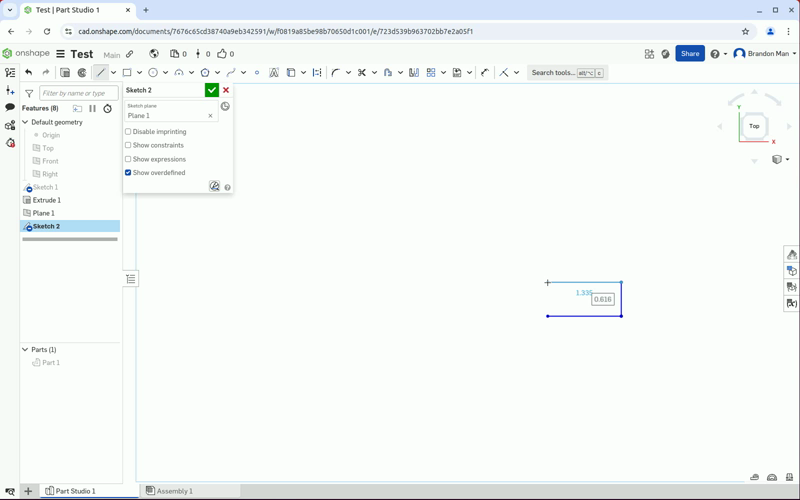
scroll(-6)
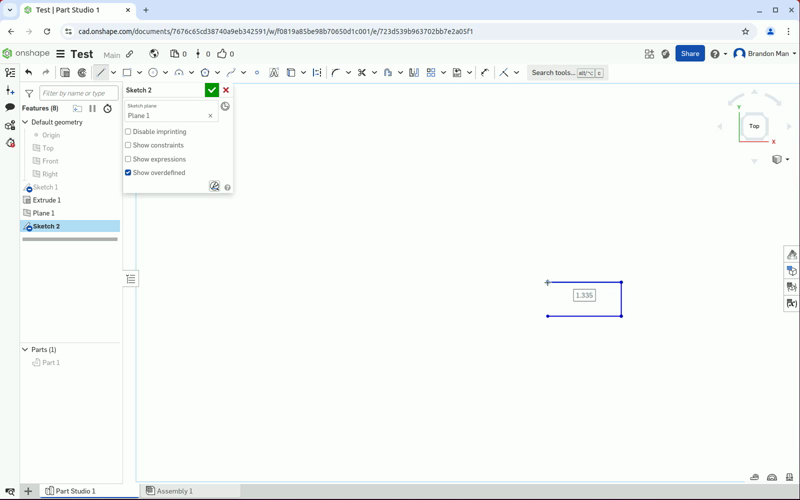
scroll(-6)
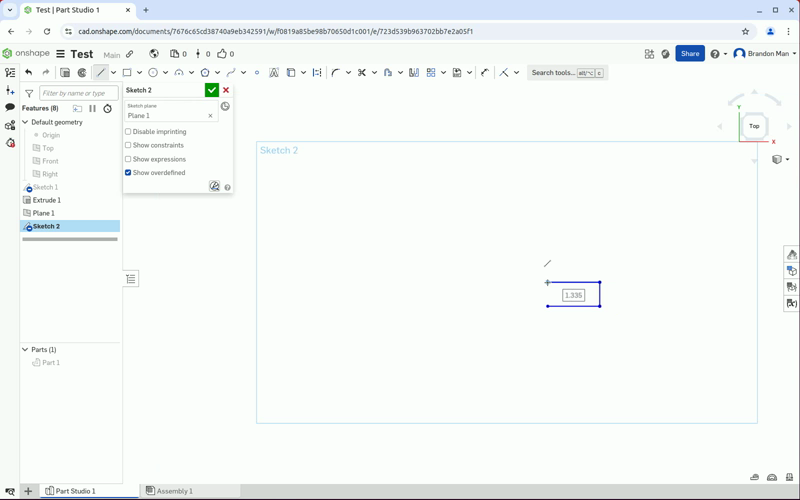
scroll(-6)
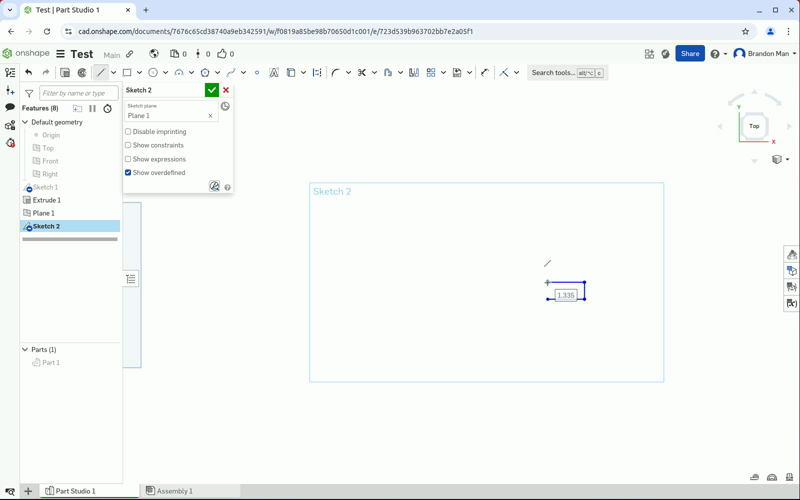
scroll(-6)
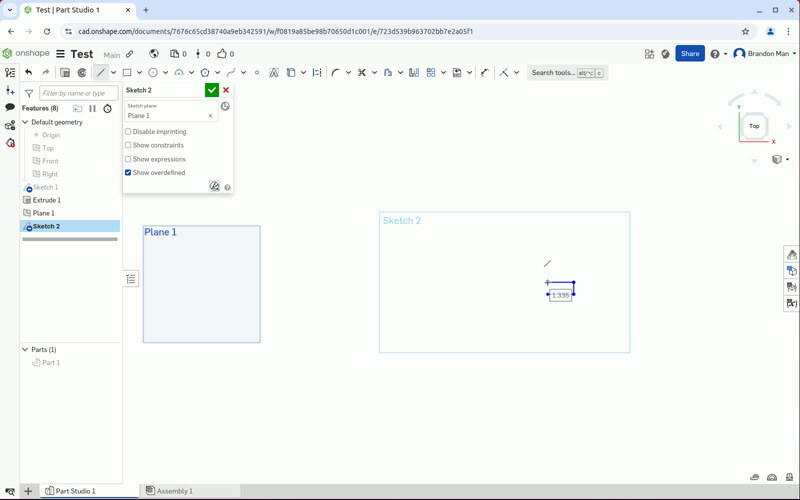
scroll(-6)
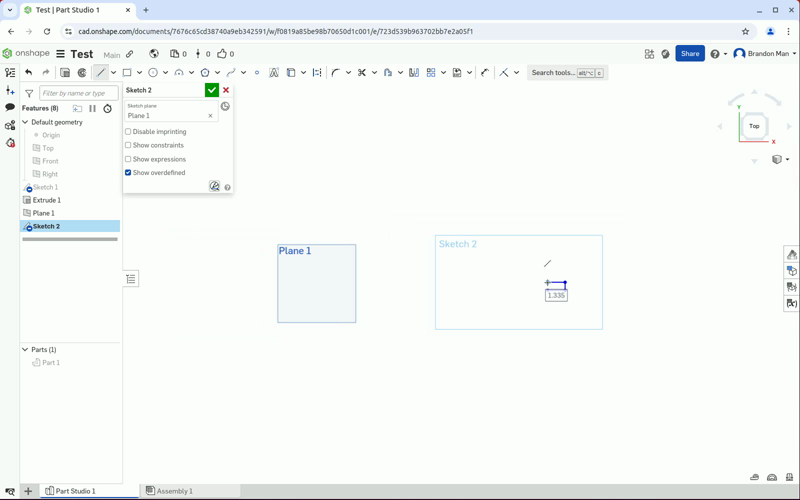
scroll(-6)
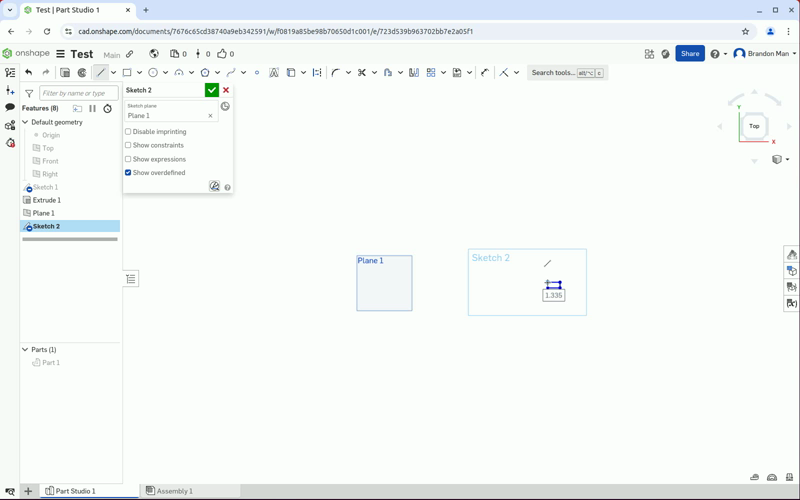
scroll(-6)
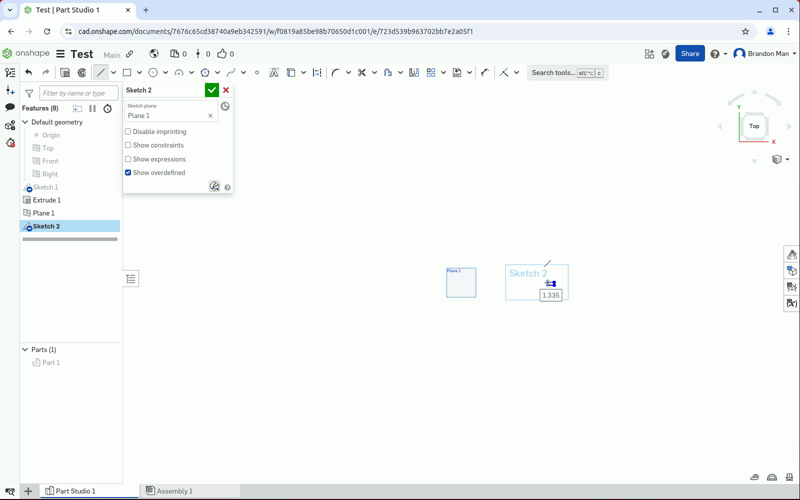
key_up(shift)
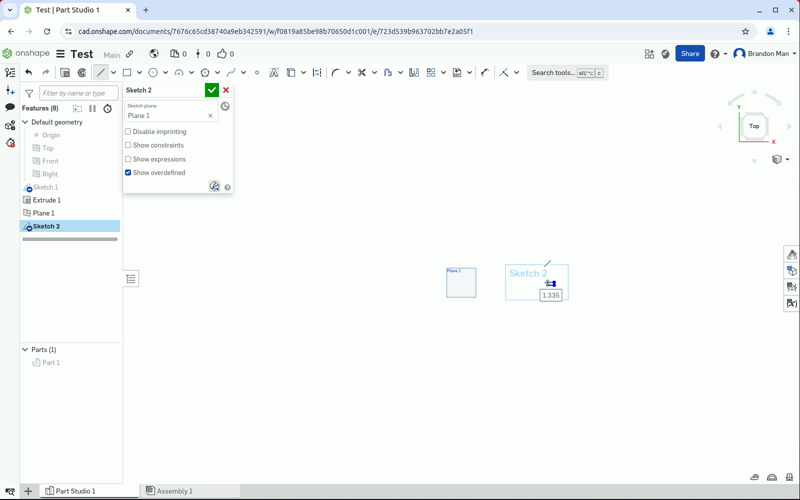
mouse_move(577, 282)
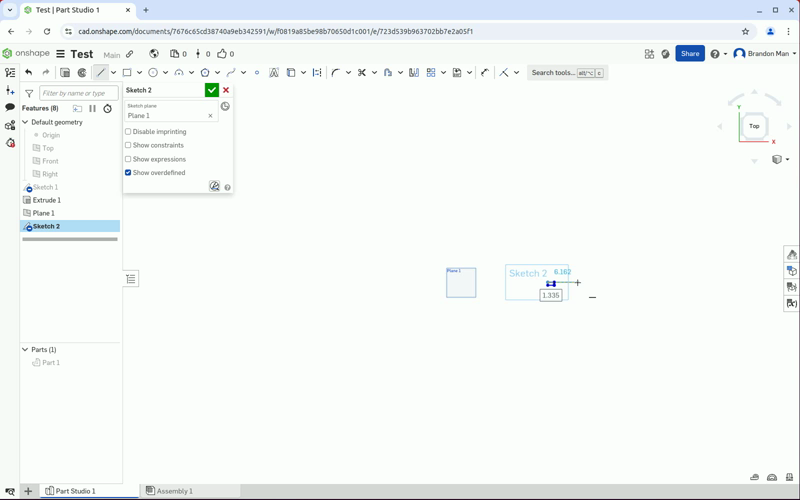
key_down(shift)
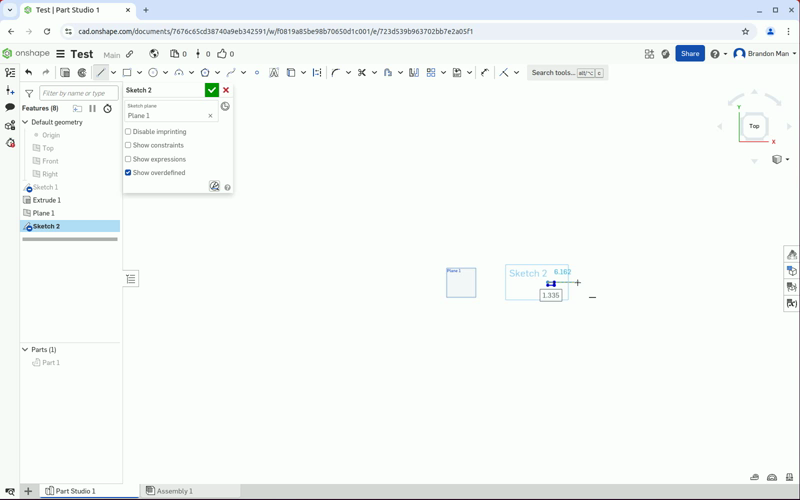
mouse_move(547, 285)
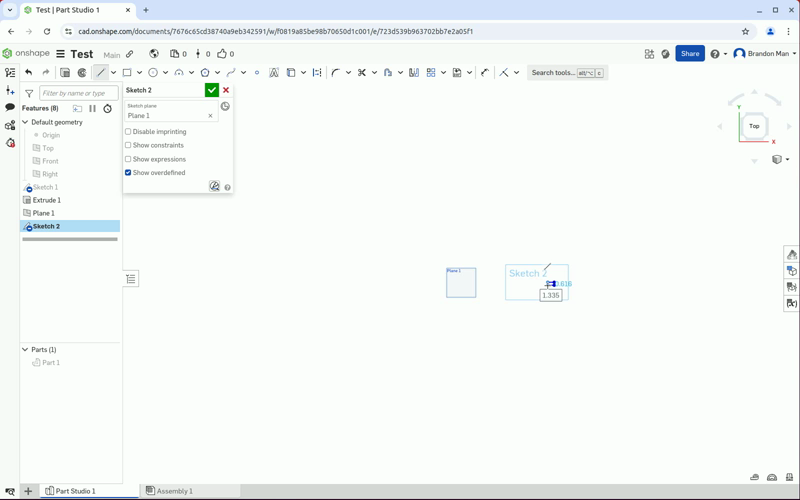
scroll(6)
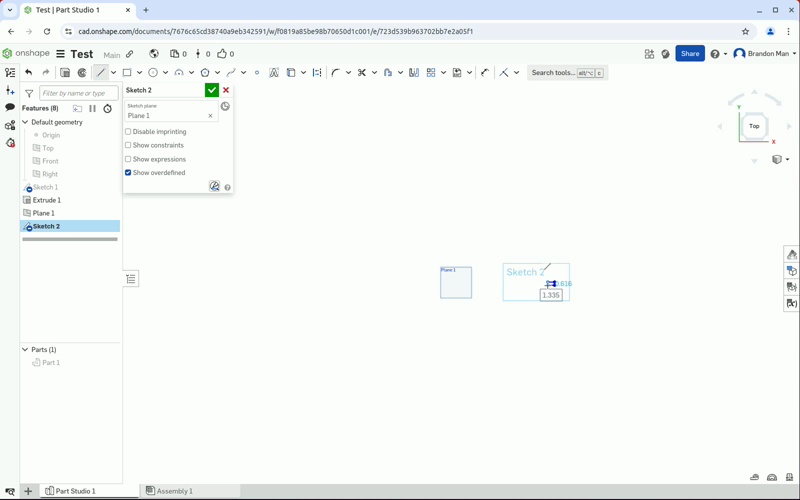
scroll(6)
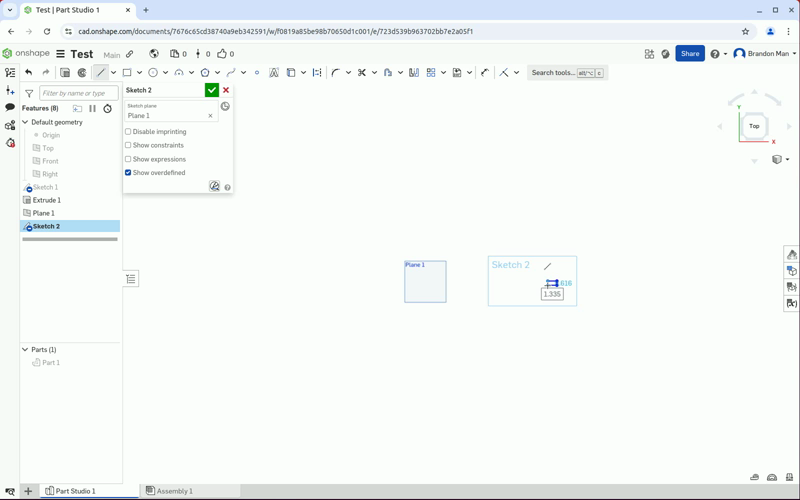
scroll(6)
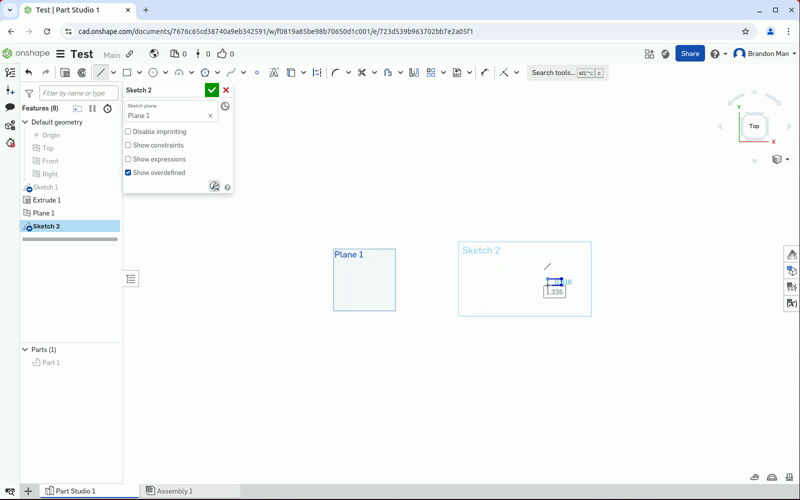
scroll(6)
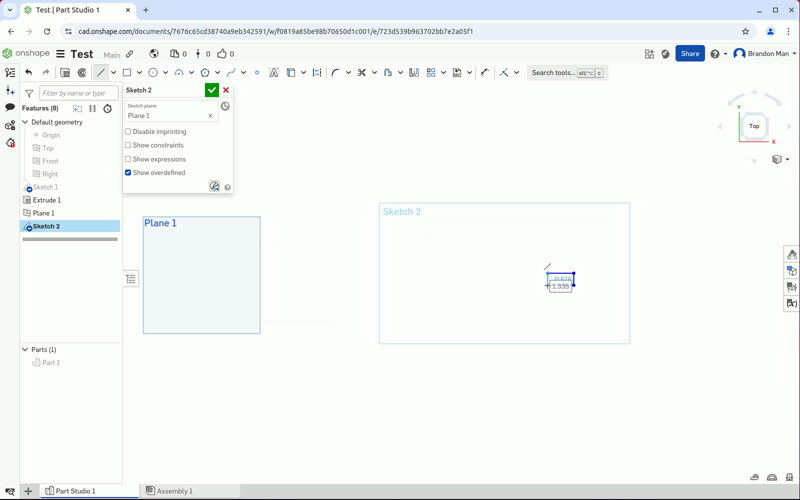
scroll(6)
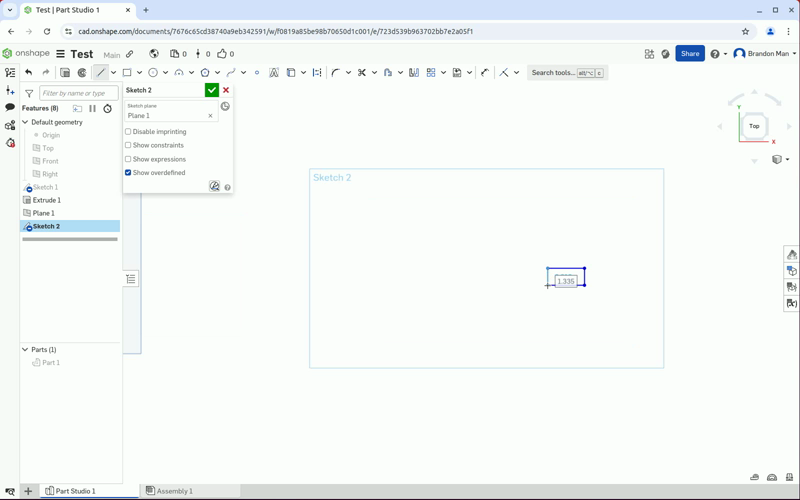
scroll(6)
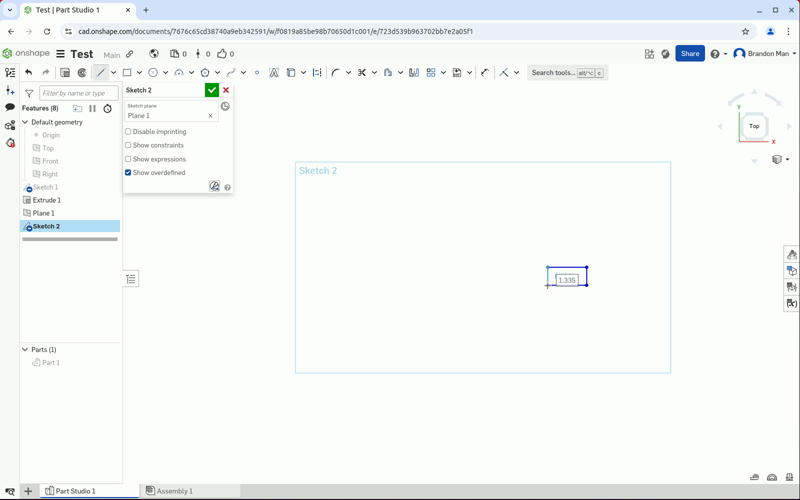
scroll(6)
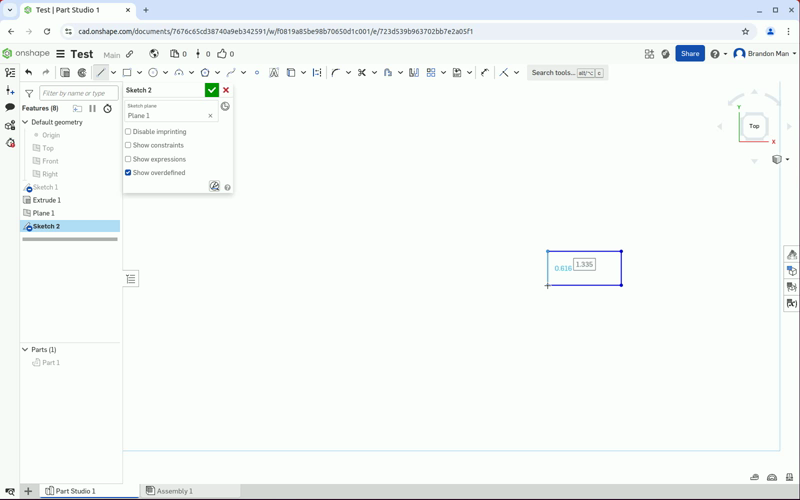
key_up(shift)
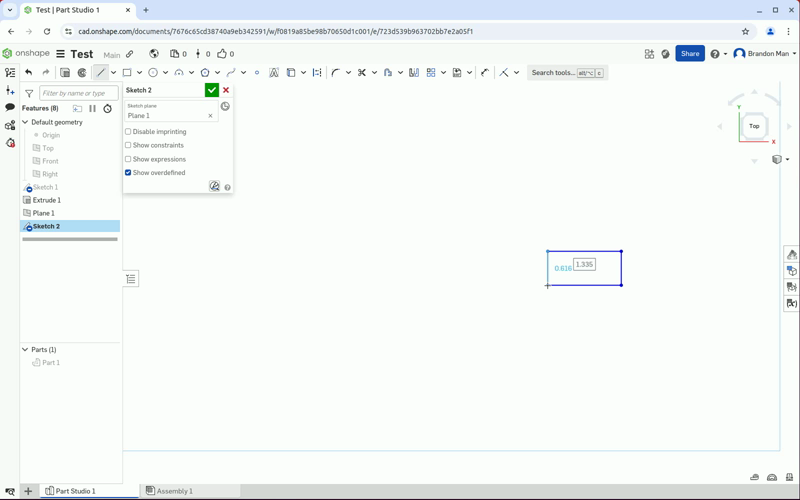
click(547, 285)
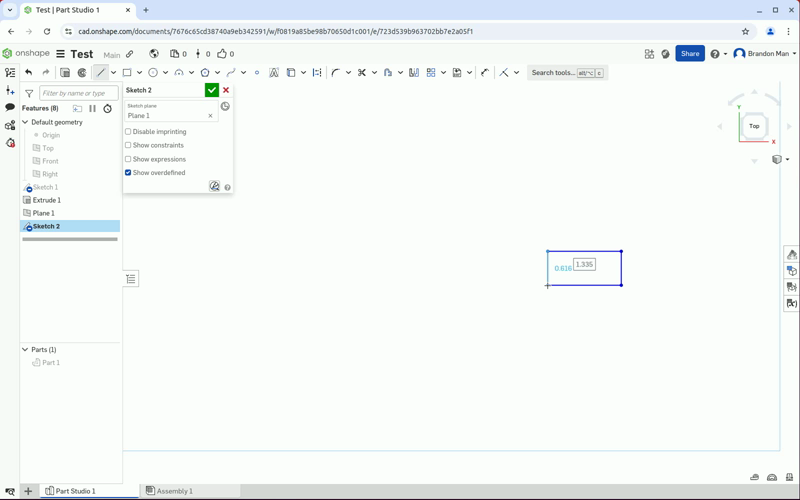
scroll(-6)
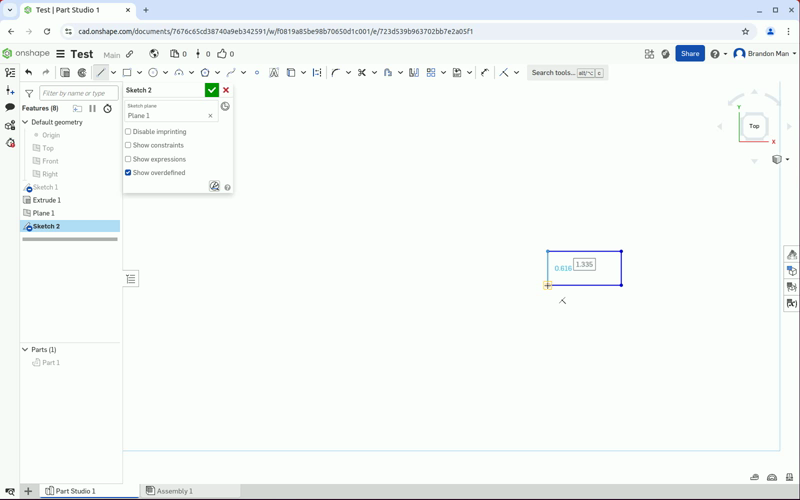
scroll(-6)
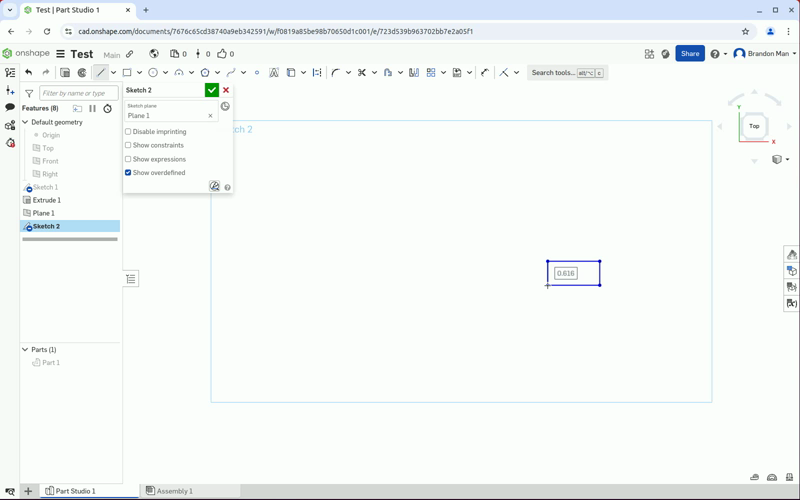
scroll(-6)
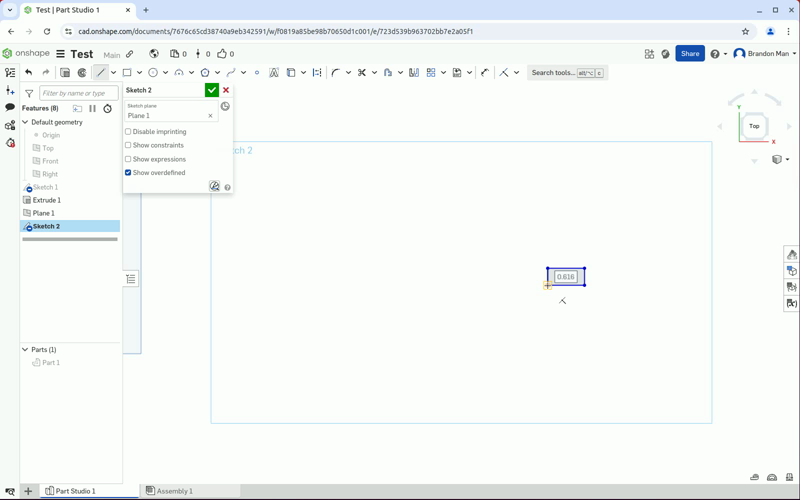
scroll(-6)
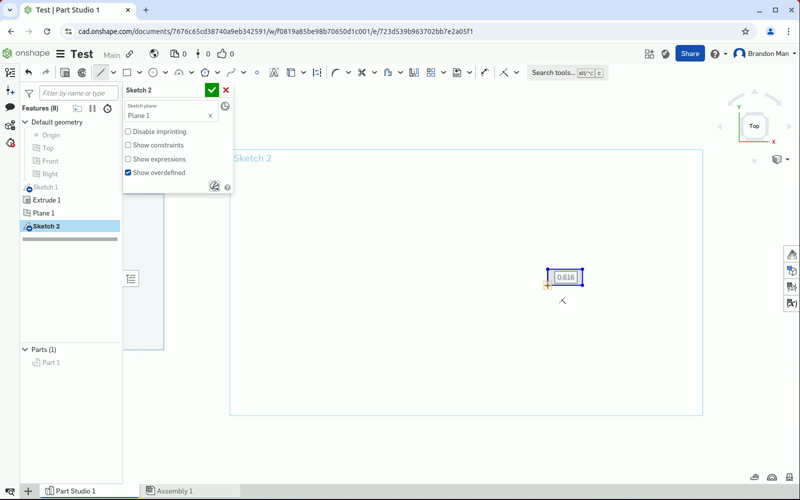
scroll(-6)
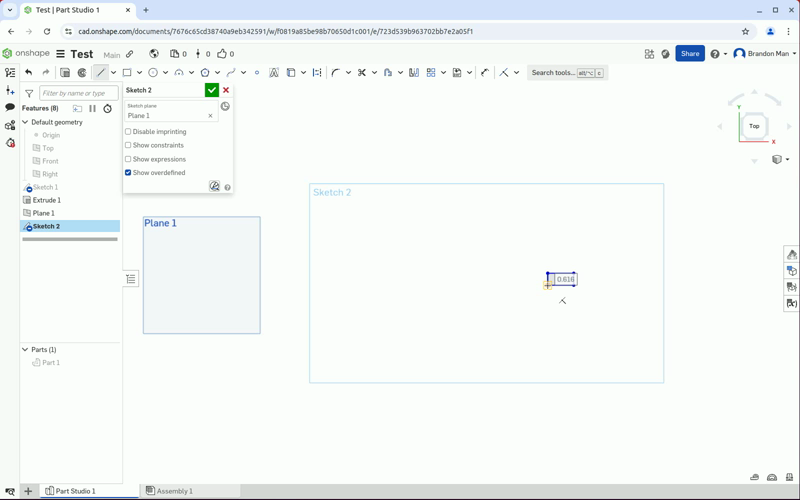
scroll(-6)
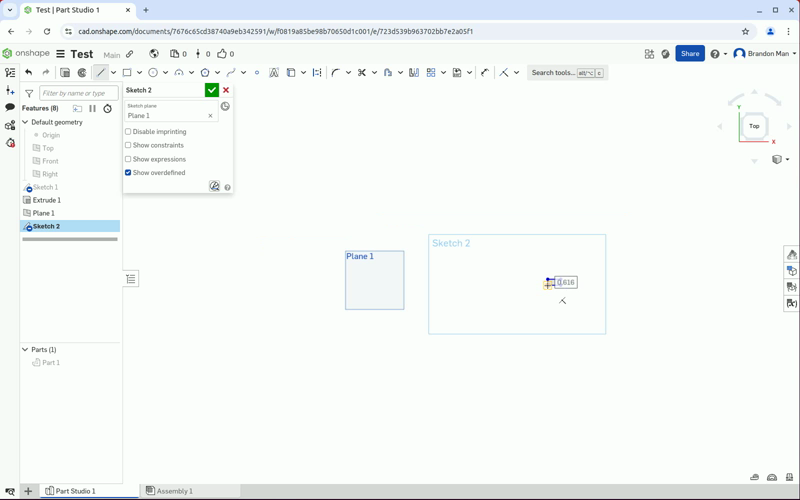
scroll(-6)
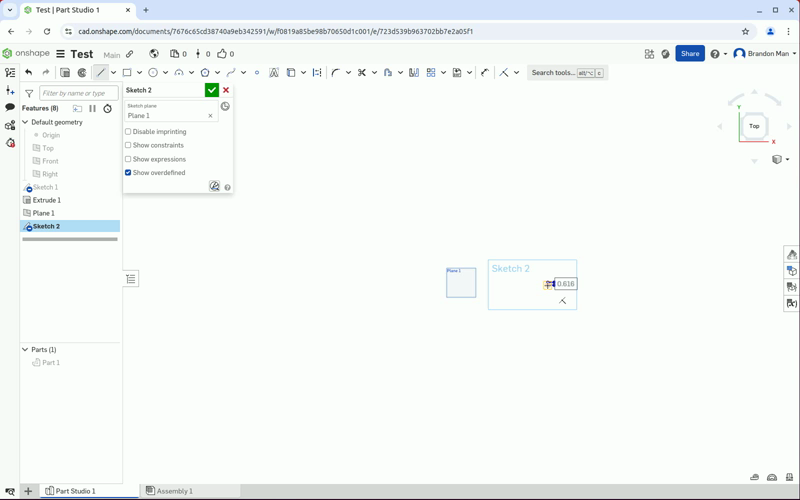
key(esc)
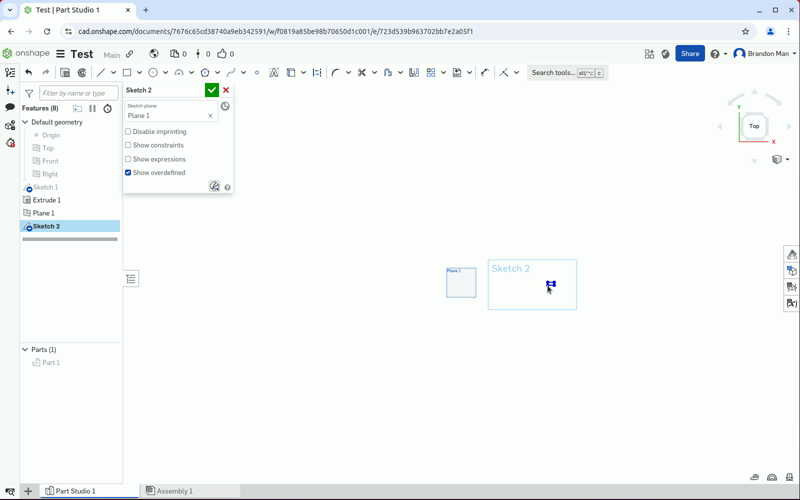
mouse_move(548, 284)
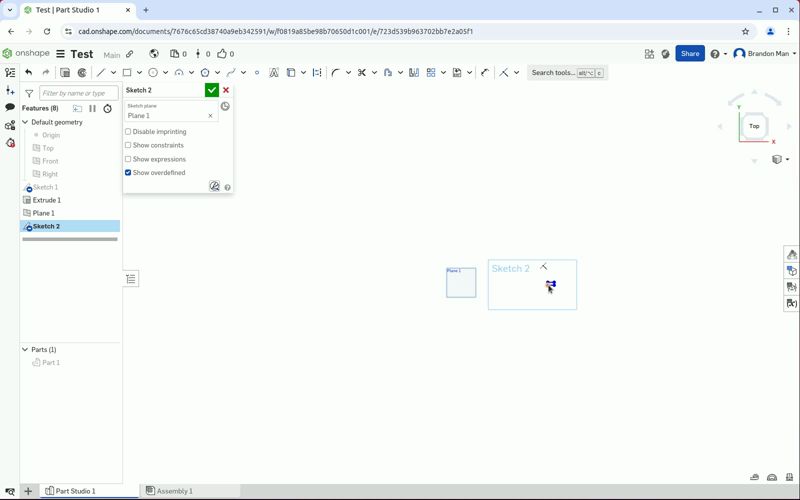
scroll(6)
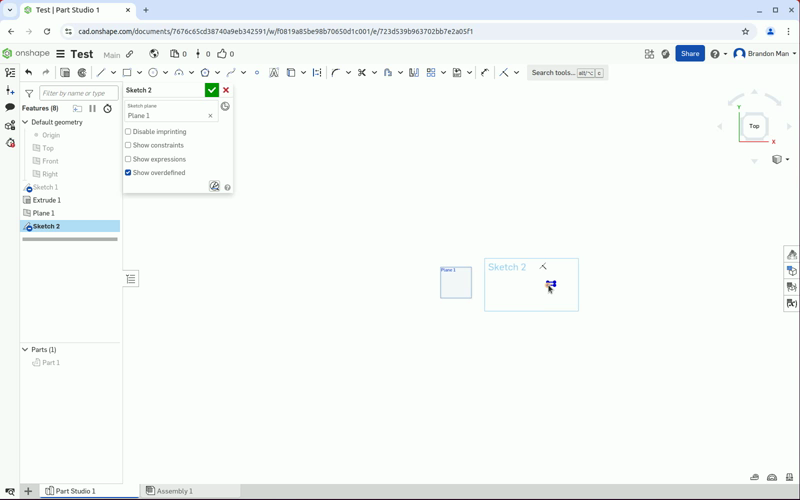
scroll(6)
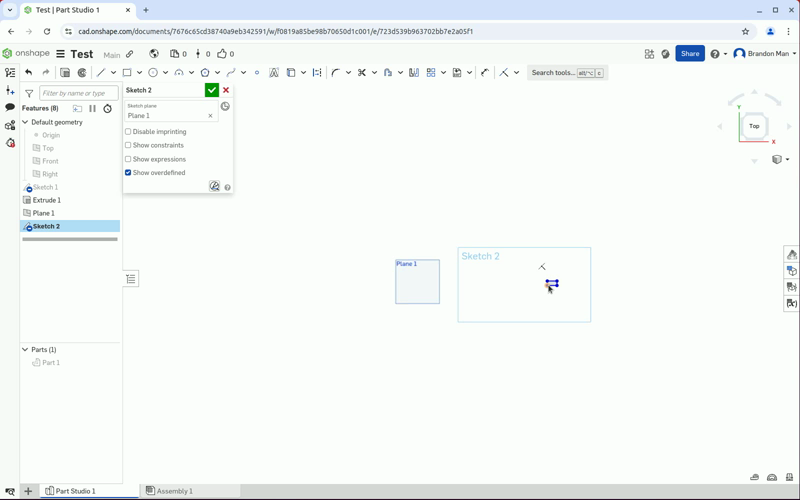
scroll(6)
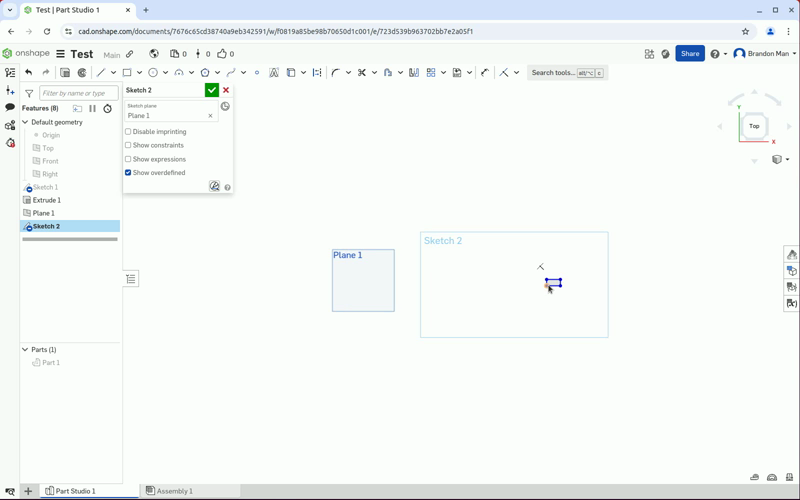
scroll(6)
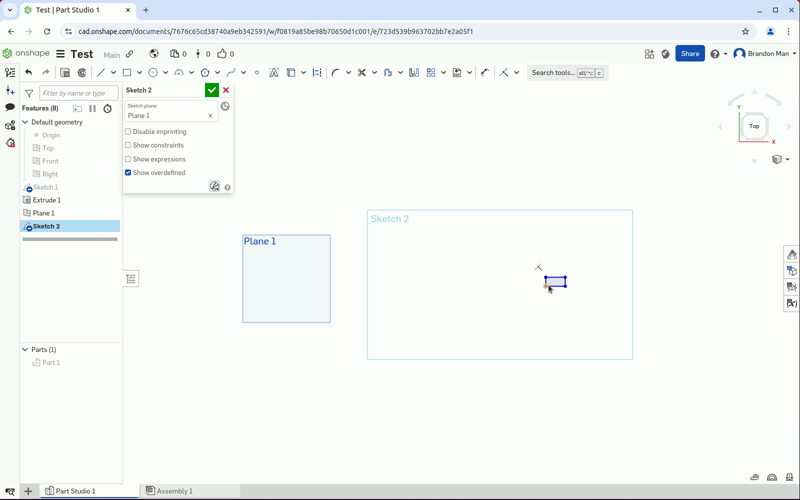
scroll(6)
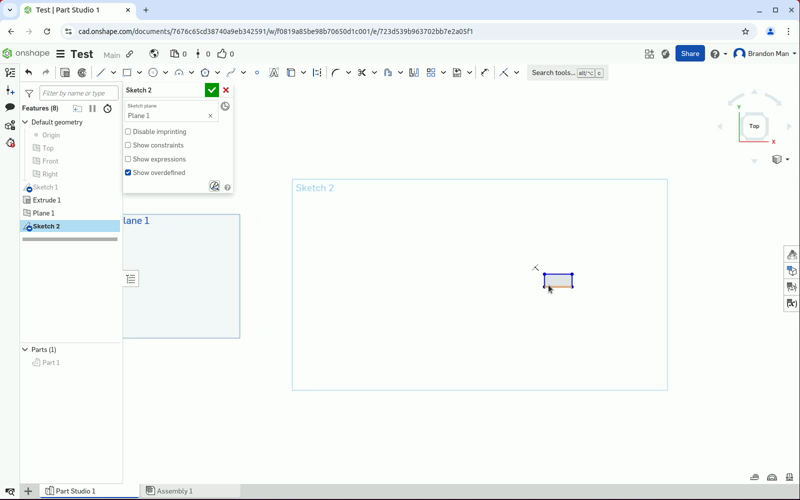
scroll(6)
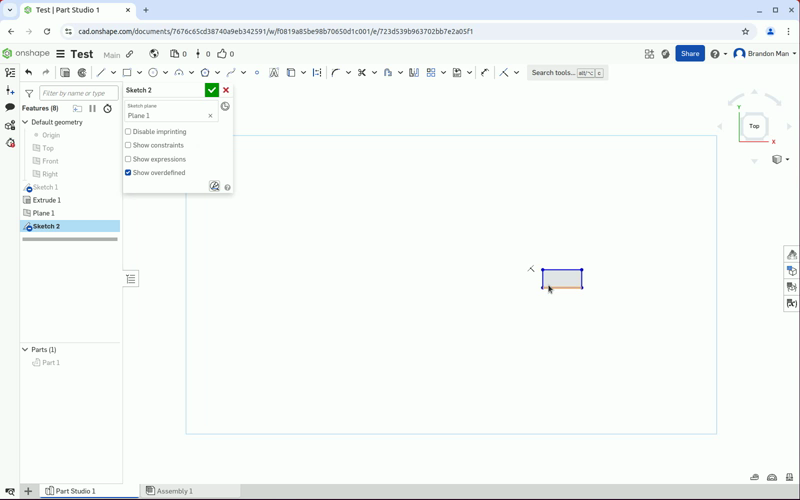
scroll(6)
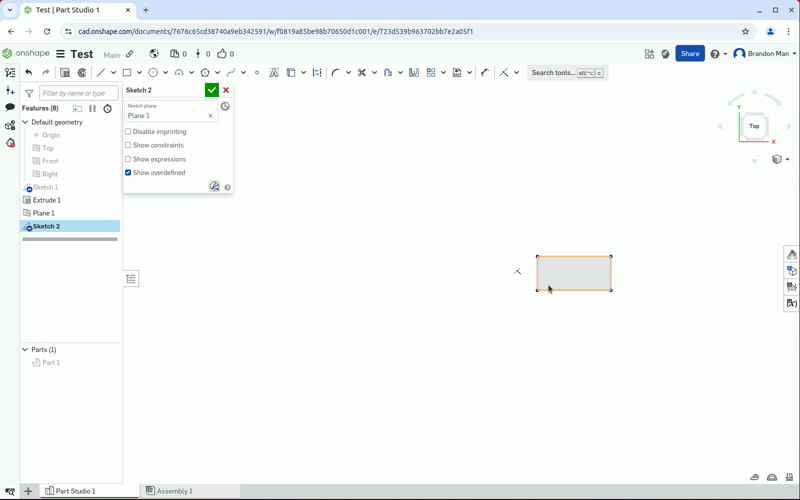
click(548, 284)
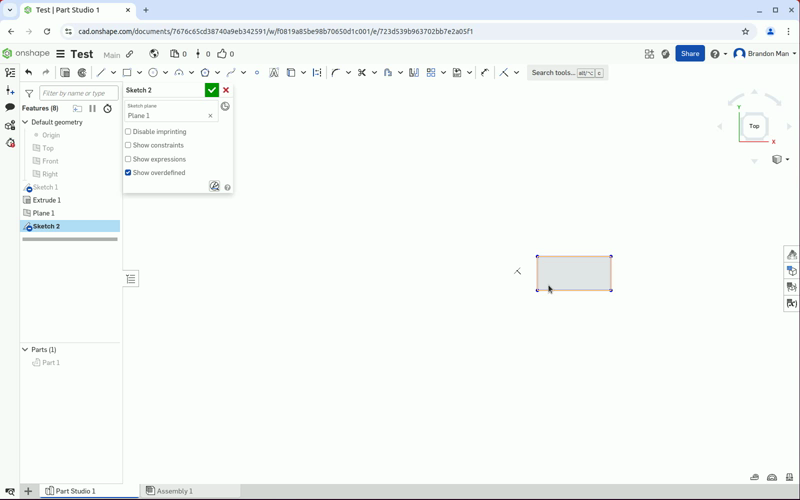
scroll(-6)
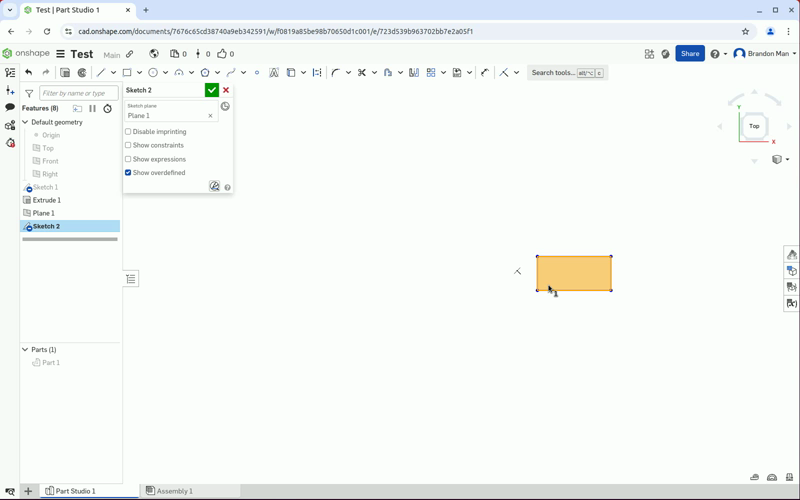
scroll(-6)
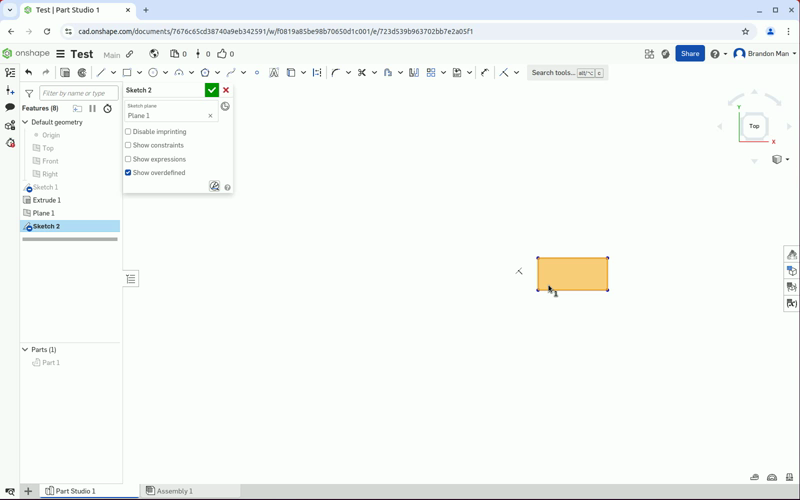
scroll(-6)
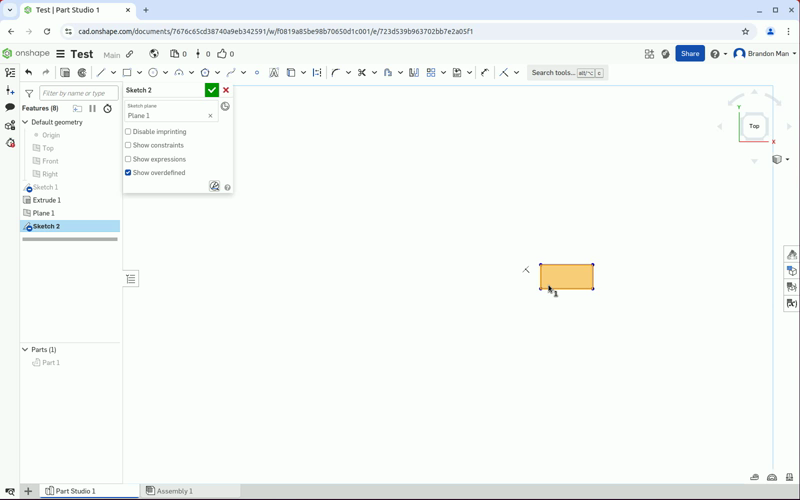
scroll(-6)
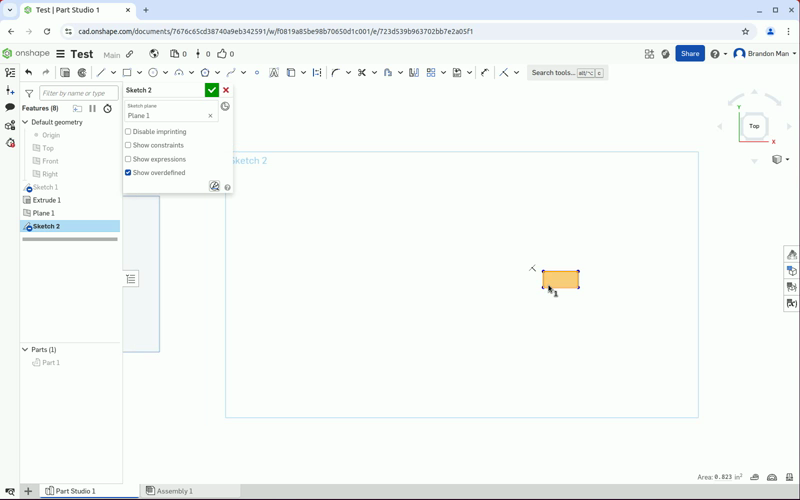
scroll(-6)
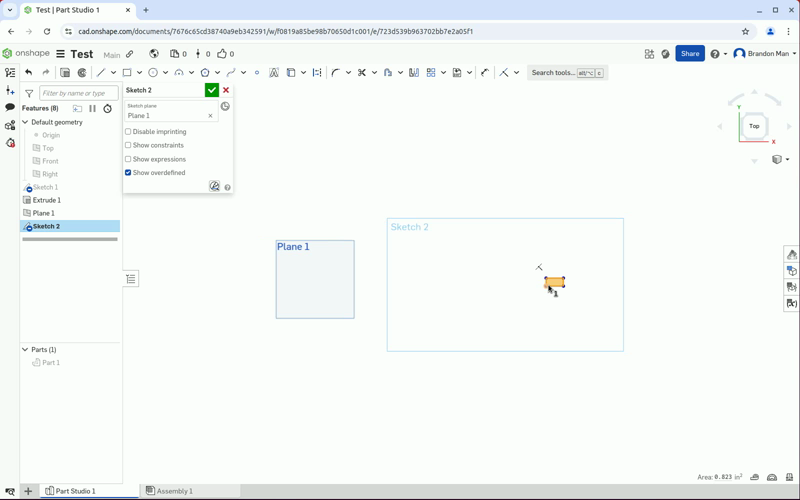
scroll(-6)
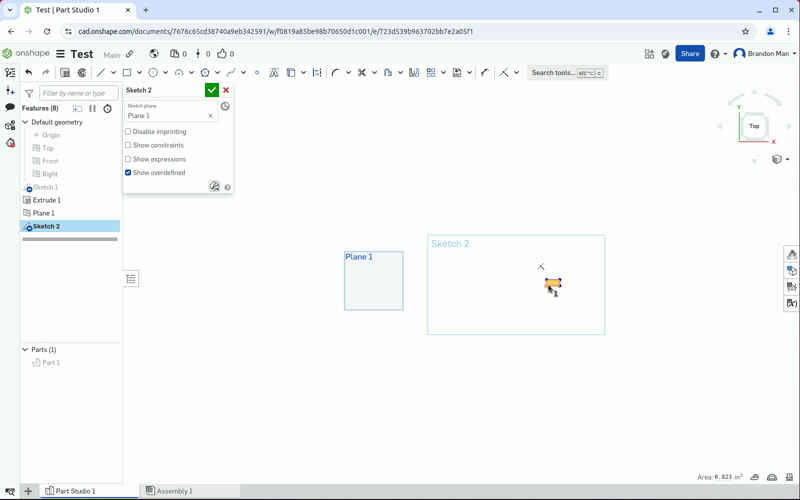
scroll(-6)
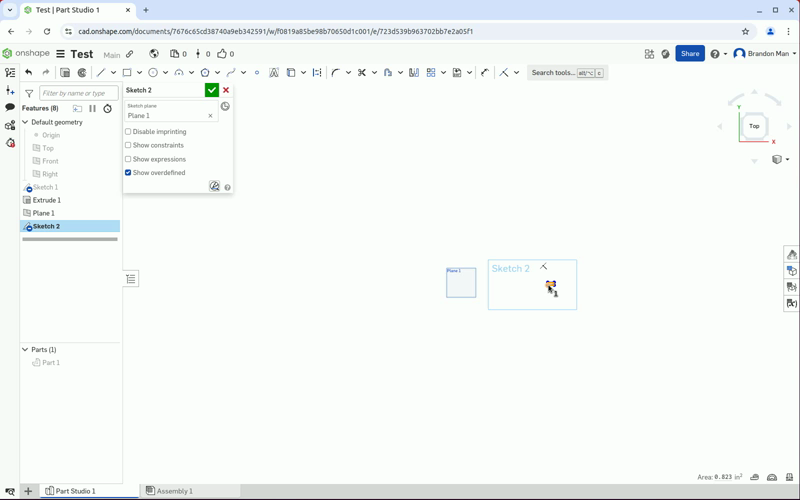
mouse_move(73, 352)
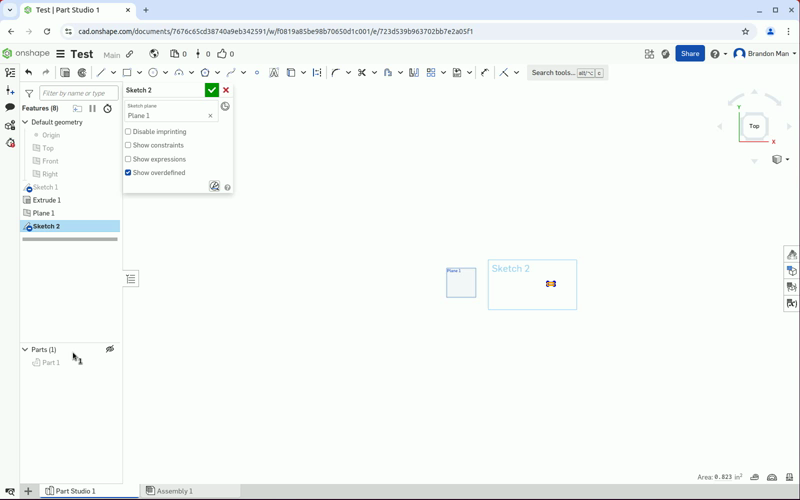
key(shift+y)
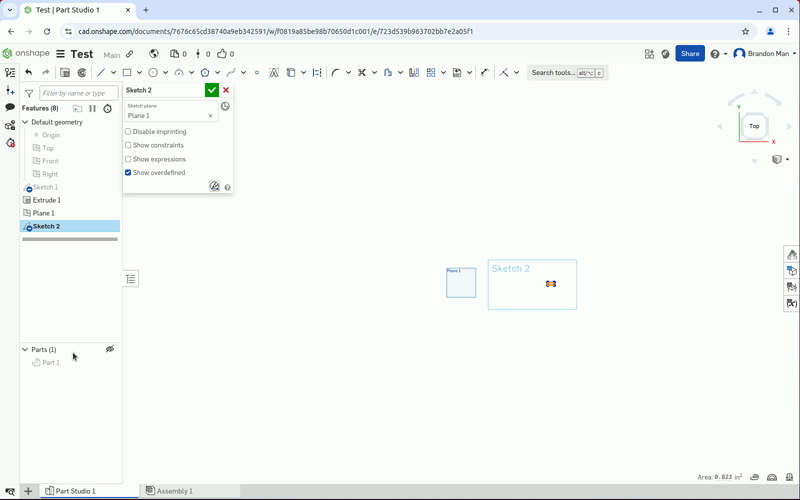
key(shift+e)
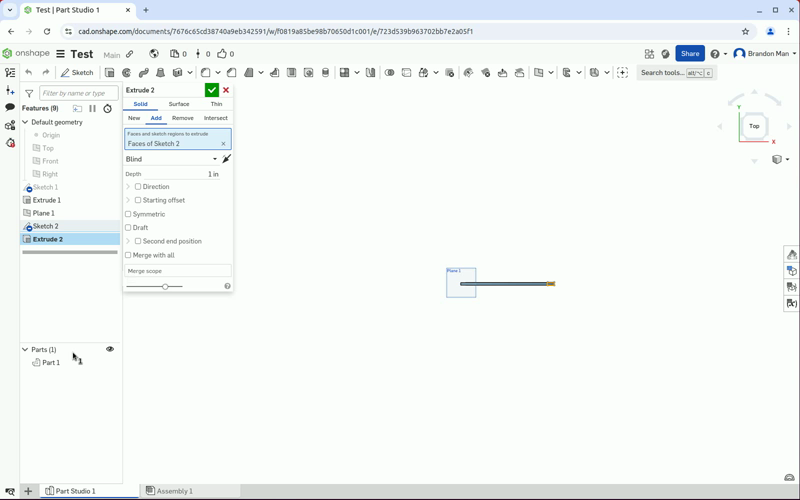
mouse_move(143, 106)
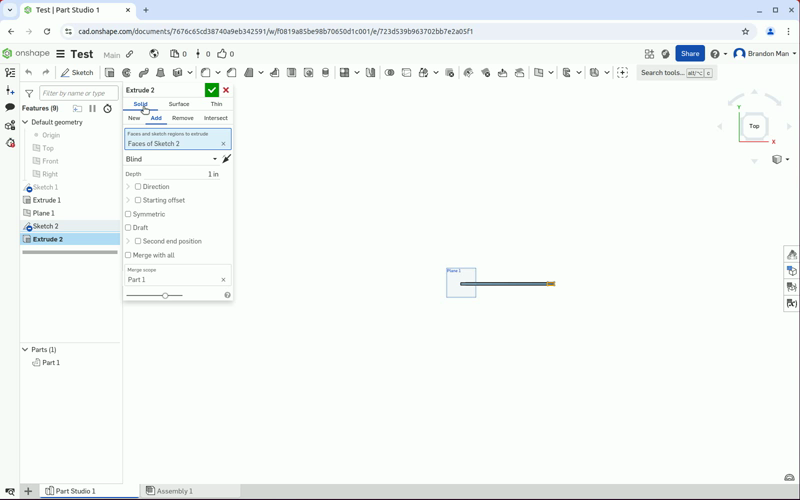
click(143, 106)
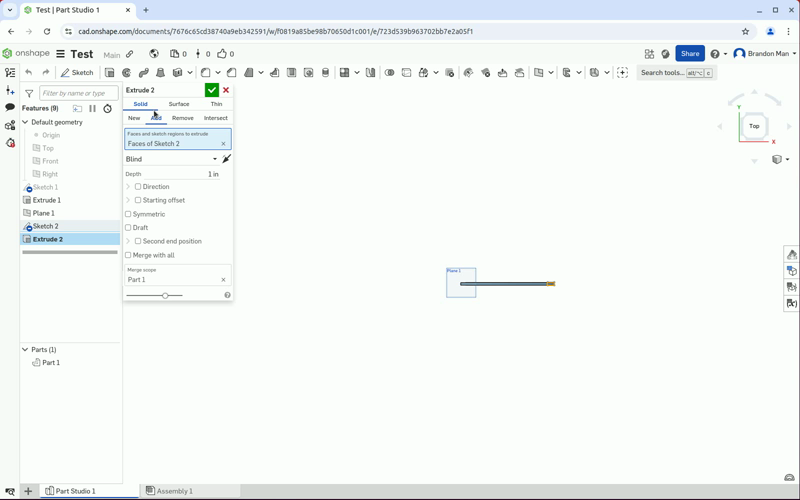
mouse_move(186, 120)
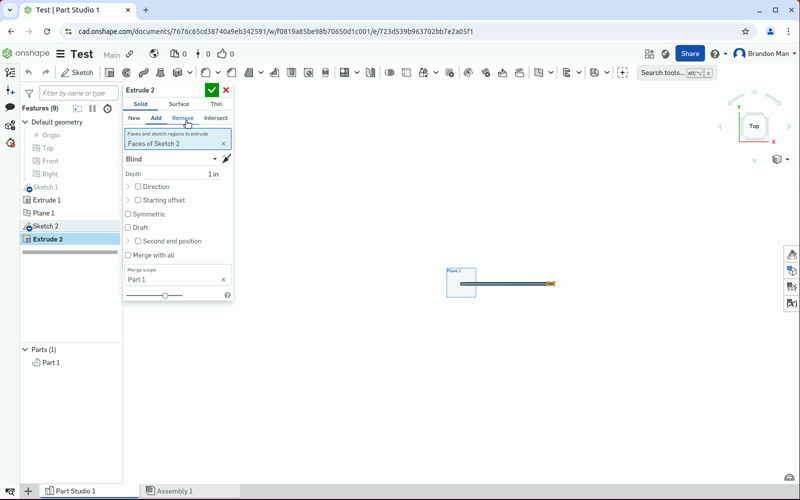
click(186, 120)
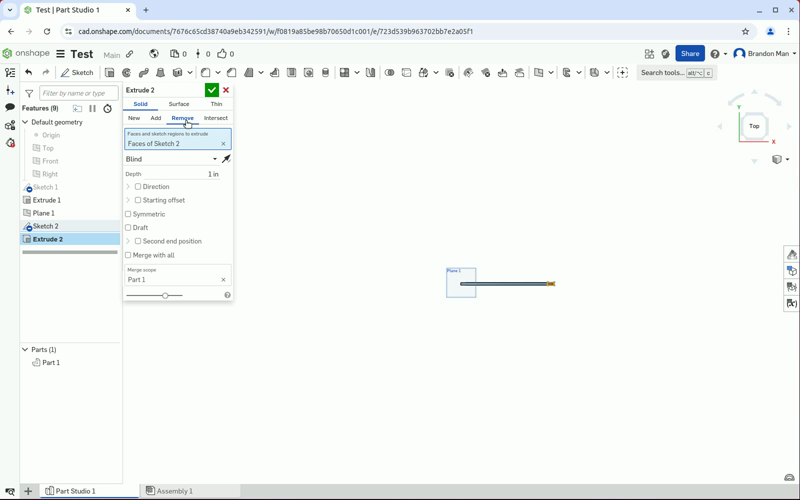
key(tab, 4)
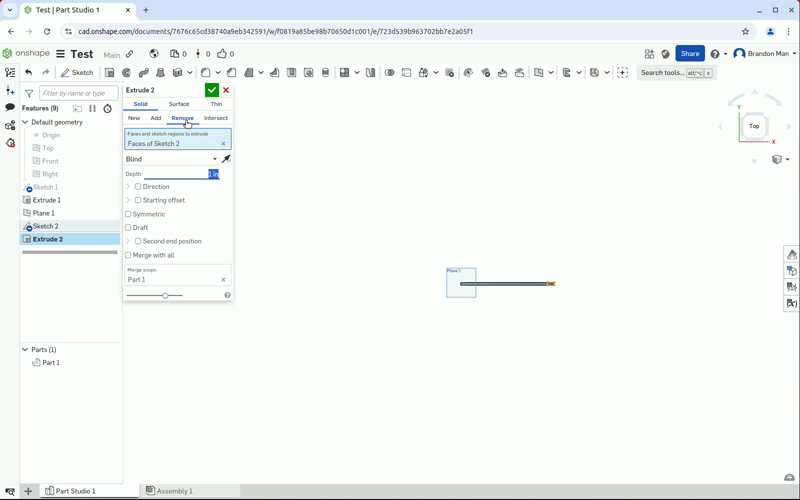
text(4.333)
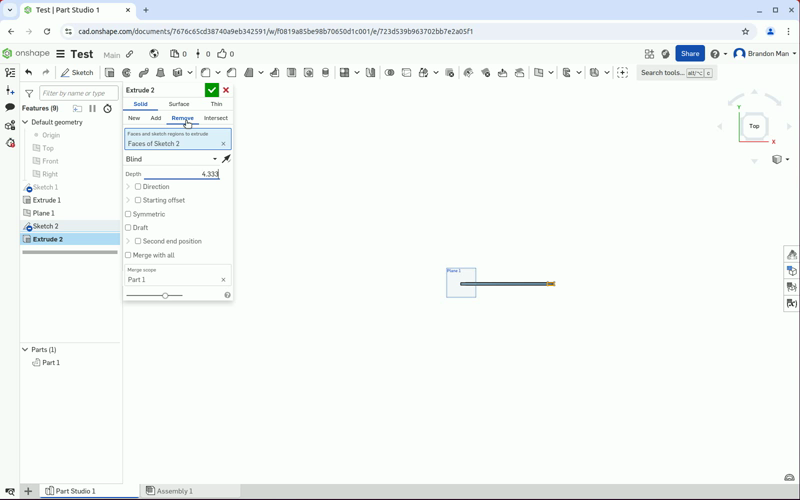
key(tab, 6)
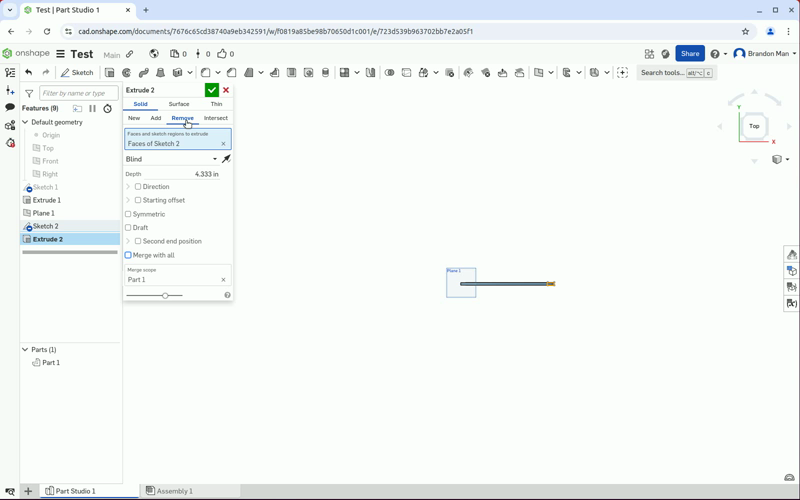
key(space)
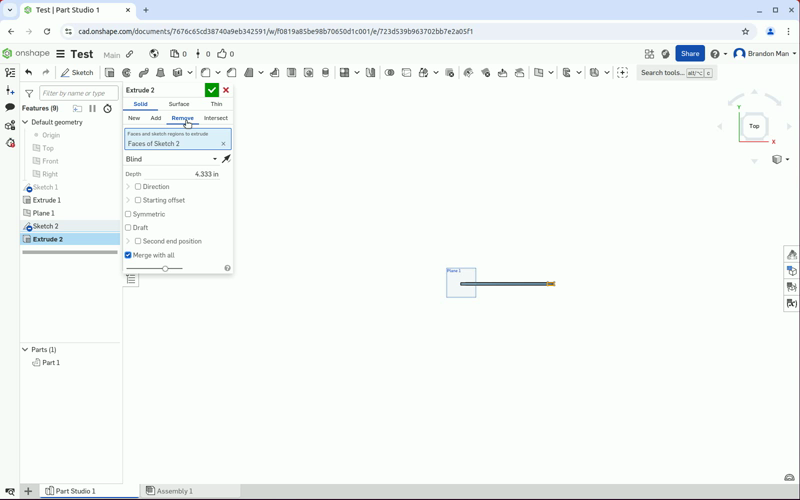
key(enter)
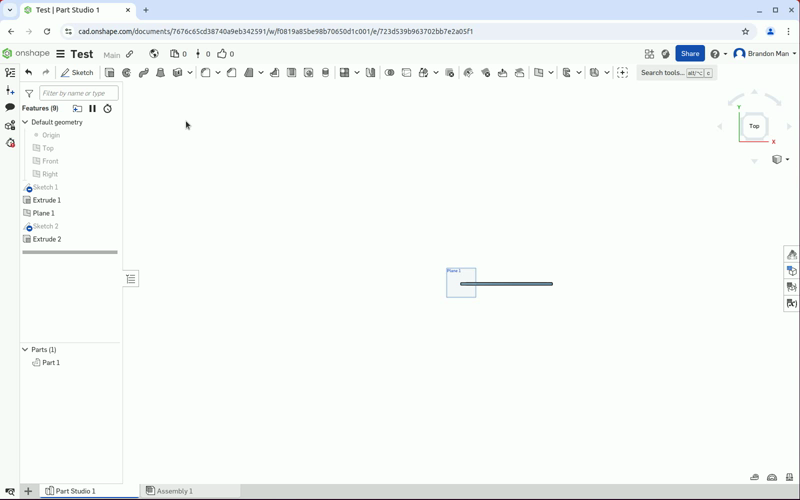
key(shift+h)
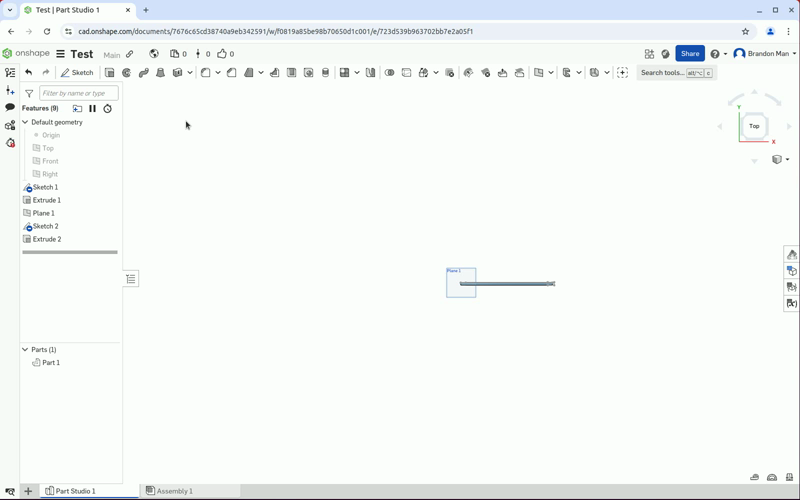
key(shift+h)
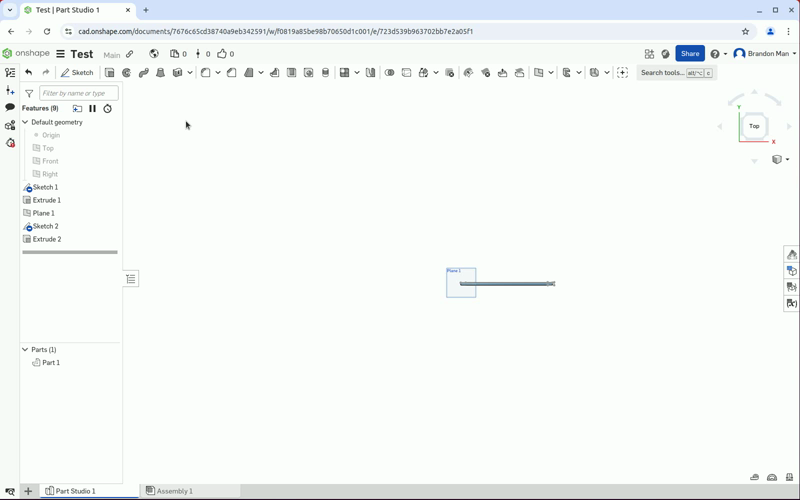
key(shift+7)
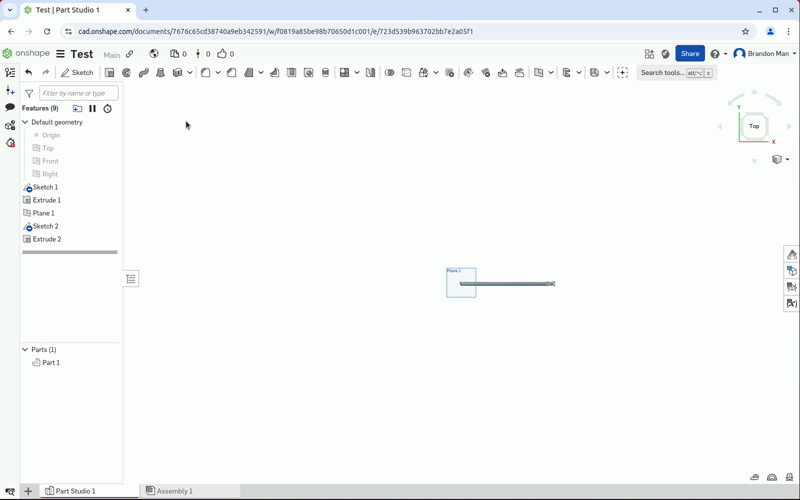
key(up, 3)
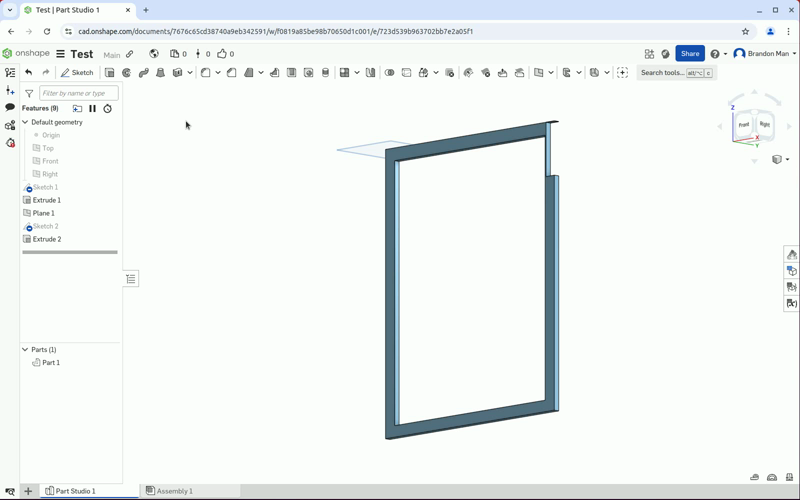
key(left, 3)
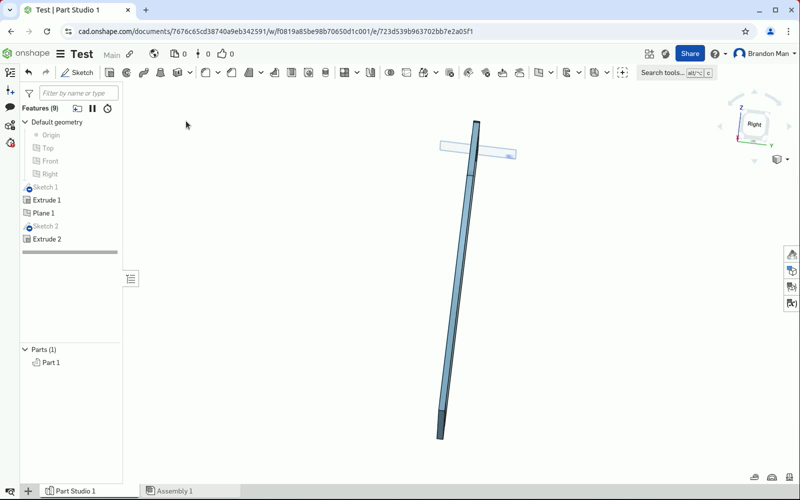
key(right, 3)
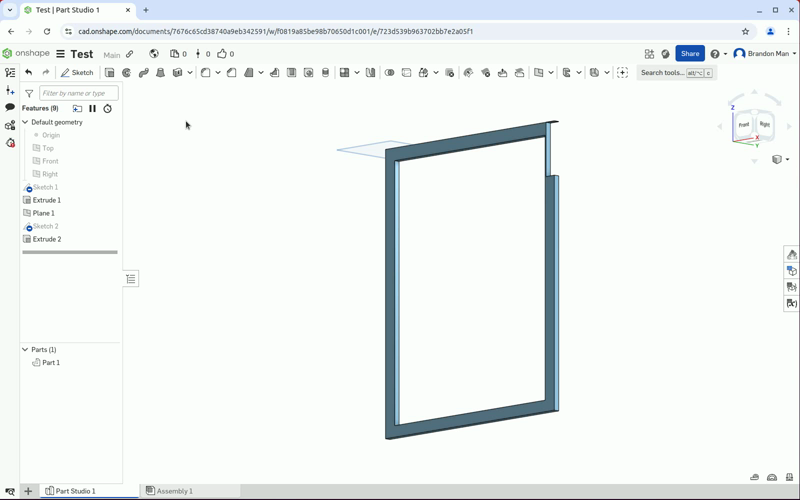
key(down, 3)
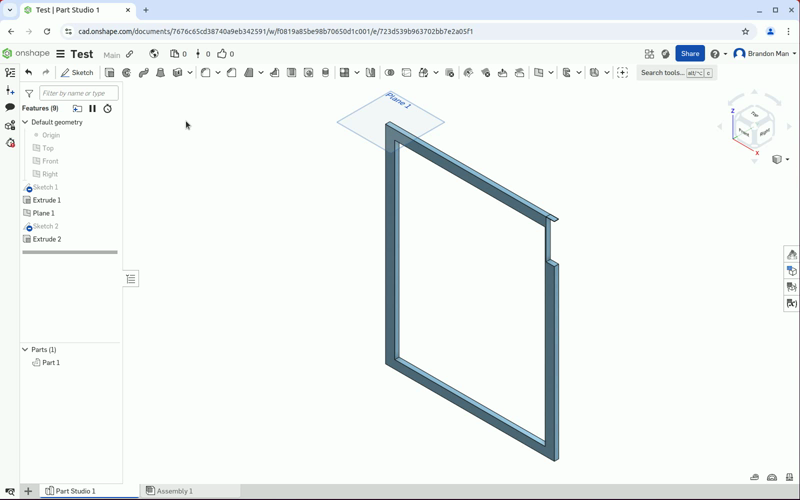
mouse_move(73, 189)
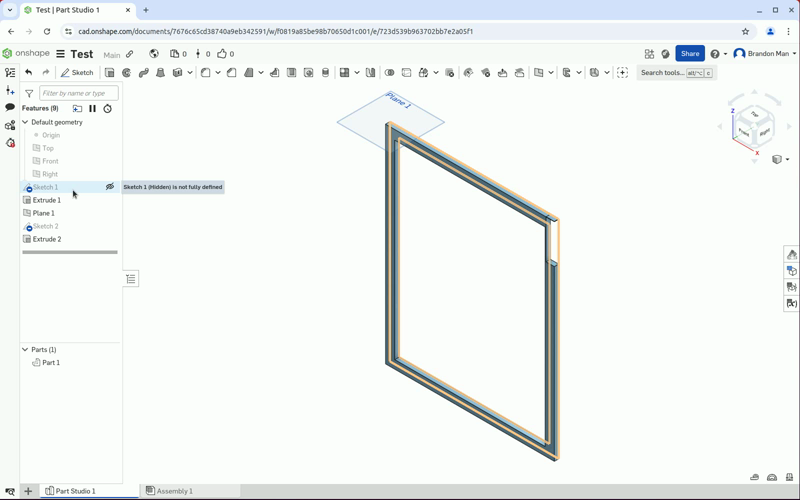
click(73, 189)